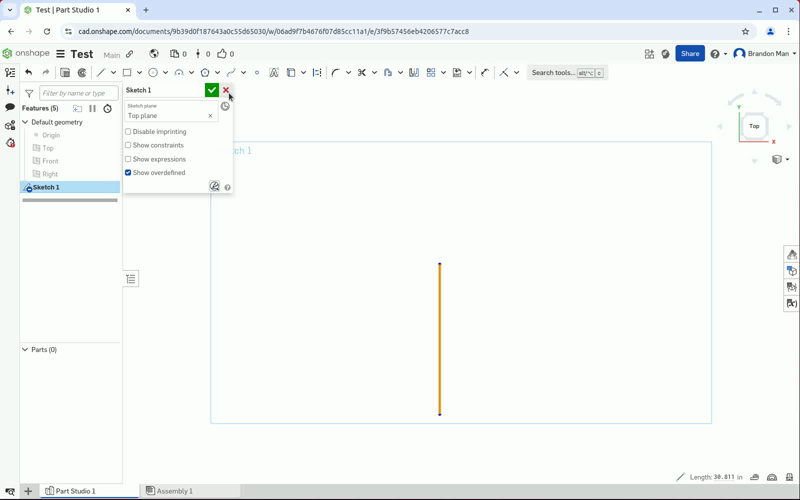
key(shift+h)
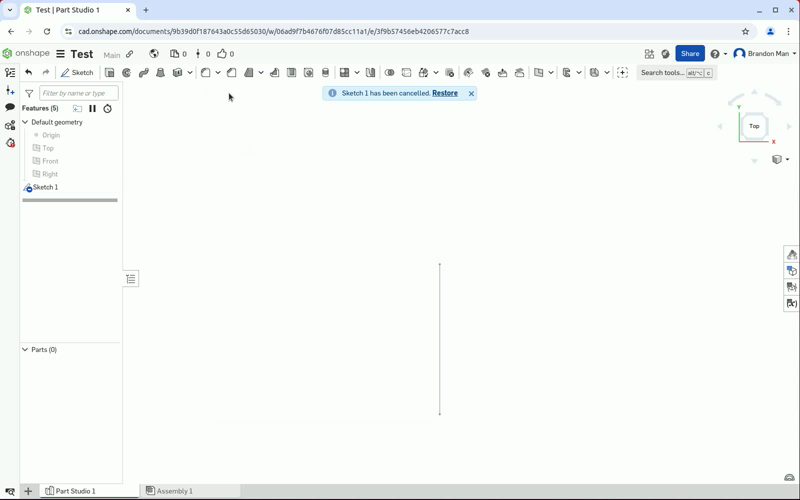
key(shift+s)
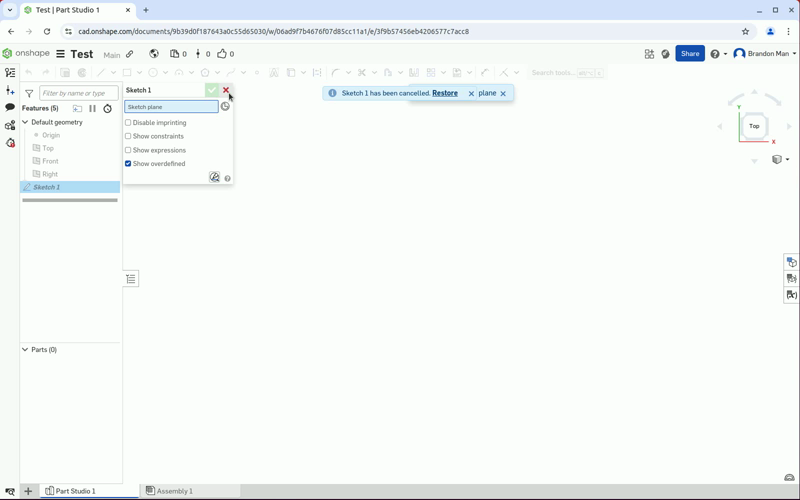
mouse_move(73, 150)
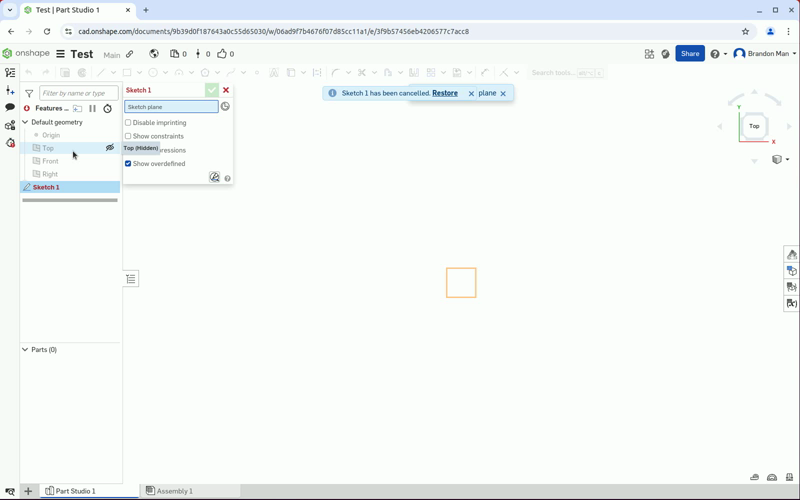
click(73, 150)
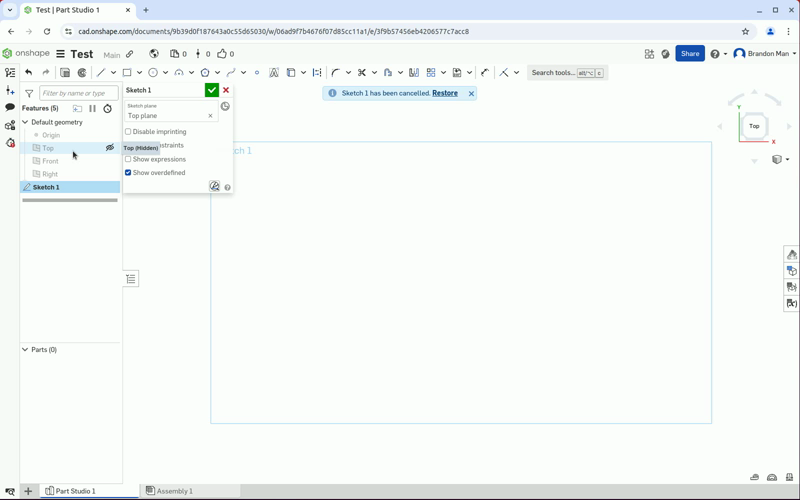
mouse_move(73, 352)
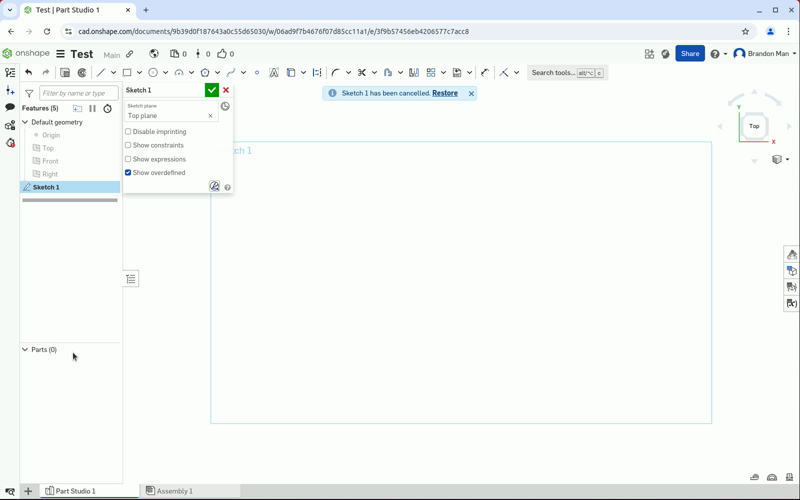
key(y)
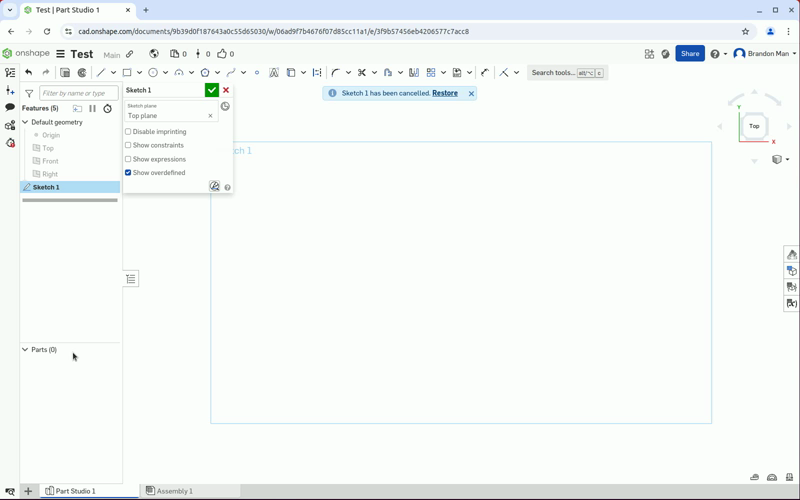
key(l)
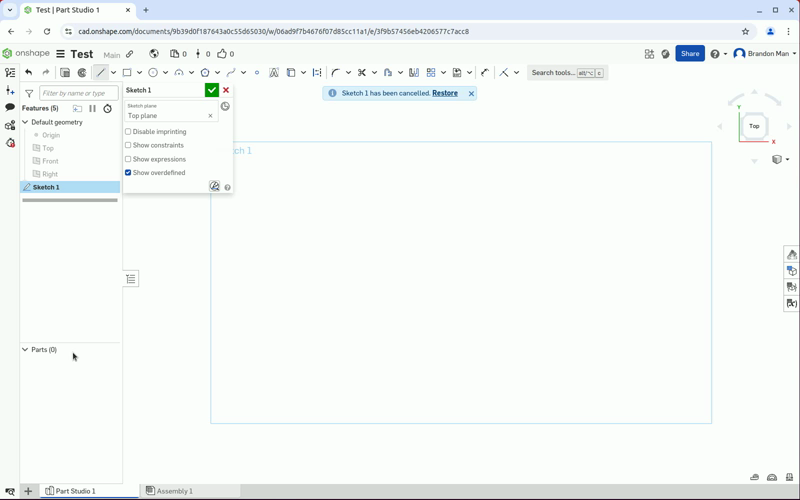
key_down(shift)
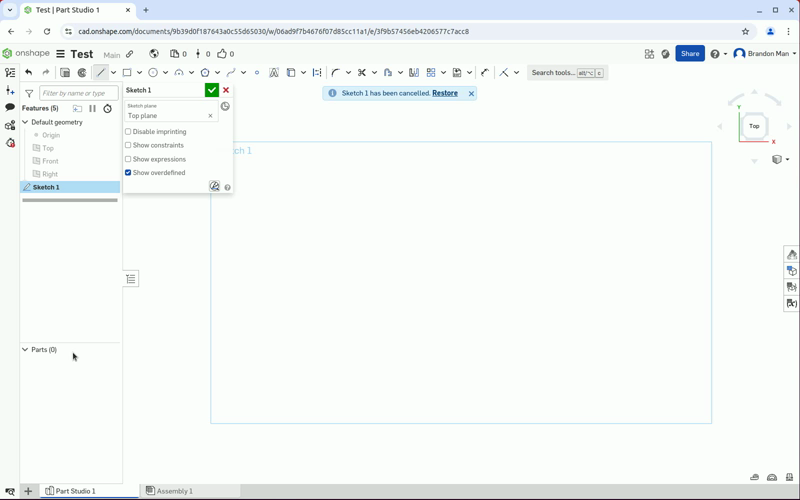
mouse_move(380, 349)
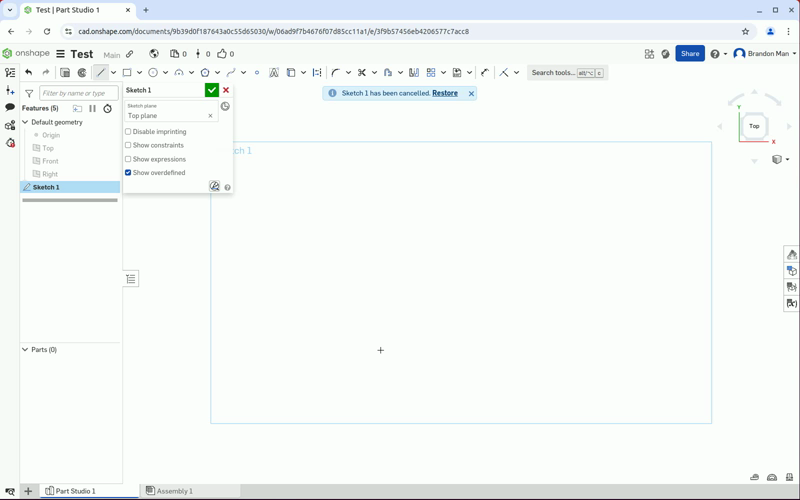
click(380, 349)
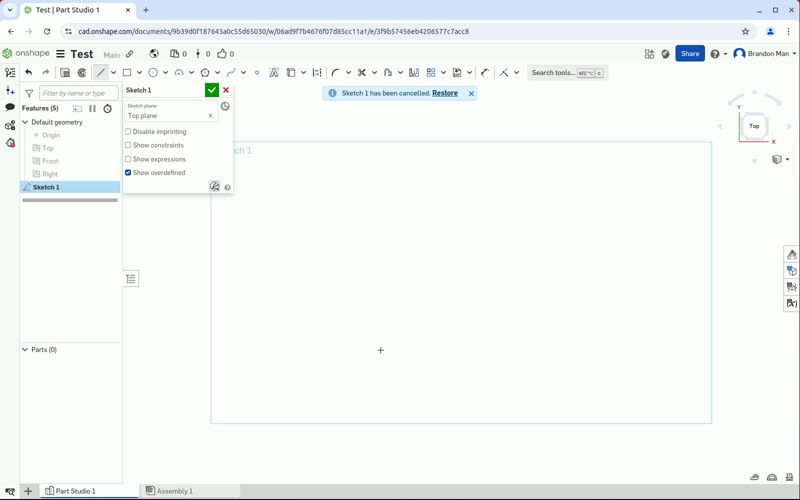
key_up(shift)
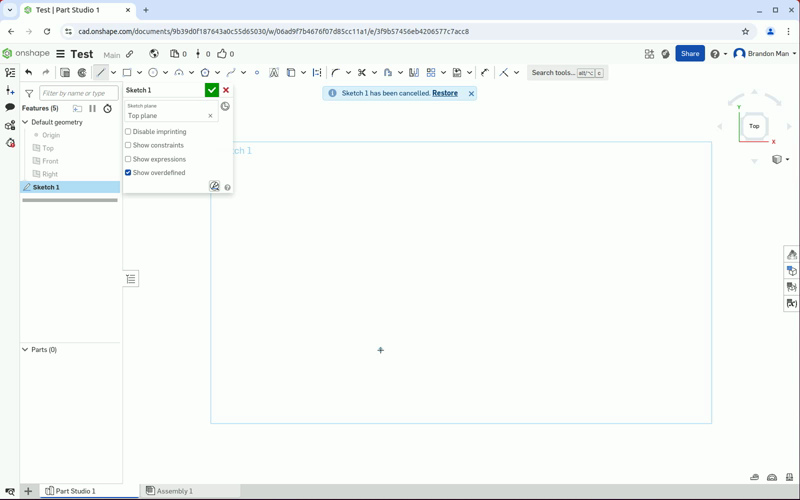
key_down(shift)
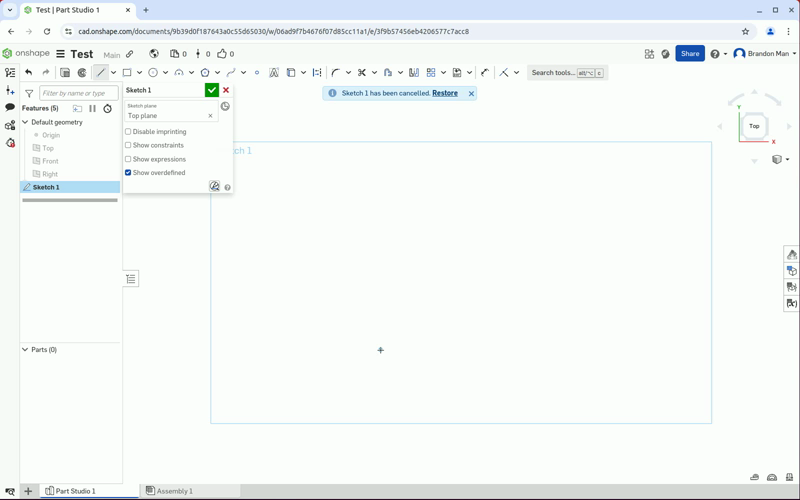
mouse_move(426, 396)
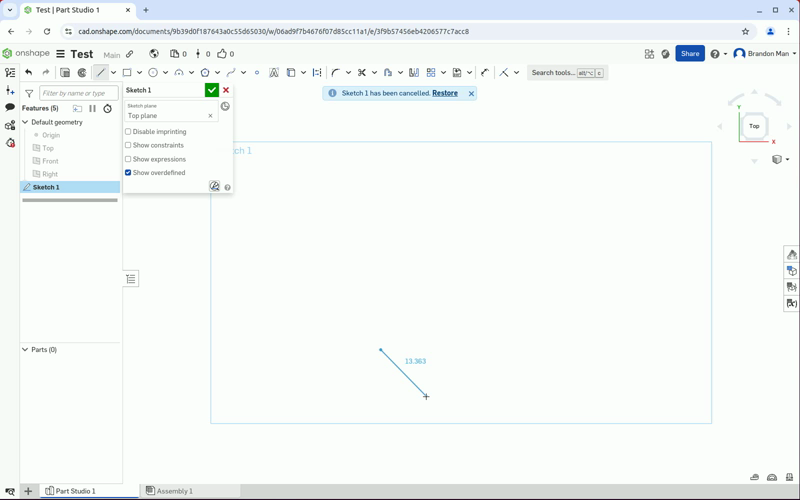
click(426, 396)
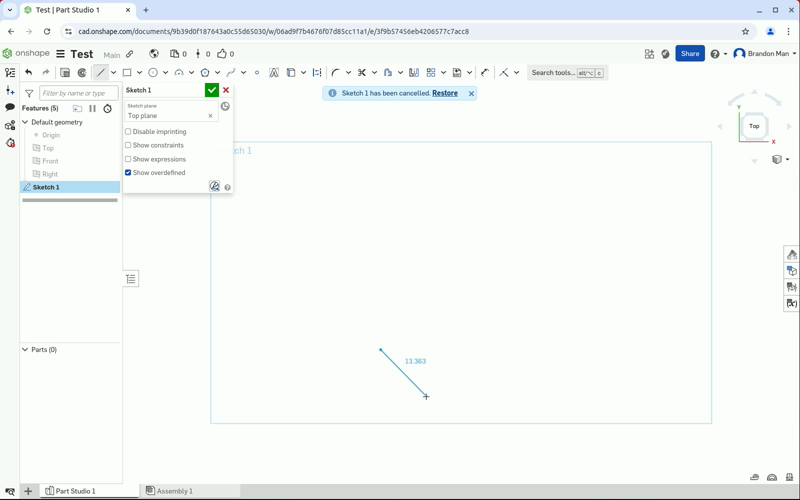
key_up(shift)
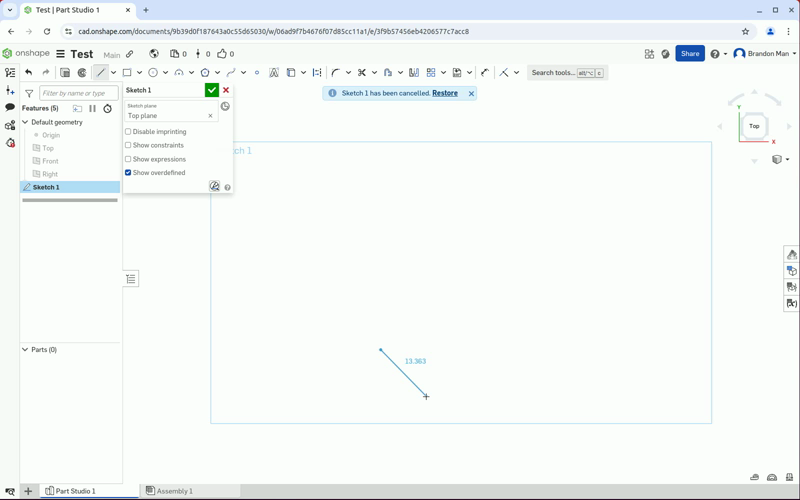
key_down(shift)
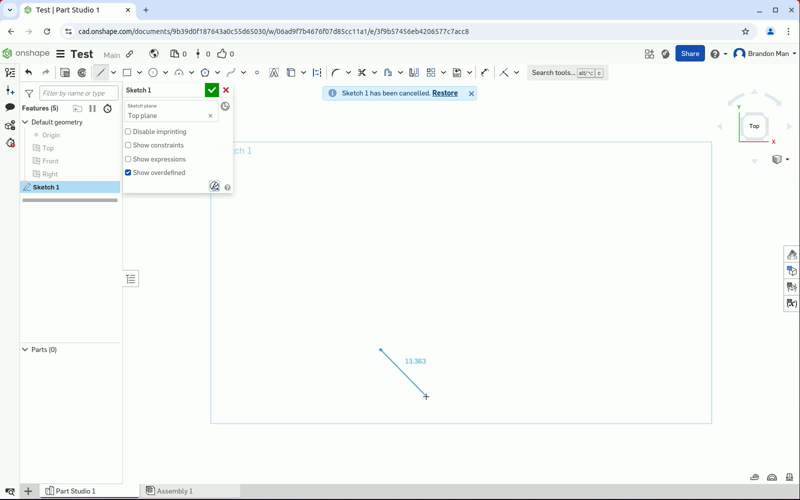
mouse_move(504, 319)
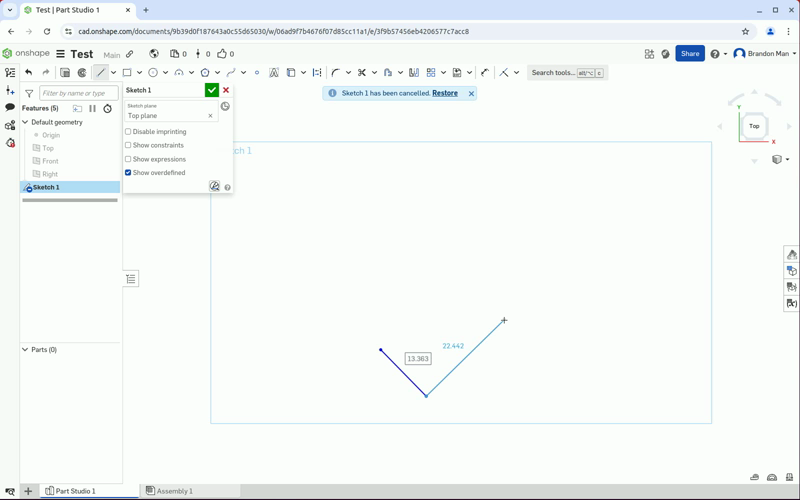
click(504, 319)
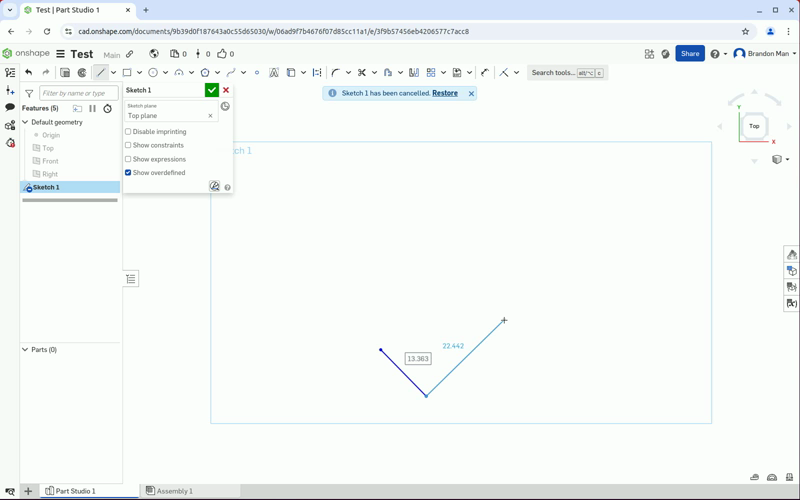
key_up(shift)
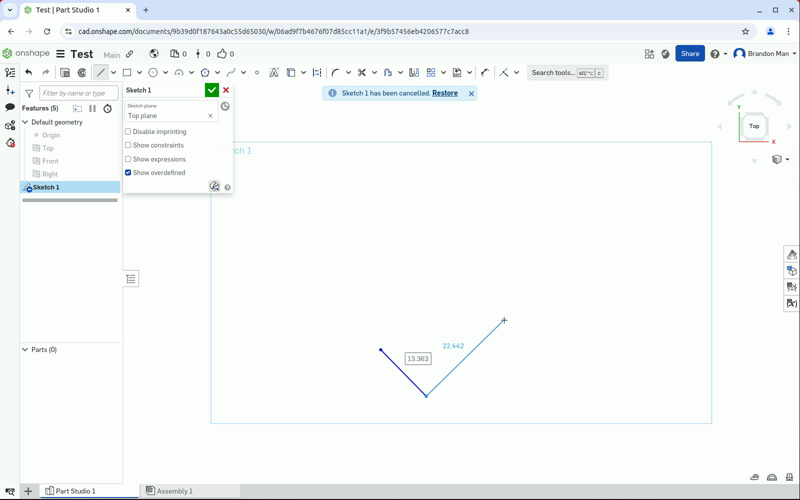
key_down(shift)
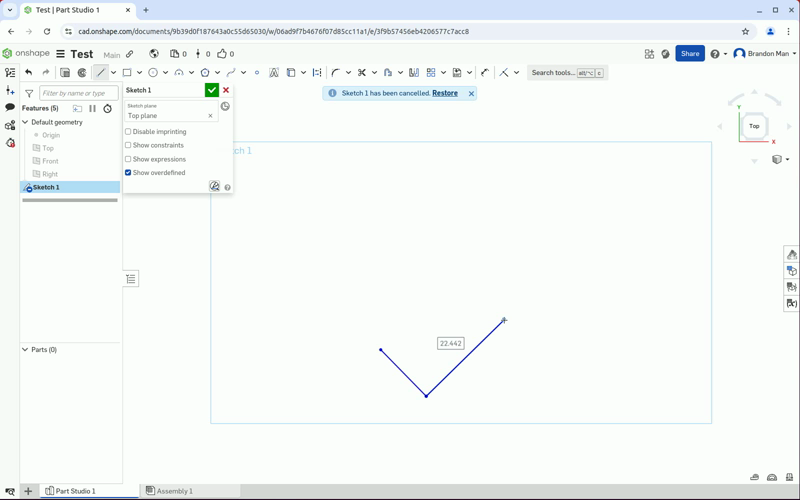
mouse_move(534, 319)
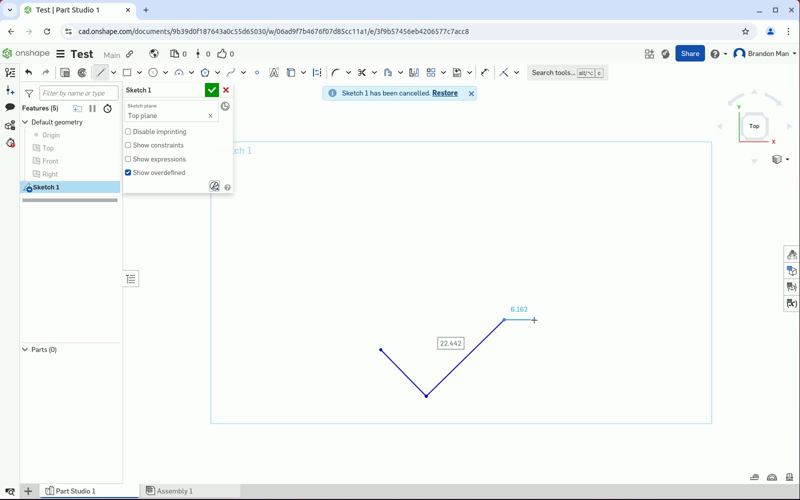
mouse_move(467, 283)
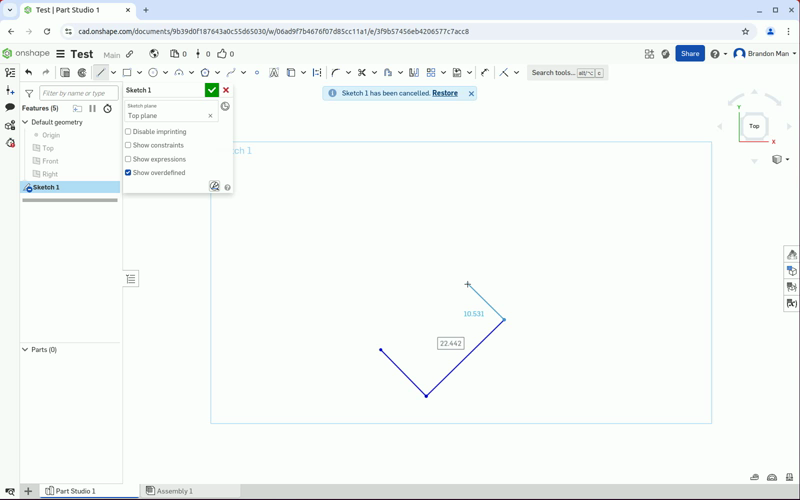
click(467, 283)
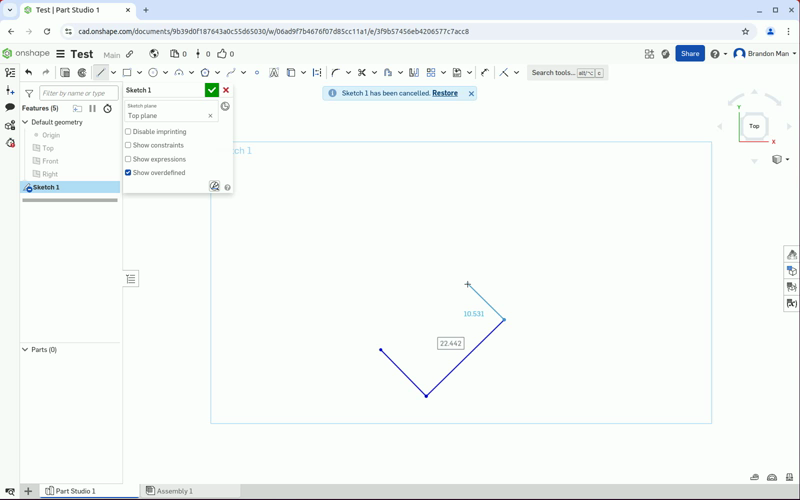
key_up(shift)
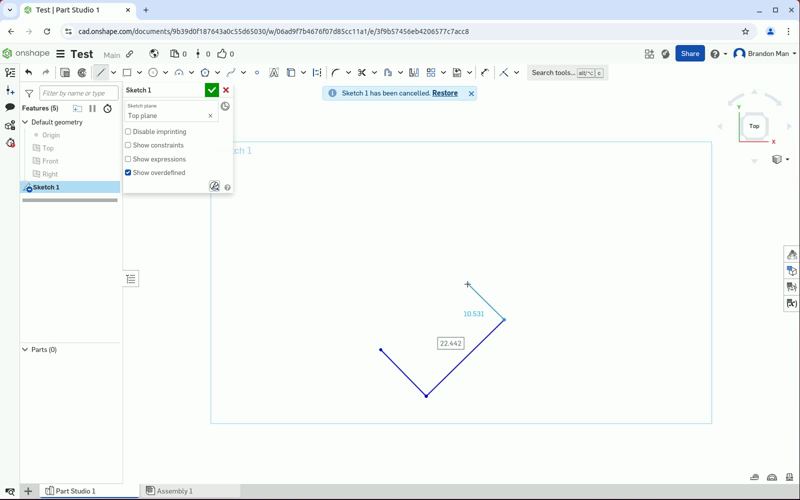
key_down(shift)
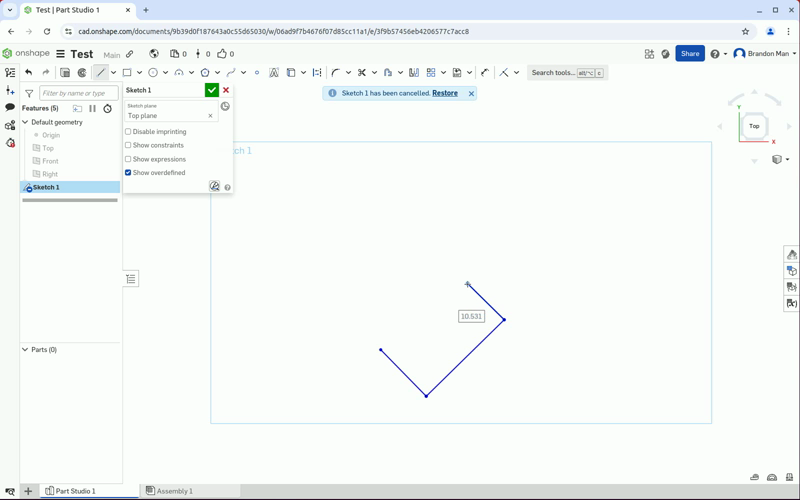
mouse_move(497, 283)
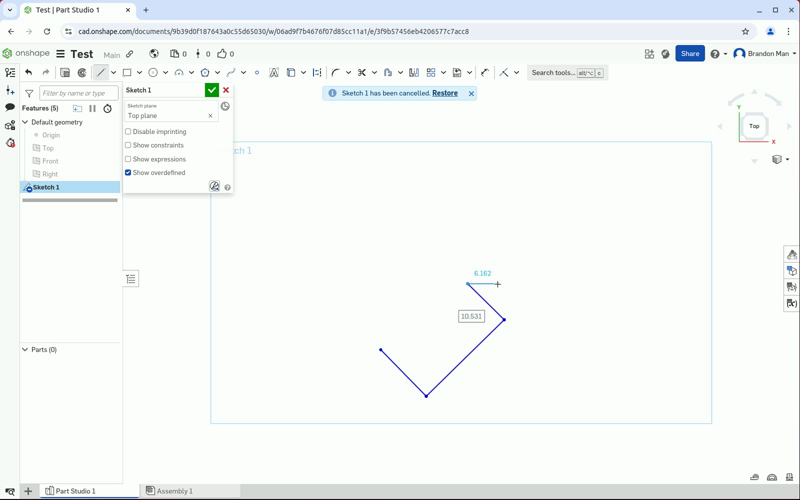
mouse_move(460, 283)
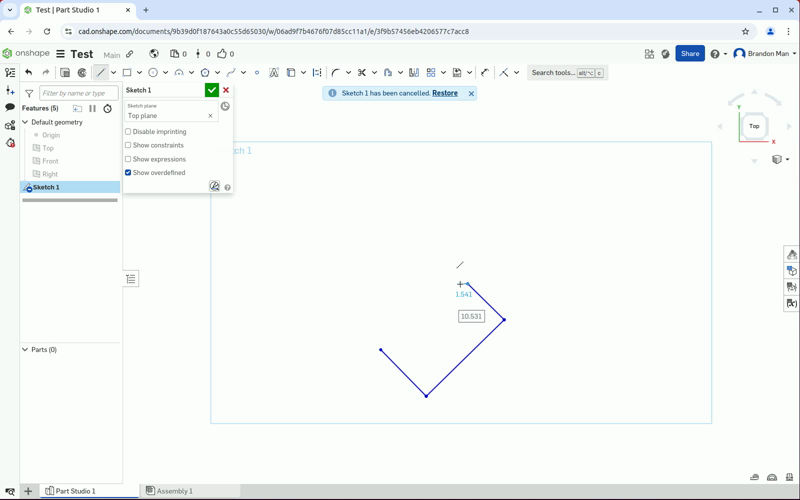
click(460, 283)
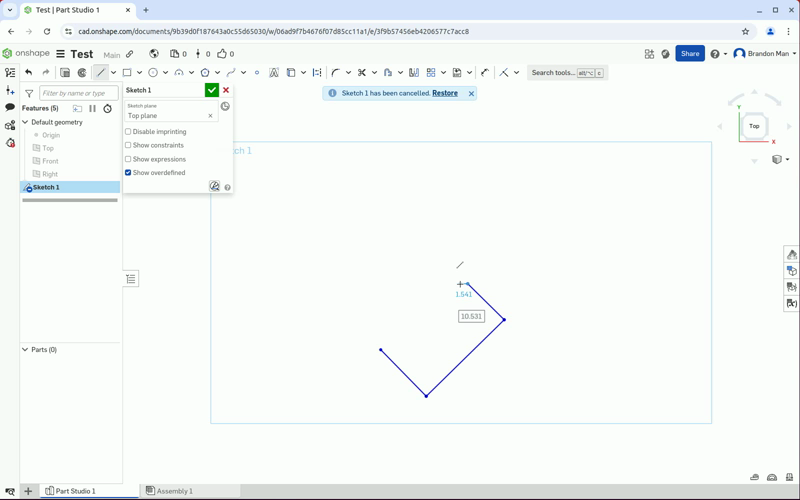
key_up(shift)
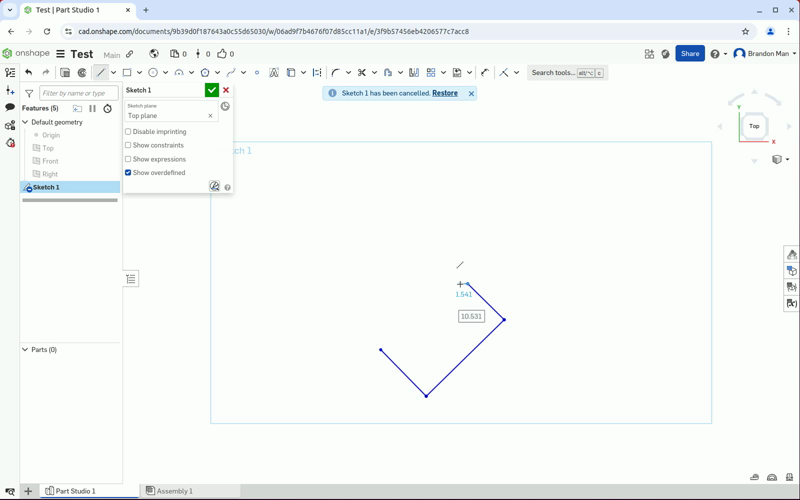
key_down(shift)
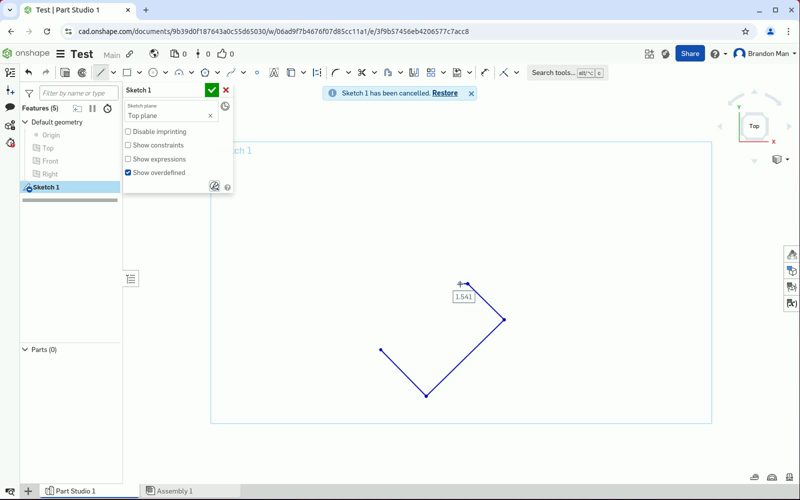
mouse_move(380, 283)
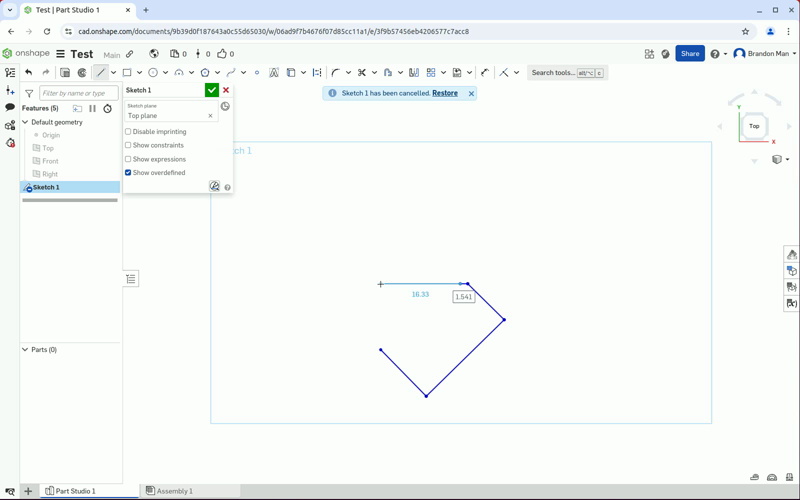
click(380, 283)
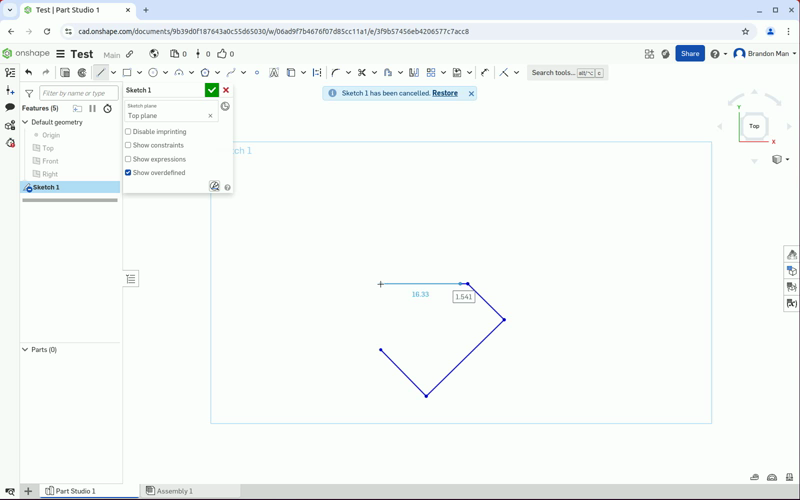
key_up(shift)
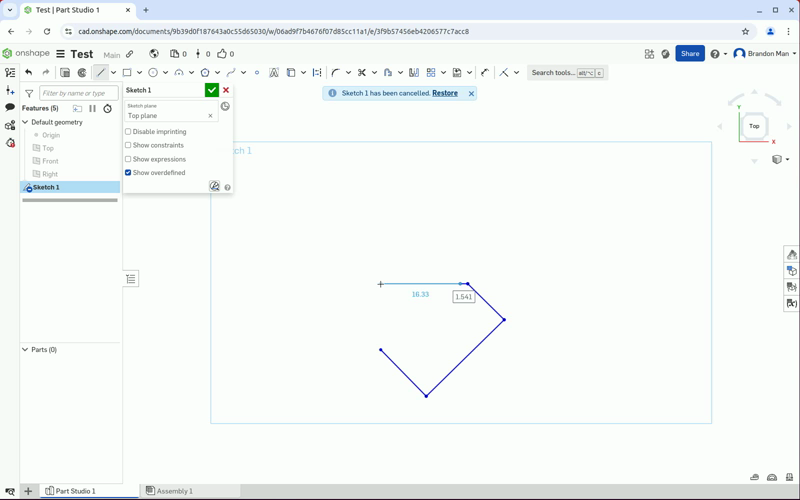
key_down(shift)
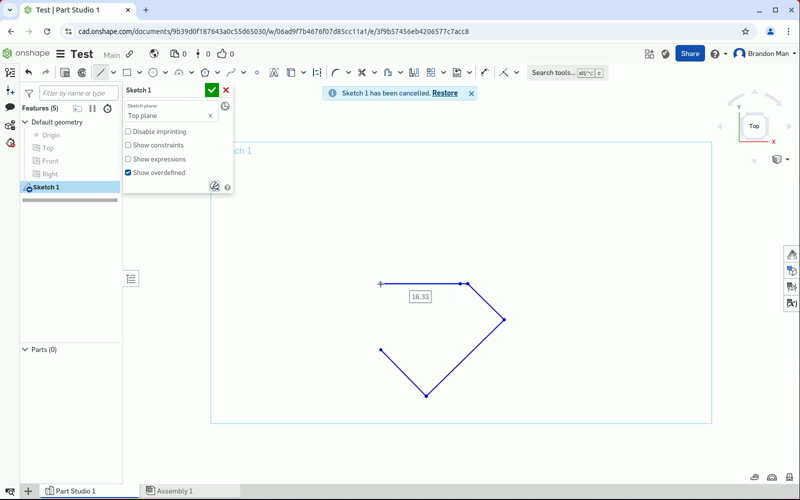
mouse_move(380, 349)
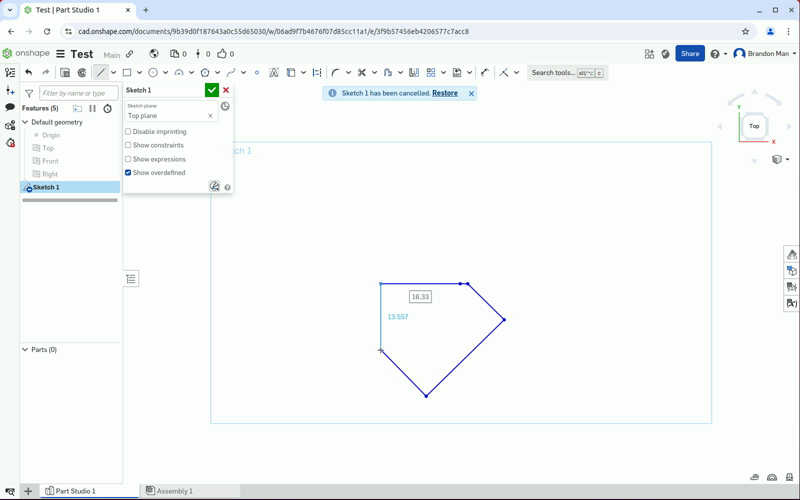
key_up(shift)
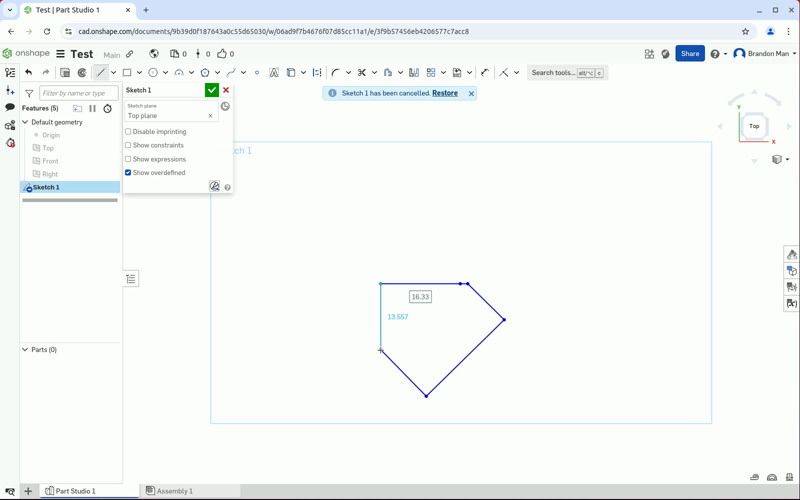
click(380, 349)
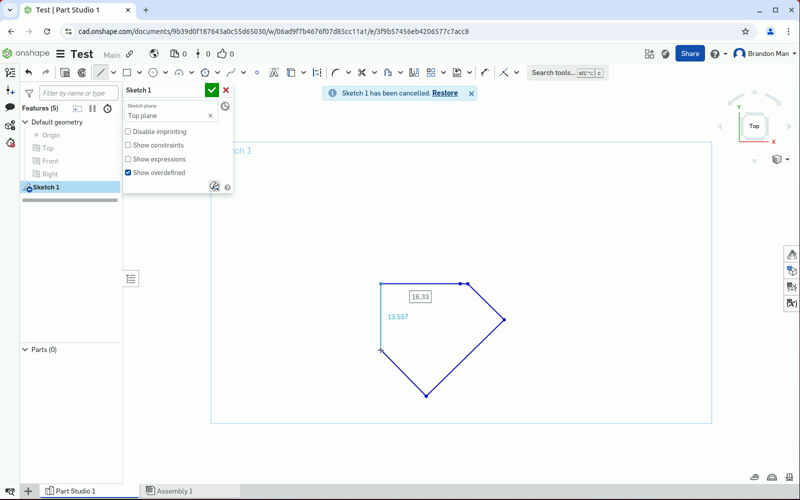
key(esc)
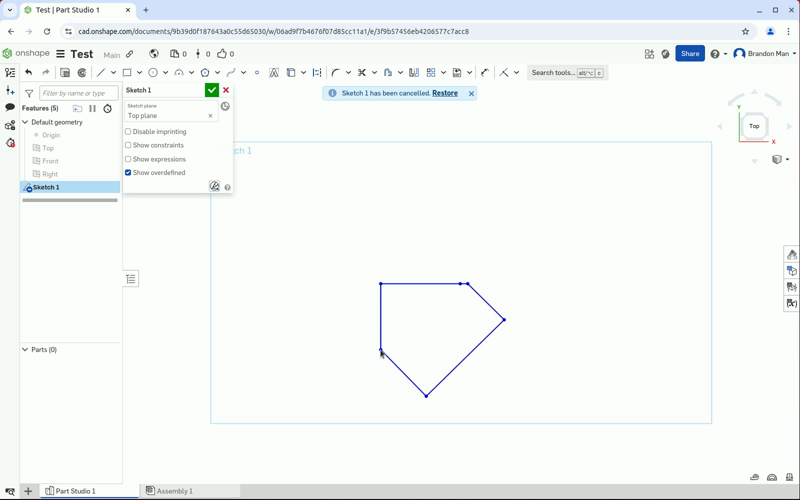
key(l)
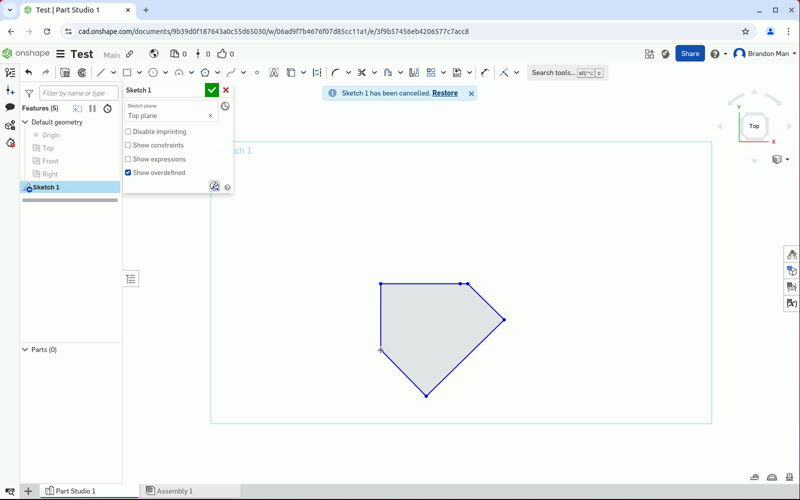
key_down(shift)
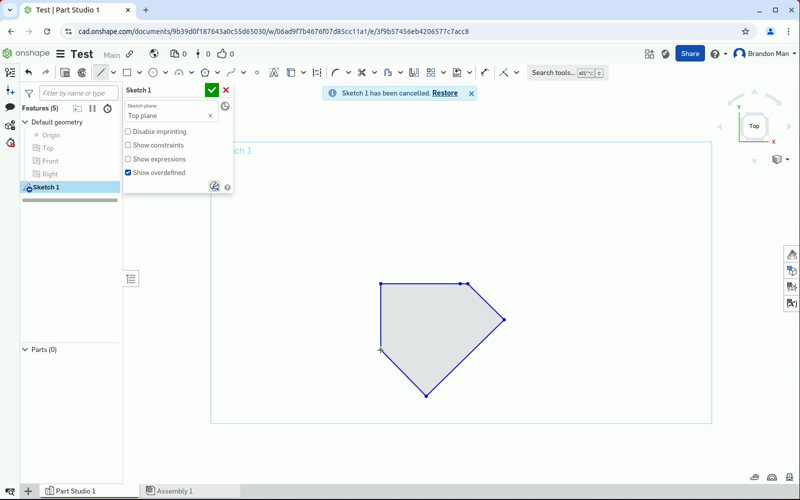
mouse_move(383, 348)
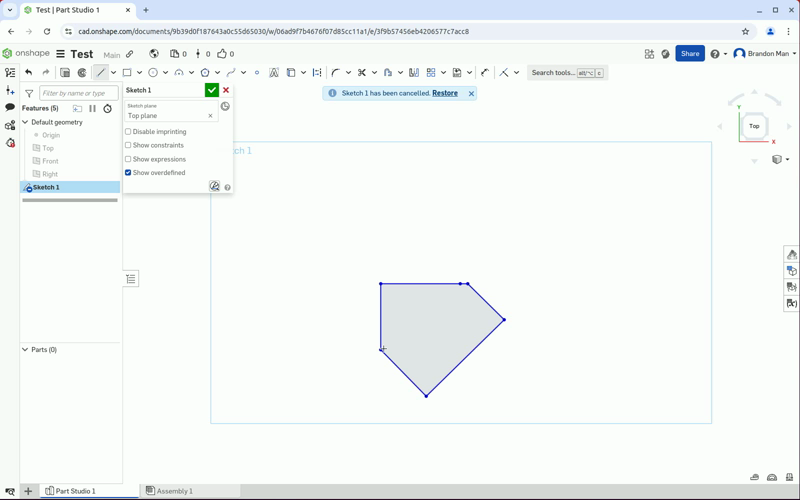
scroll(6)
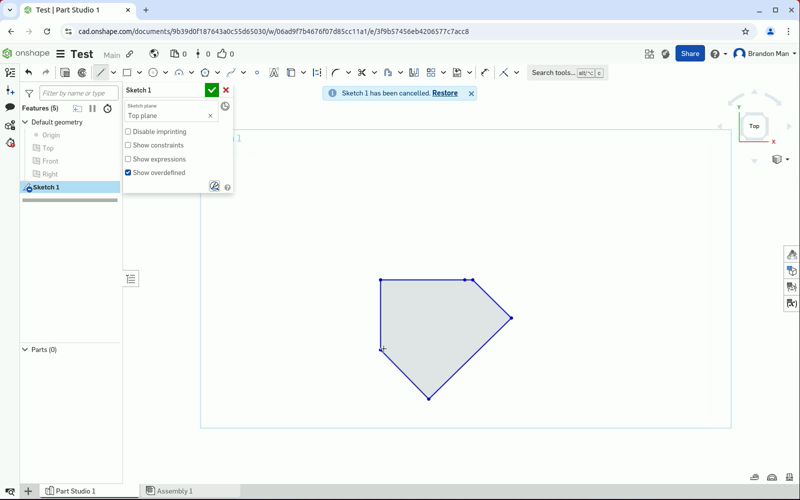
scroll(6)
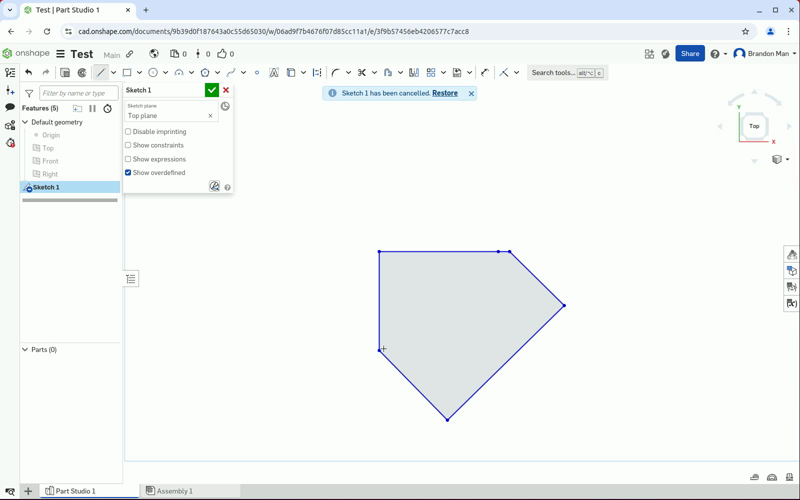
scroll(6)
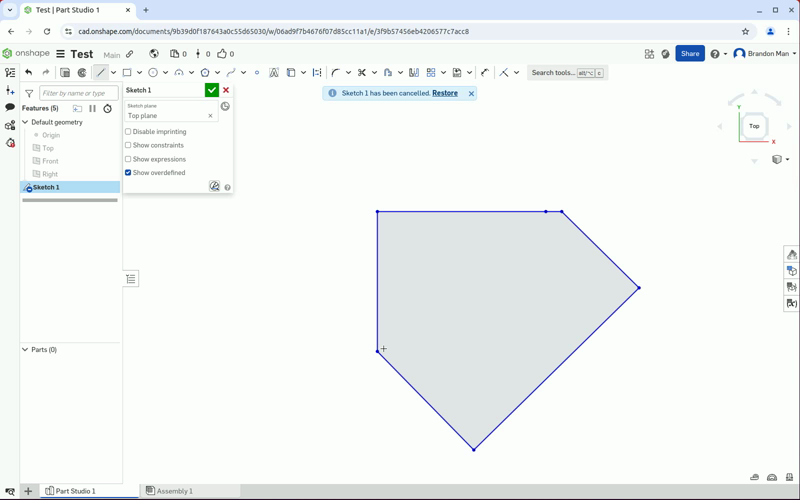
scroll(6)
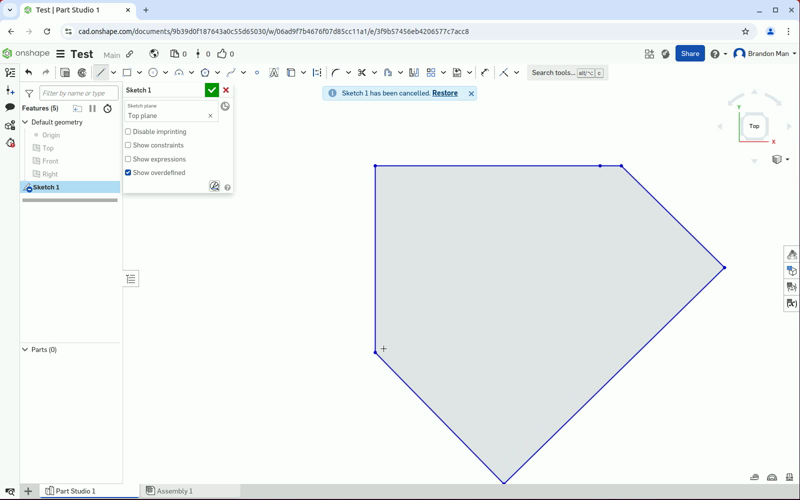
scroll(6)
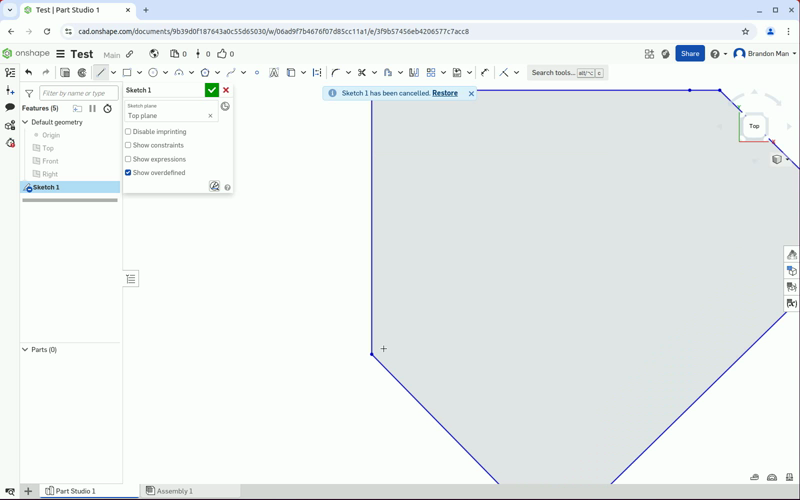
scroll(6)
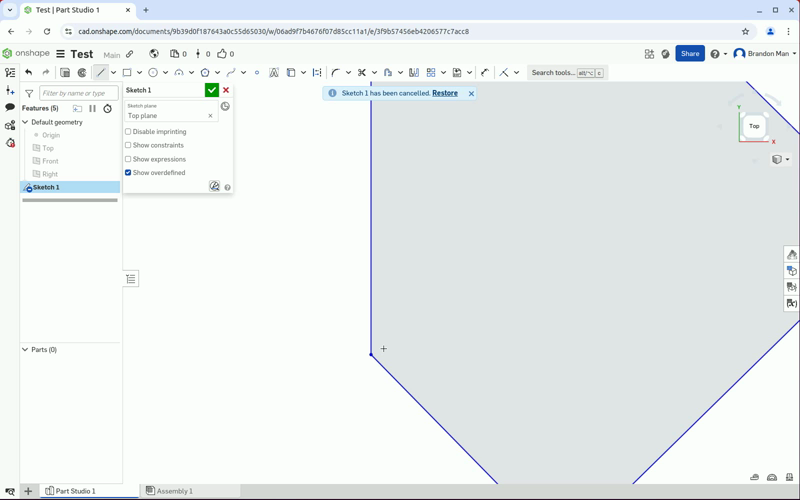
scroll(6)
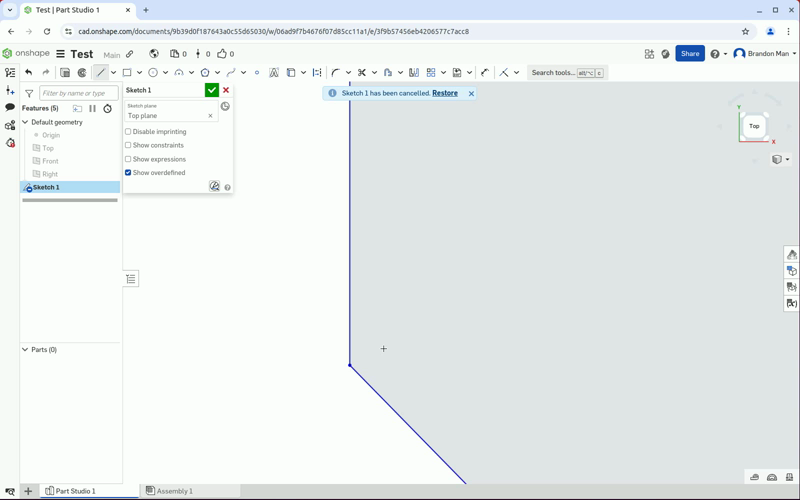
click(383, 348)
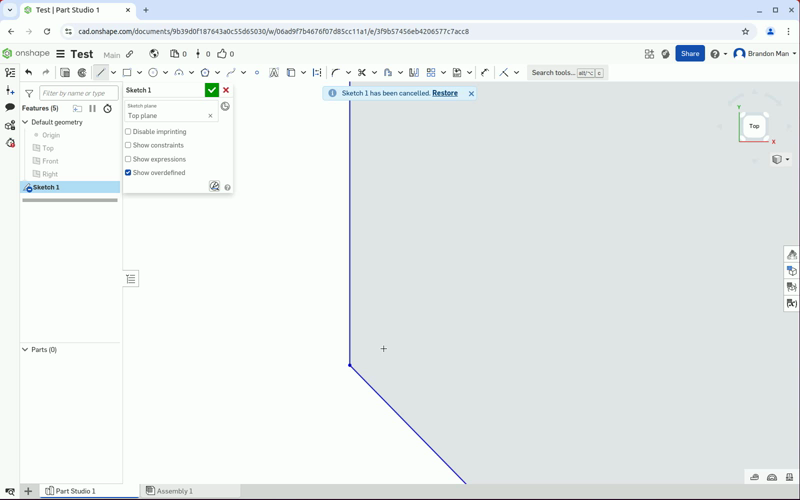
scroll(-6)
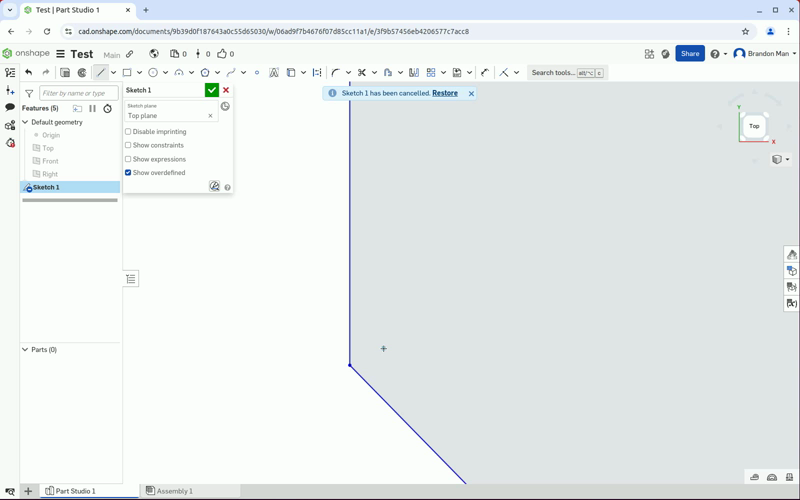
scroll(-6)
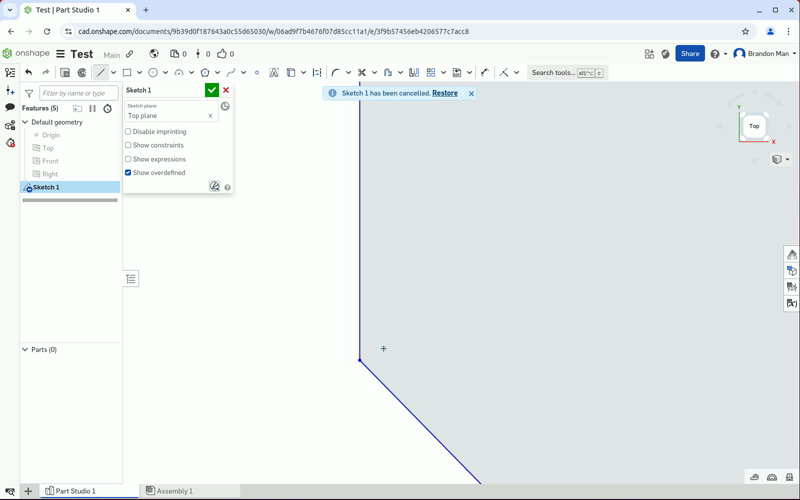
scroll(-6)
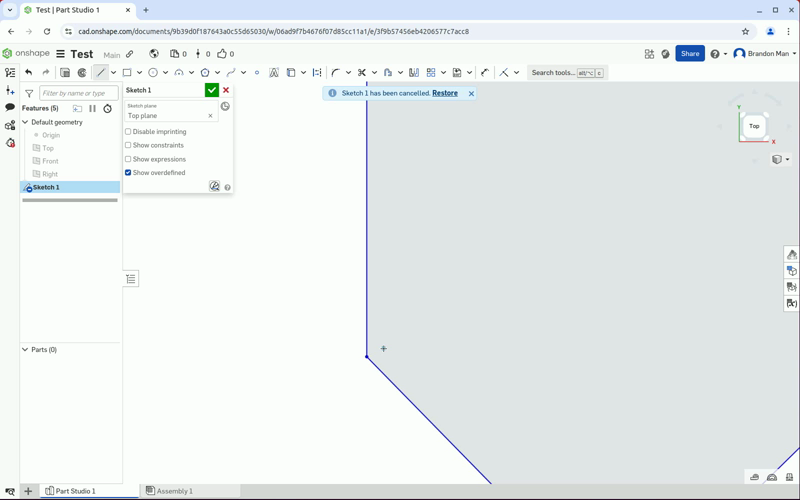
scroll(-6)
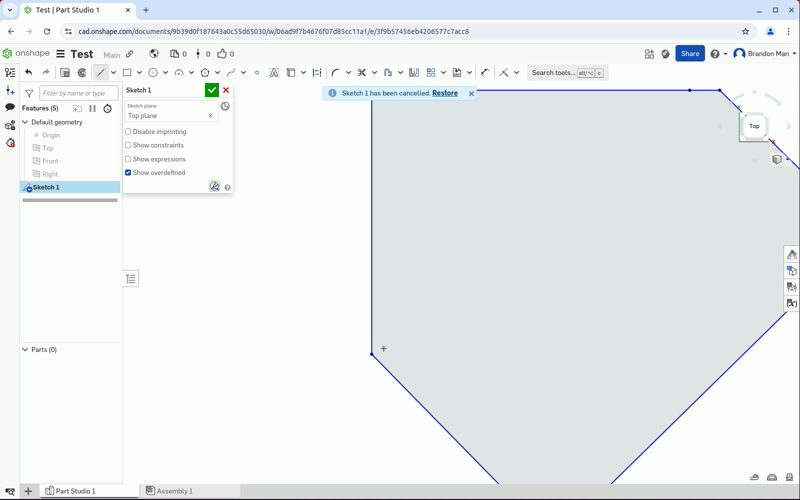
scroll(-6)
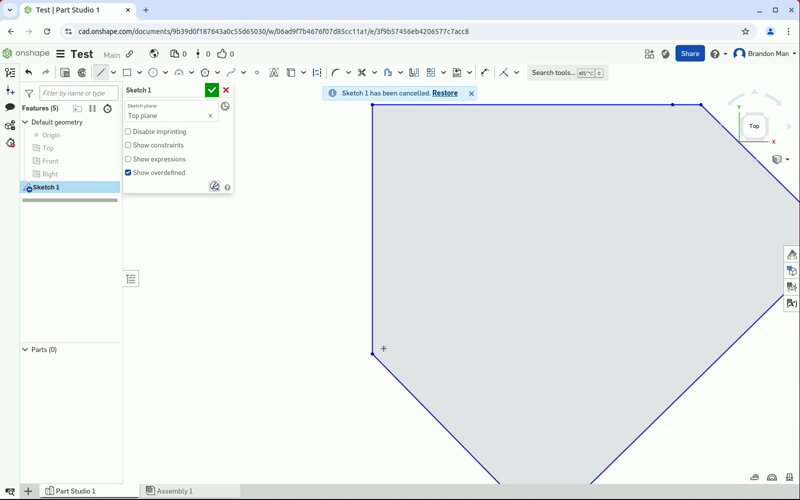
scroll(-6)
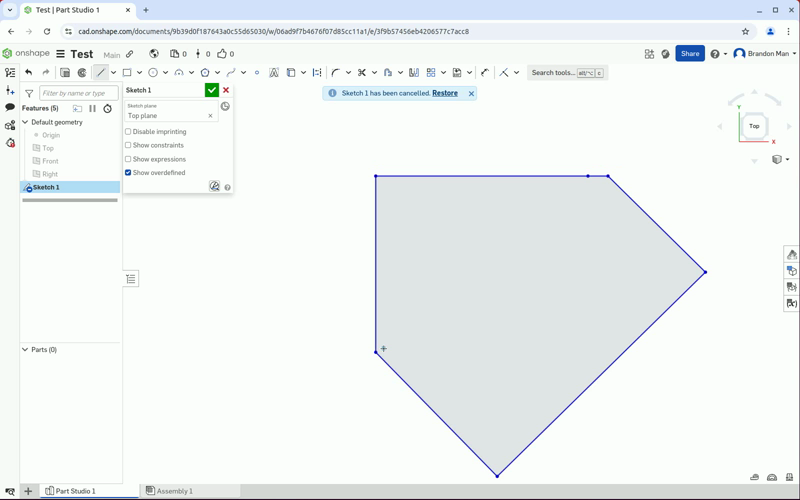
scroll(-6)
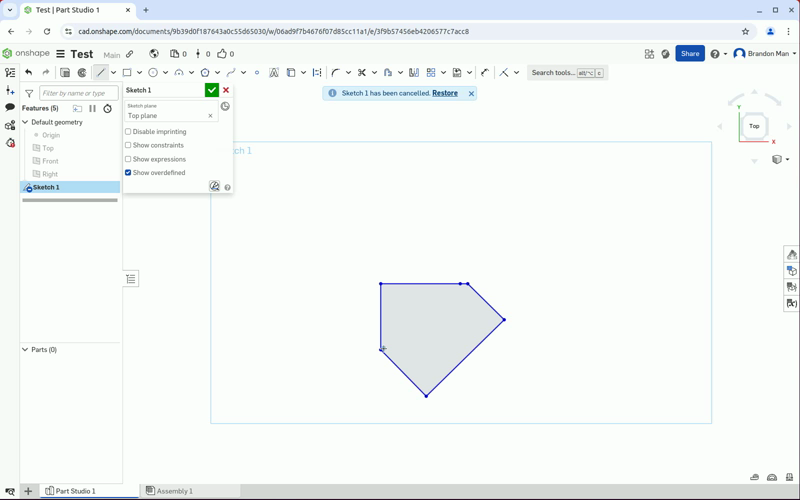
key_up(shift)
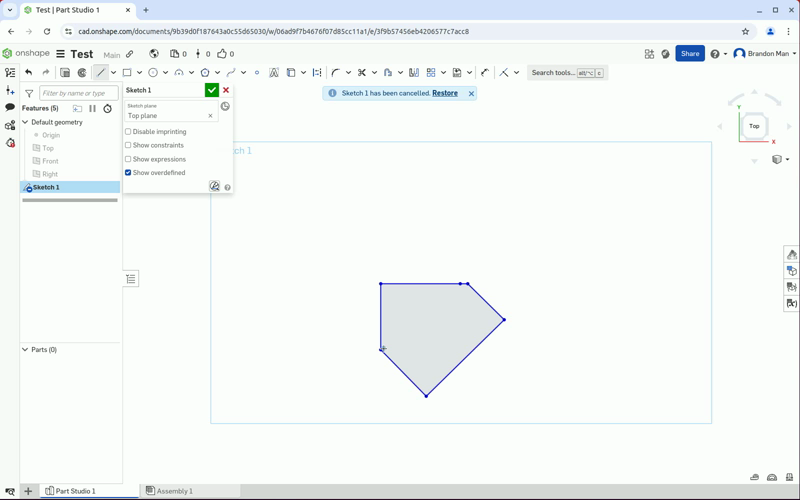
key_down(shift)
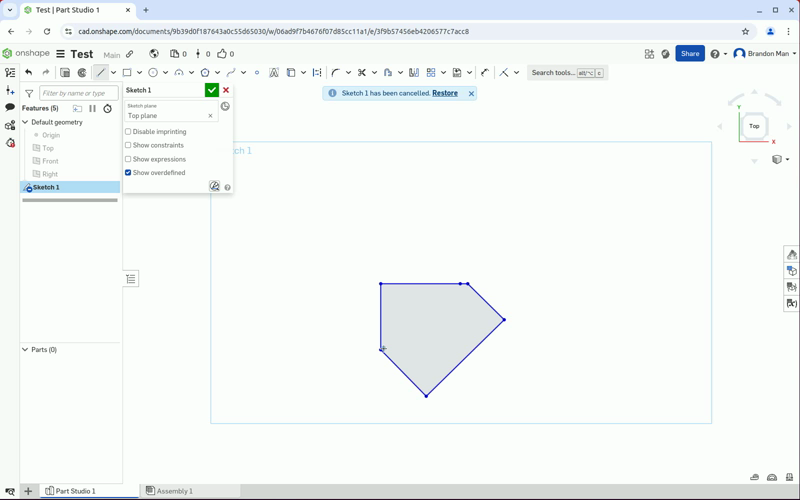
mouse_move(426, 392)
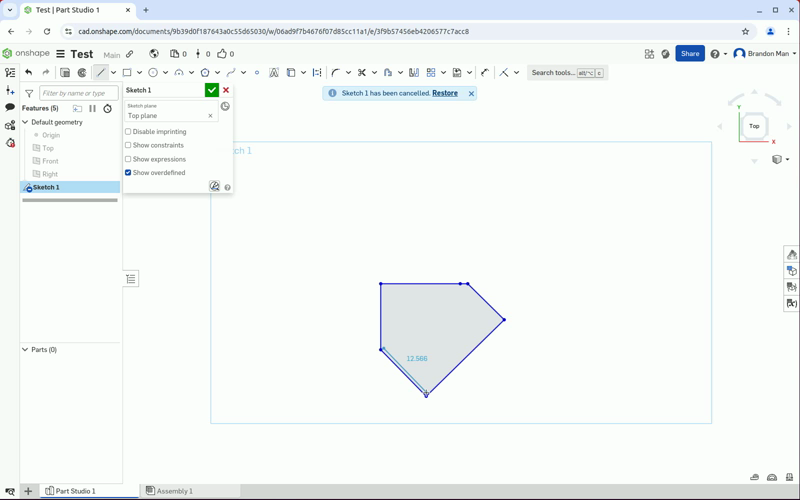
scroll(6)
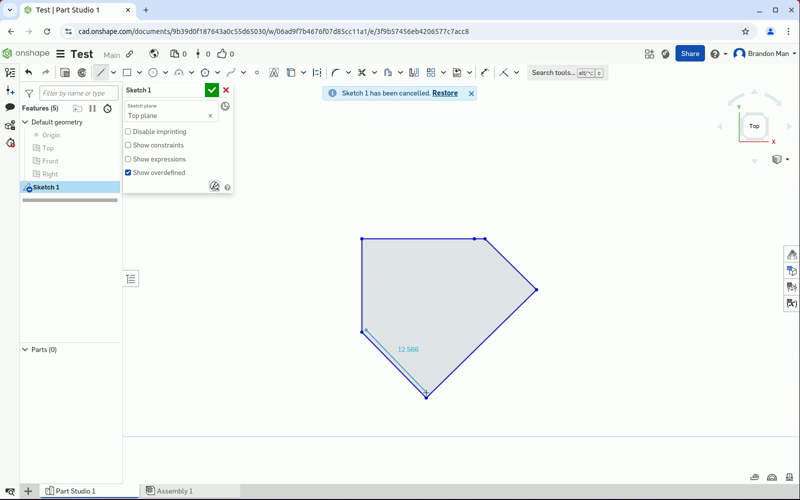
scroll(6)
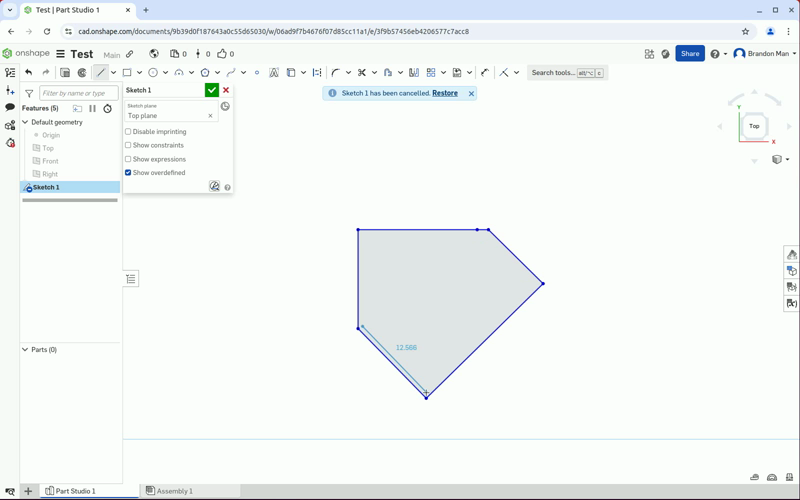
scroll(6)
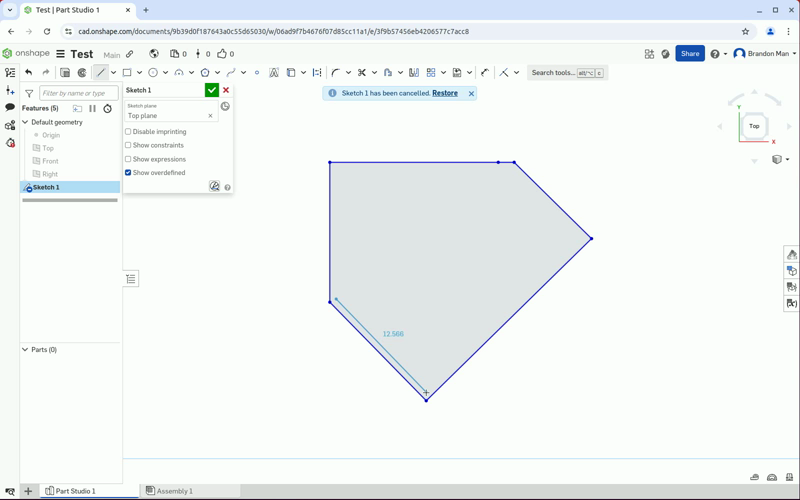
scroll(6)
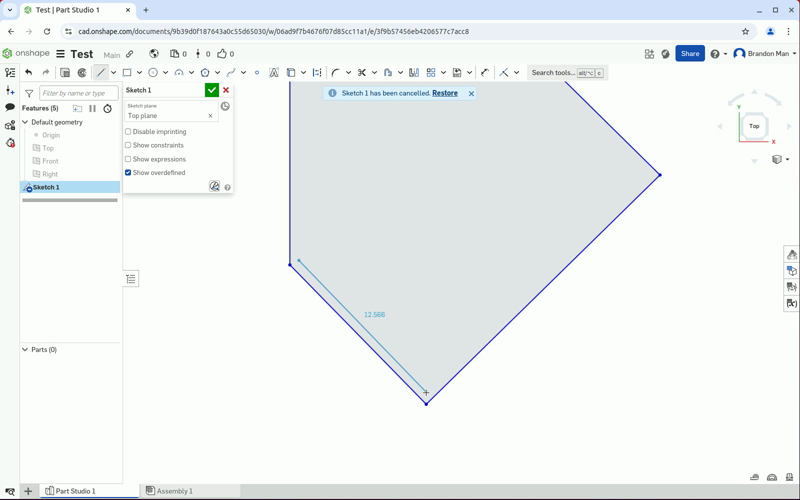
scroll(6)
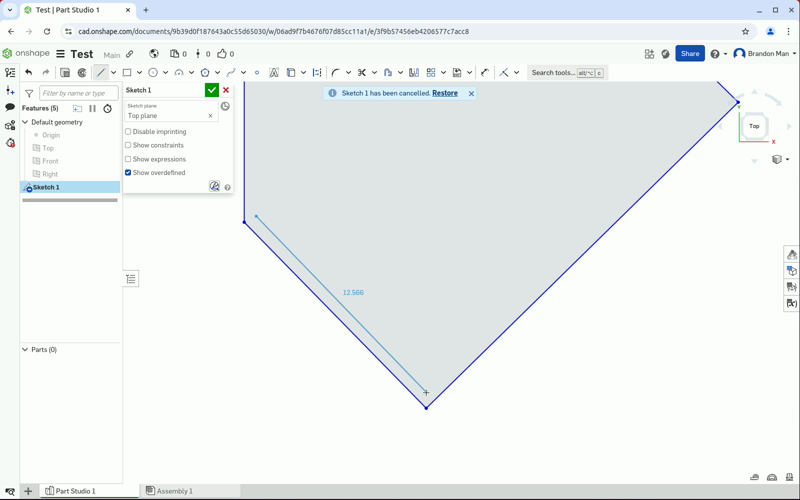
scroll(6)
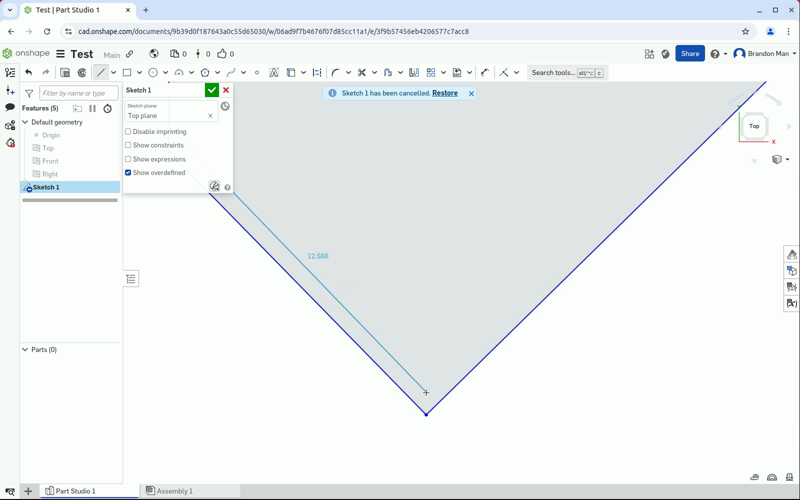
scroll(6)
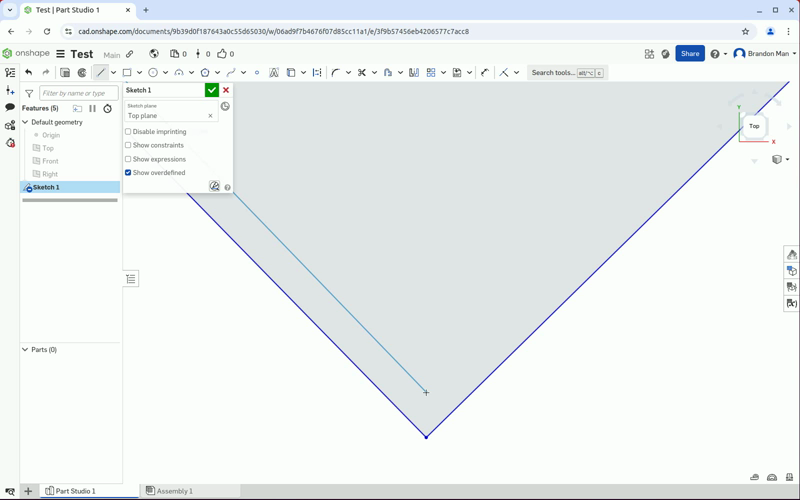
click(426, 392)
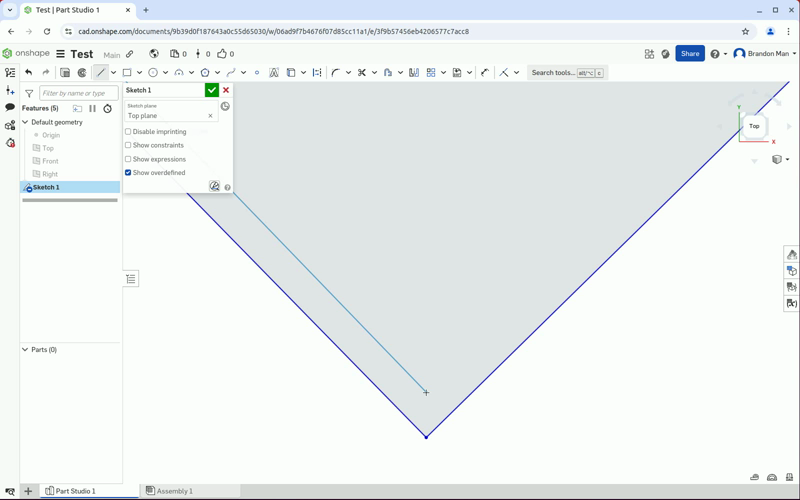
scroll(-6)
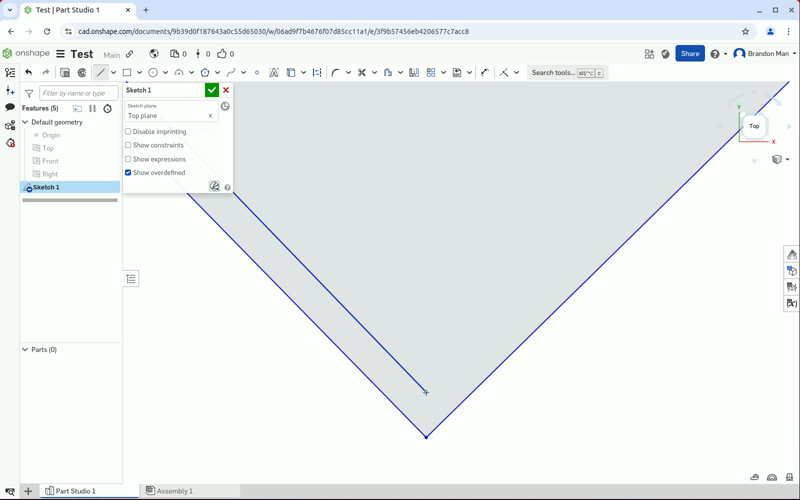
scroll(-6)
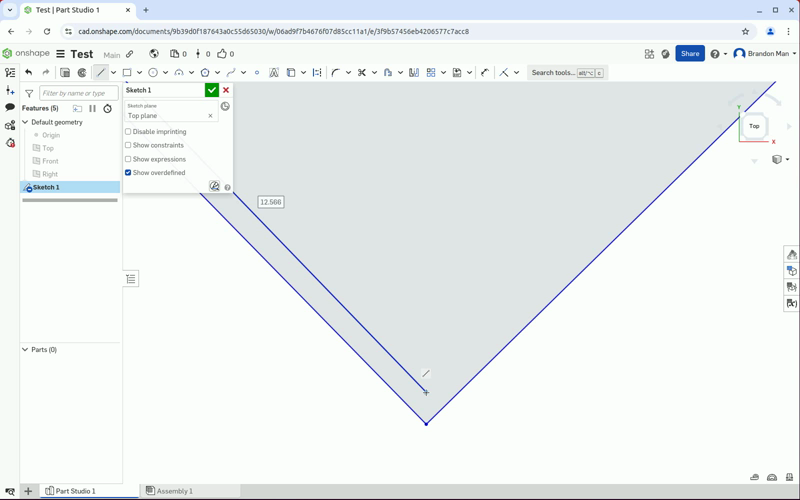
scroll(-6)
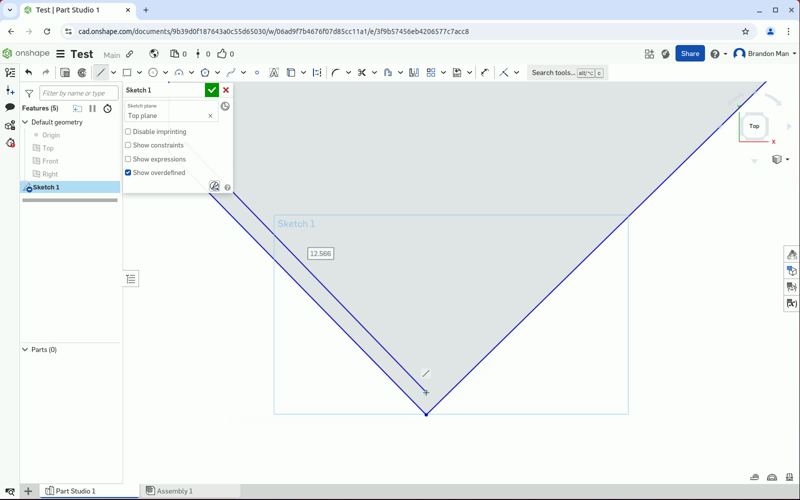
scroll(-6)
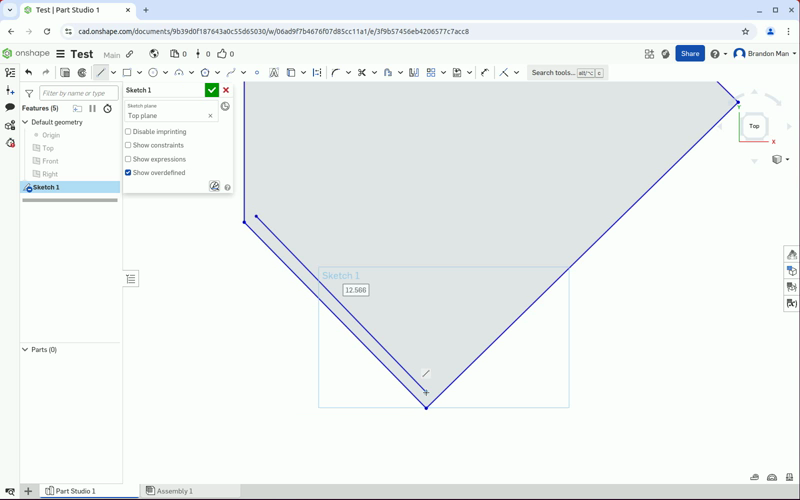
scroll(-6)
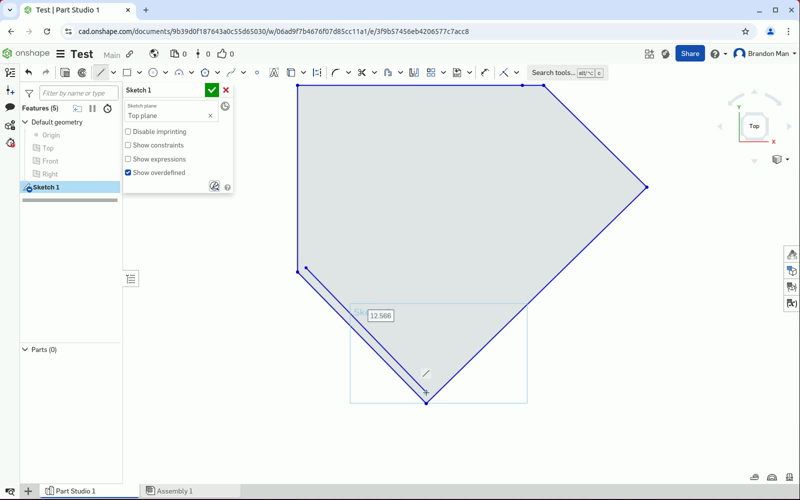
scroll(-6)
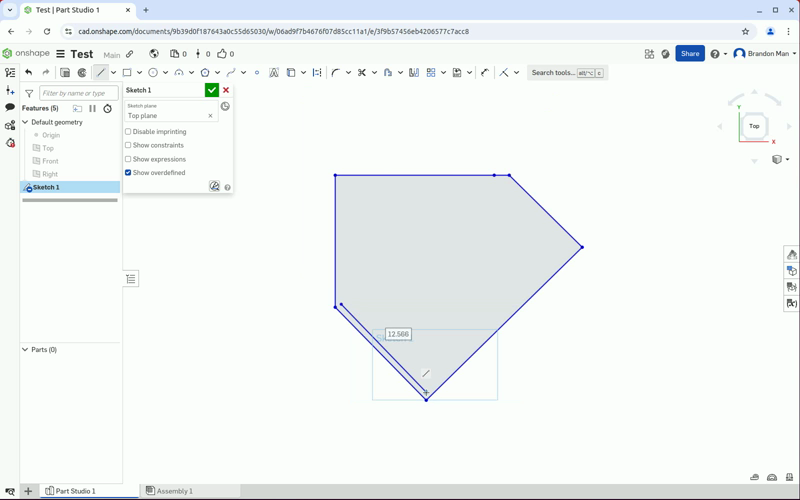
scroll(-6)
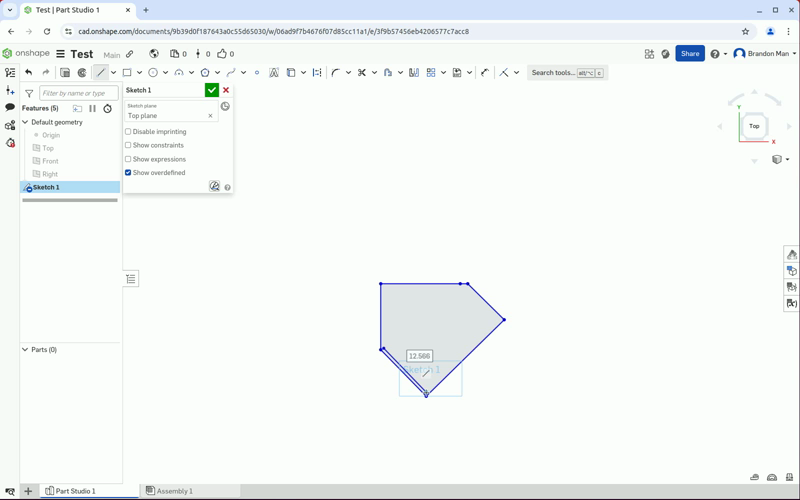
key_up(shift)
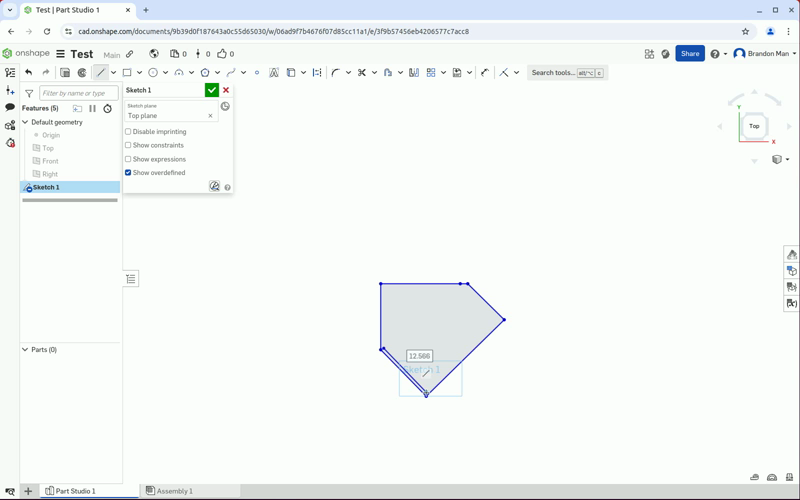
key_down(shift)
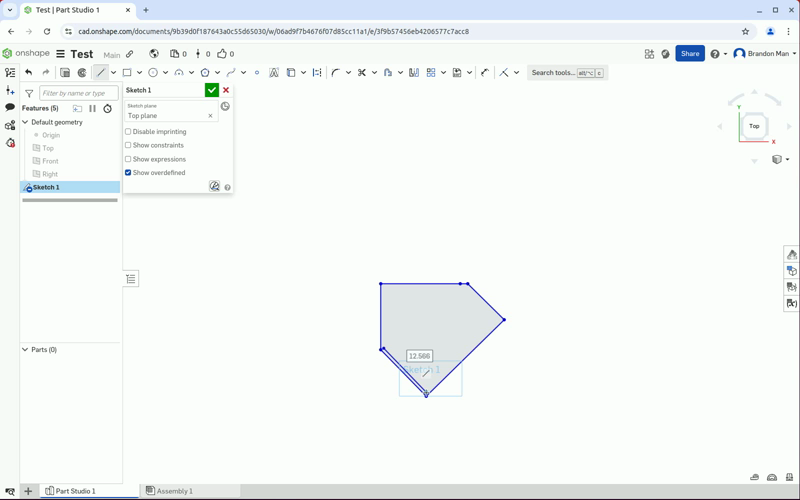
mouse_move(500, 319)
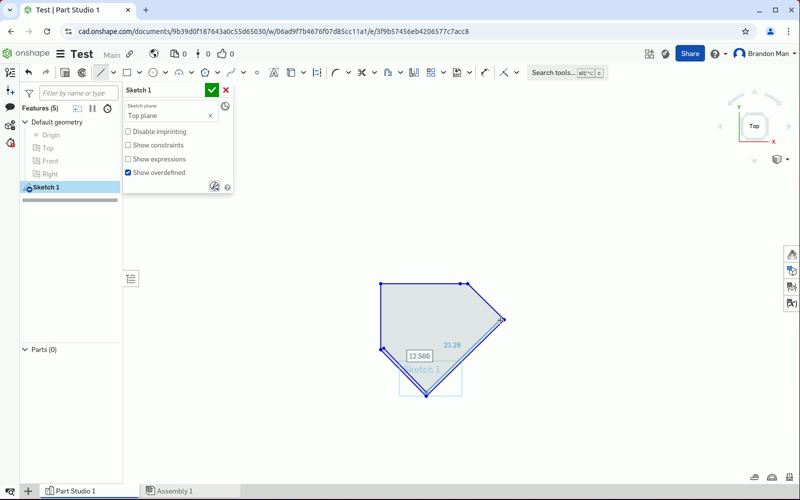
scroll(6)
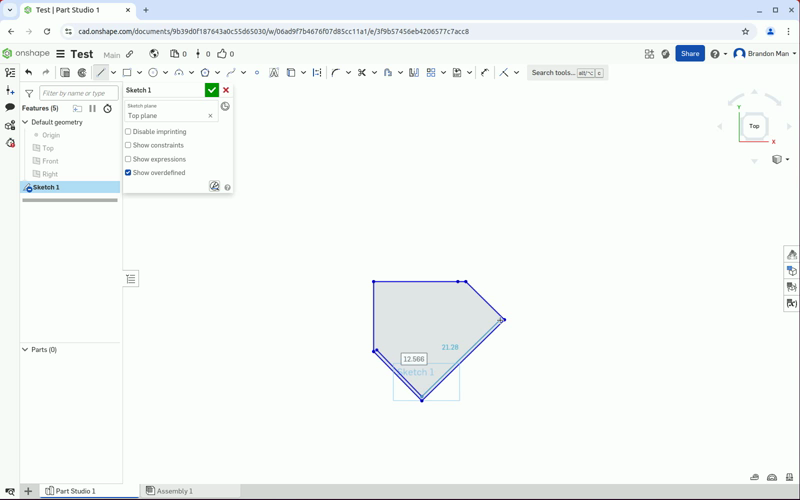
scroll(6)
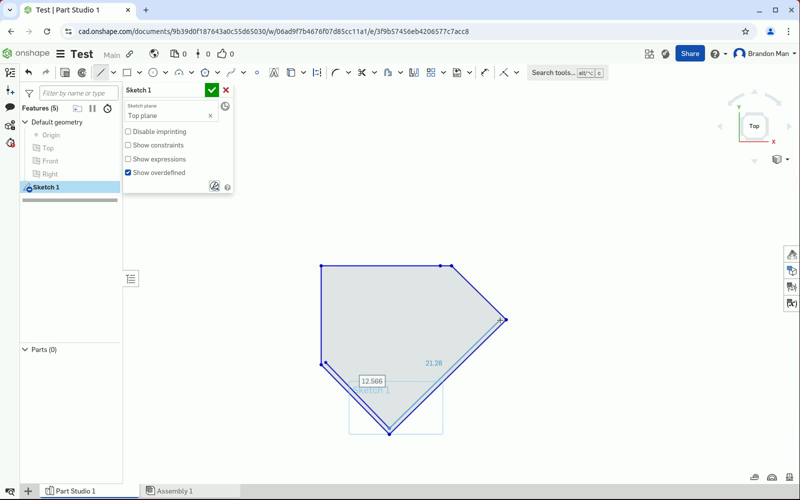
scroll(6)
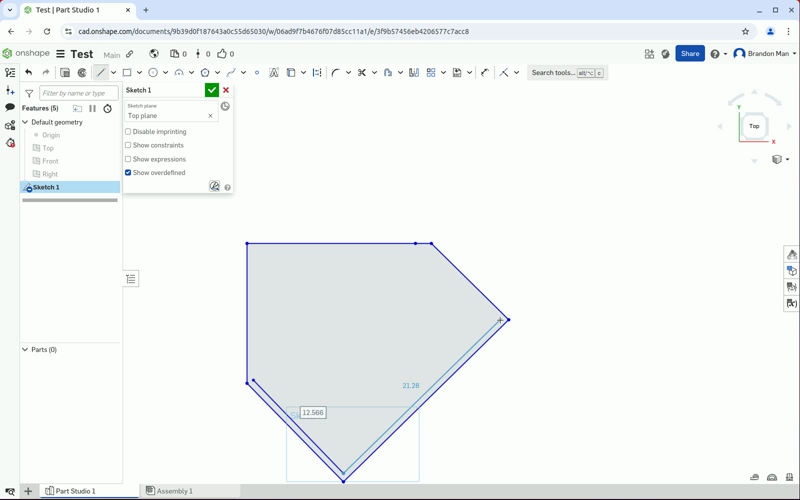
scroll(6)
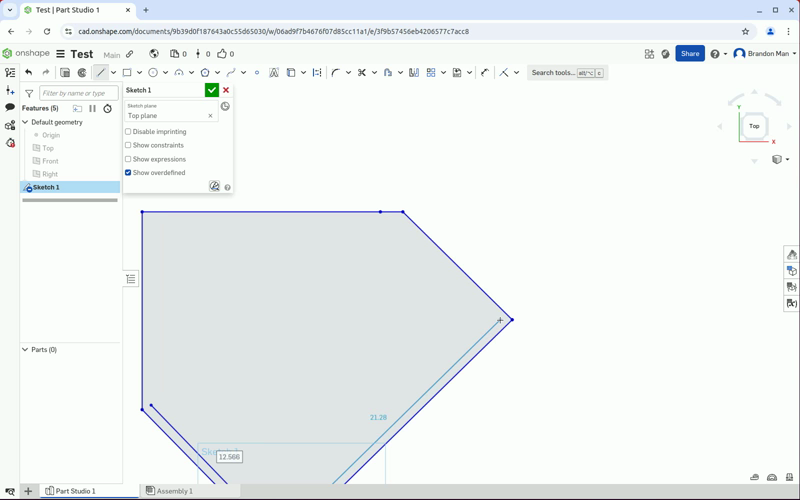
scroll(6)
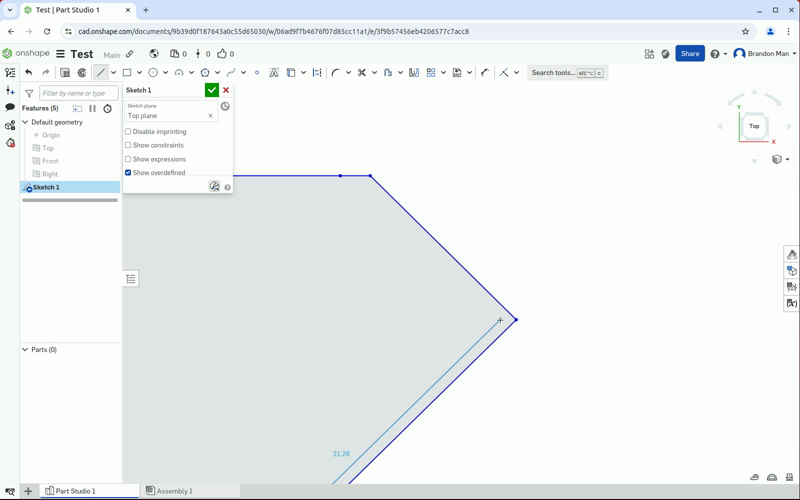
scroll(6)
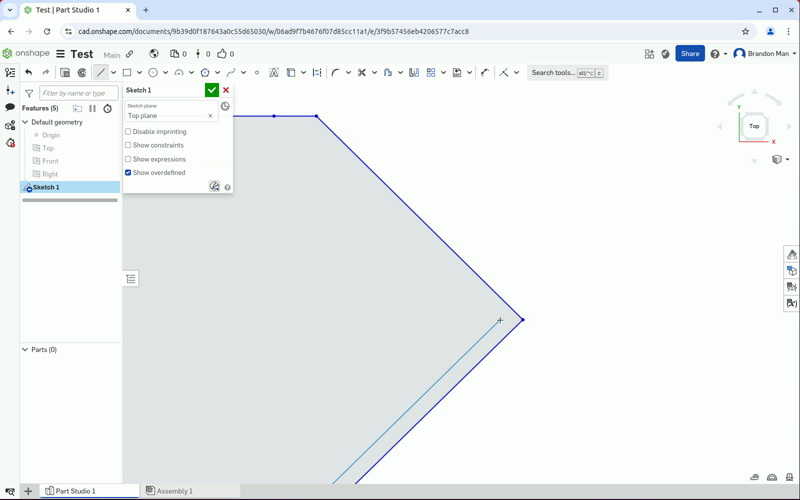
scroll(6)
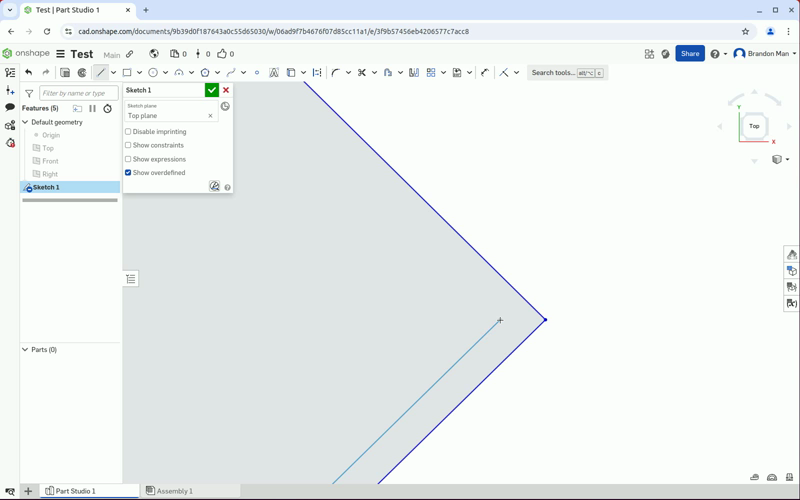
click(500, 319)
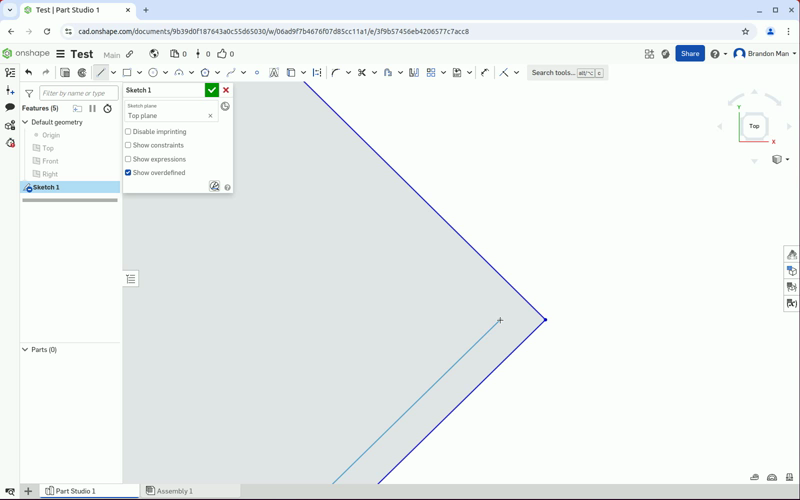
scroll(-6)
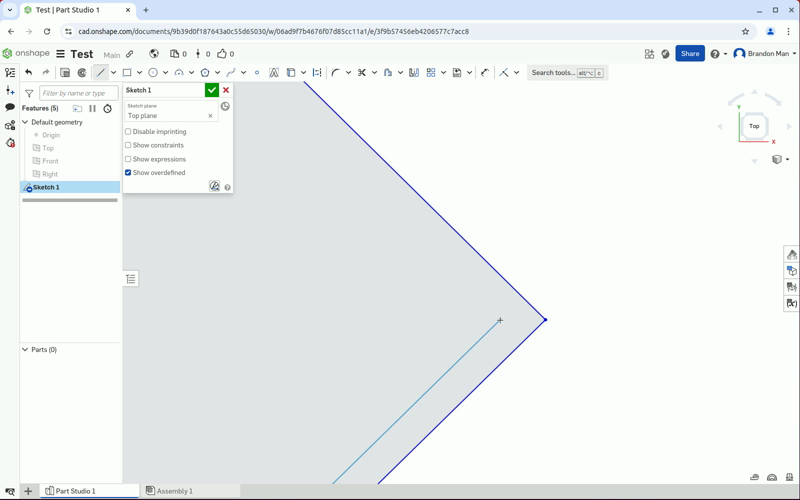
scroll(-6)
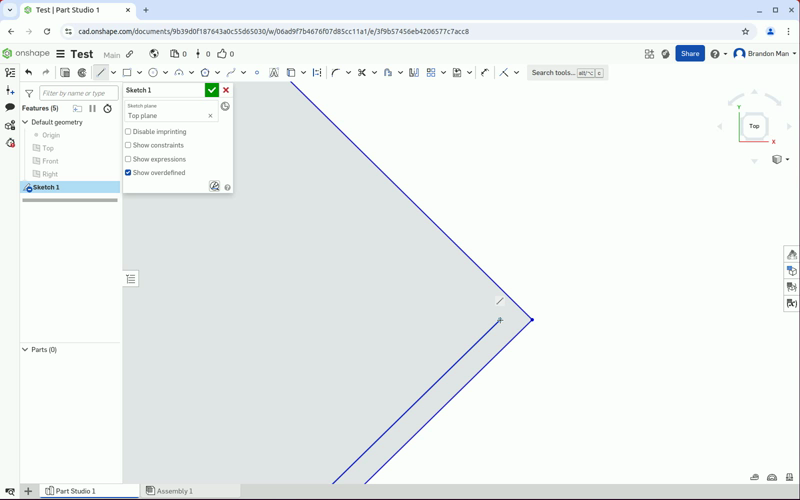
scroll(-6)
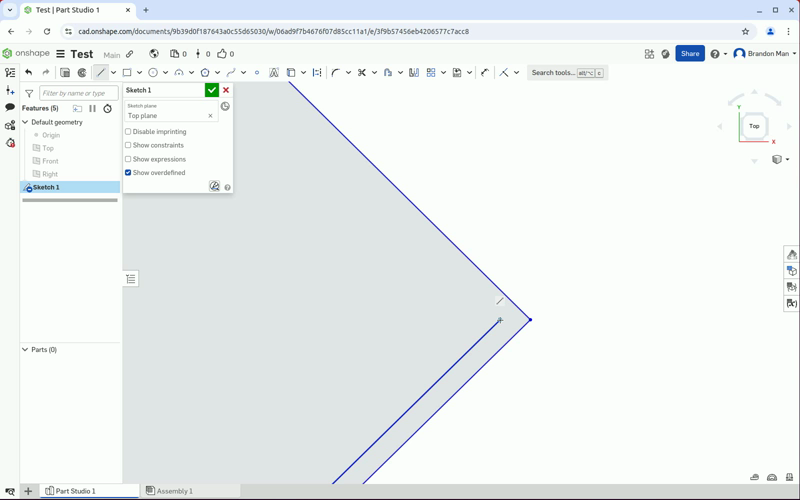
scroll(-6)
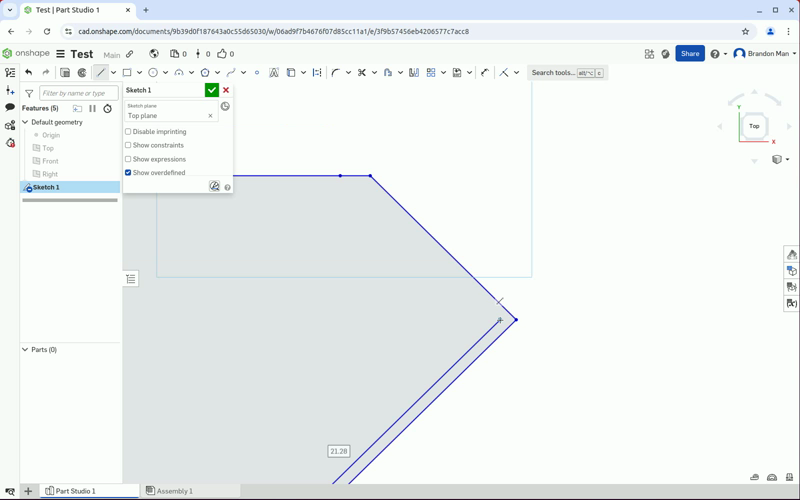
scroll(-6)
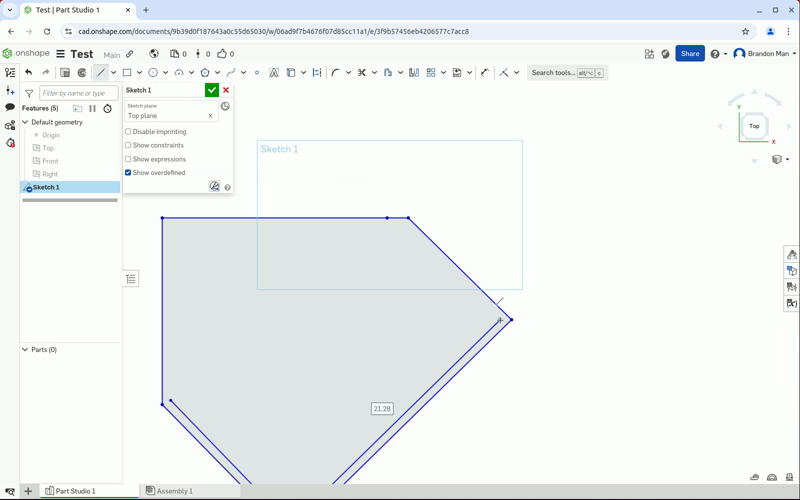
scroll(-6)
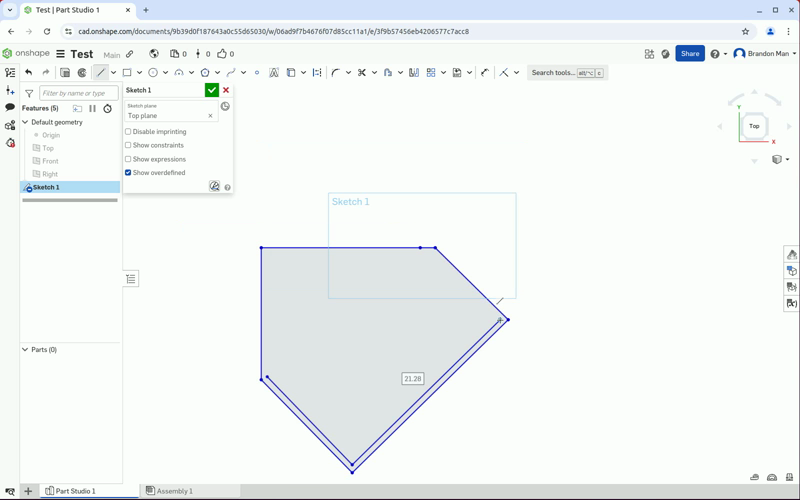
scroll(-6)
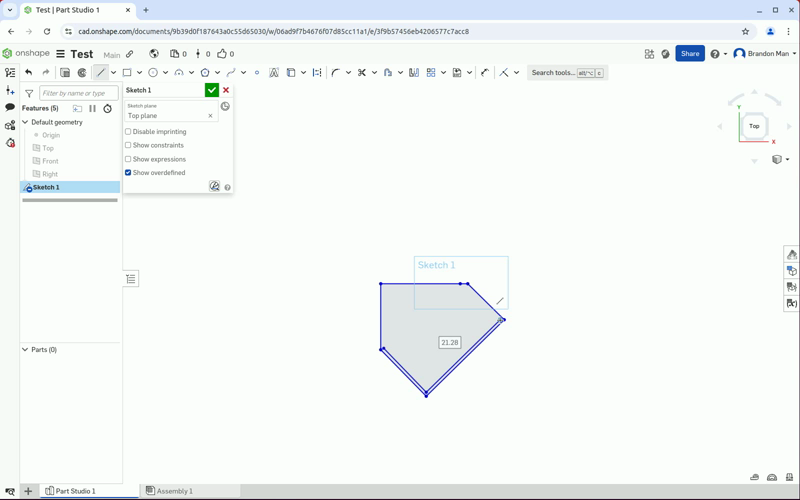
key_up(shift)
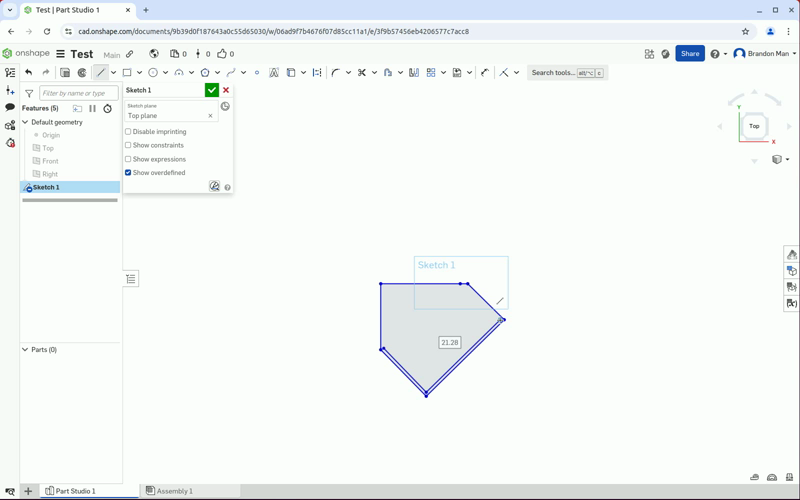
key_down(shift)
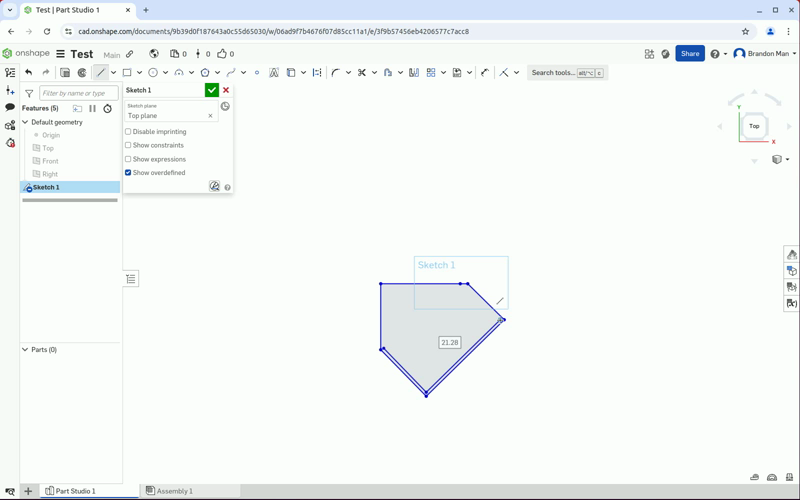
mouse_move(530, 319)
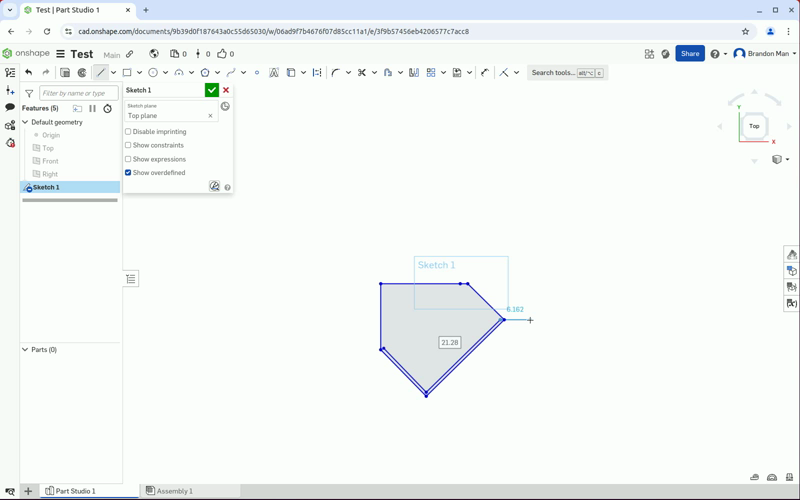
mouse_move(466, 286)
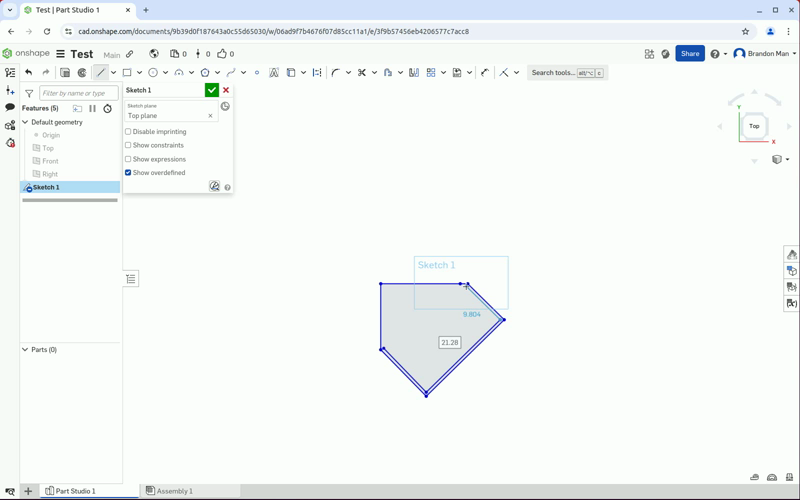
scroll(6)
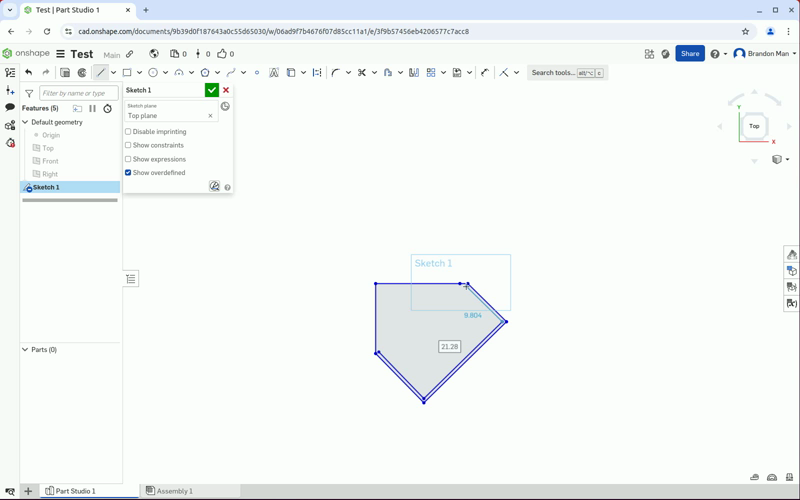
scroll(6)
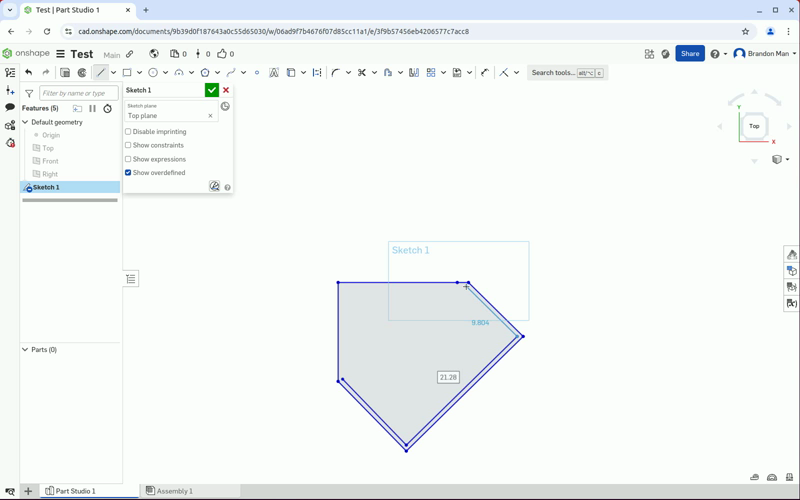
scroll(6)
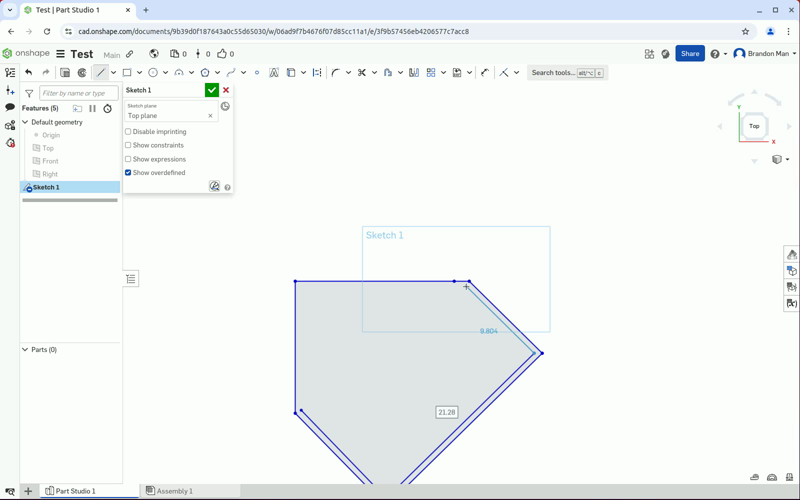
scroll(6)
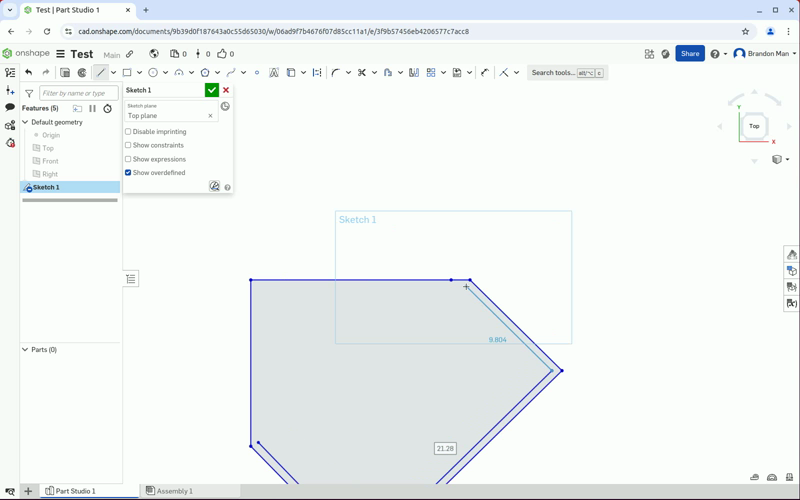
scroll(6)
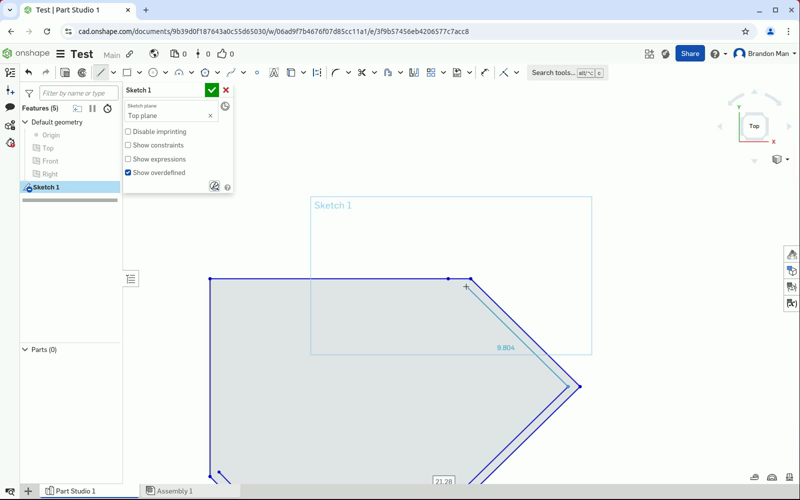
scroll(6)
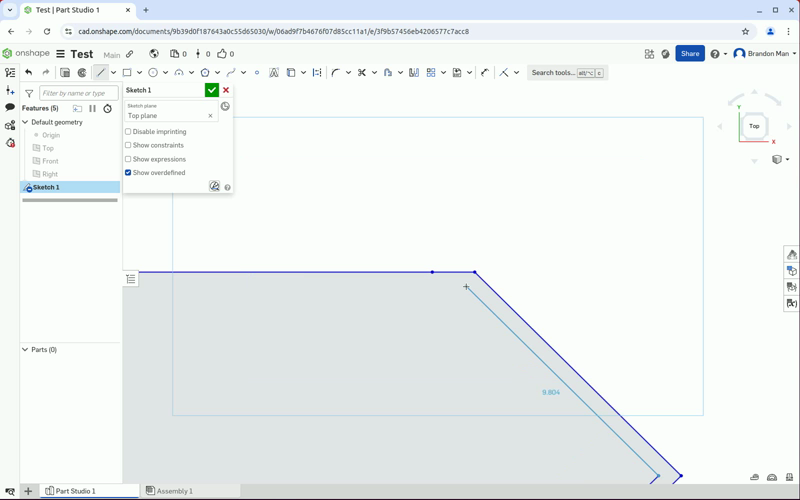
scroll(6)
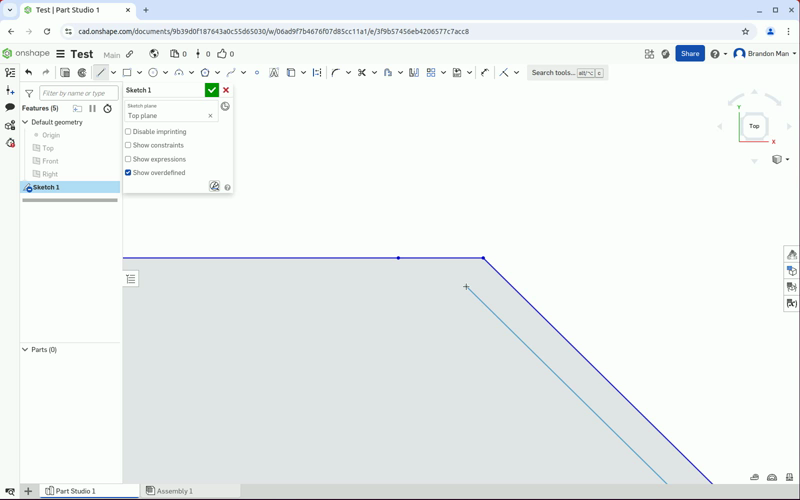
click(466, 286)
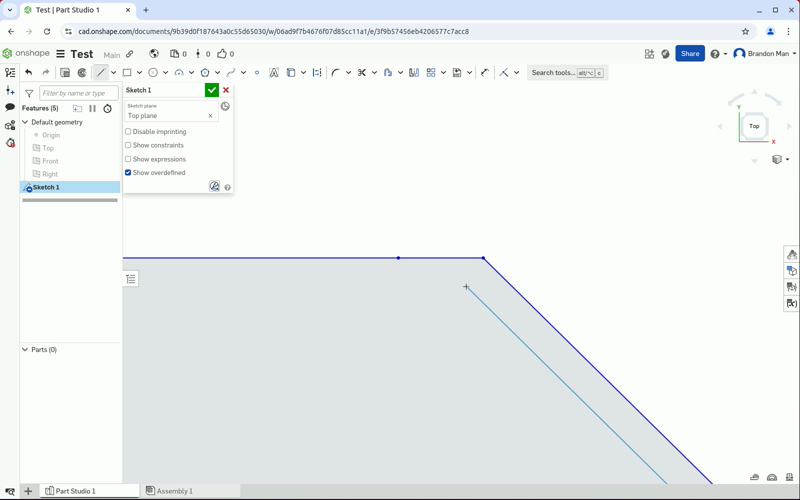
scroll(-6)
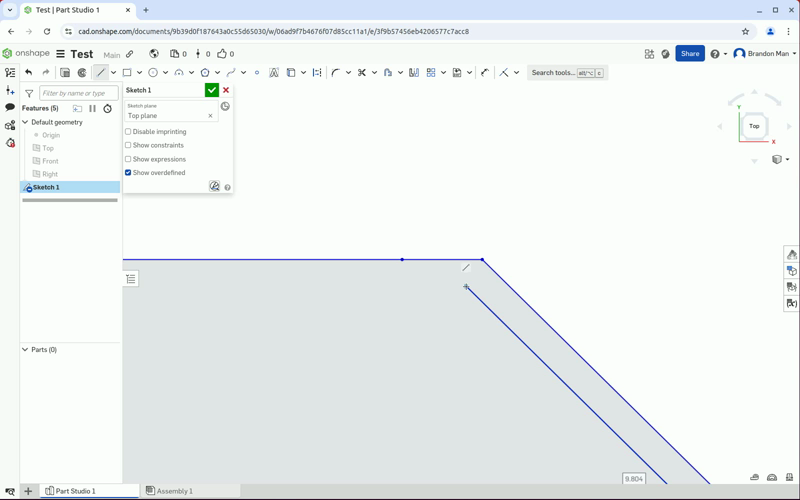
scroll(-6)
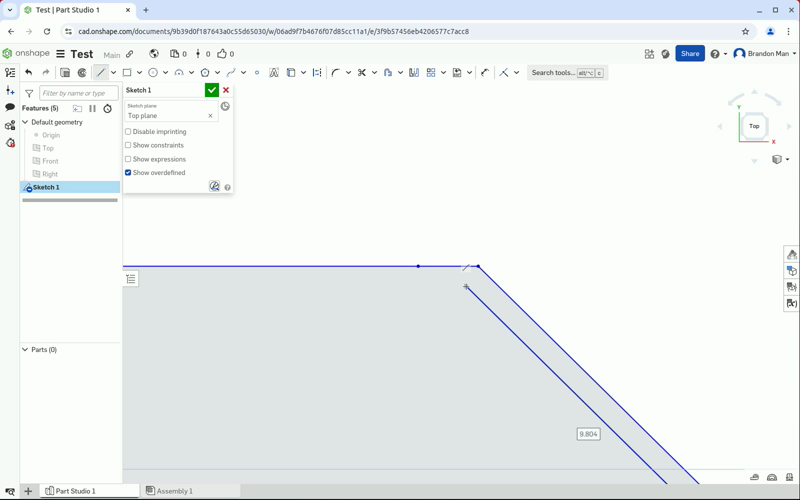
scroll(-6)
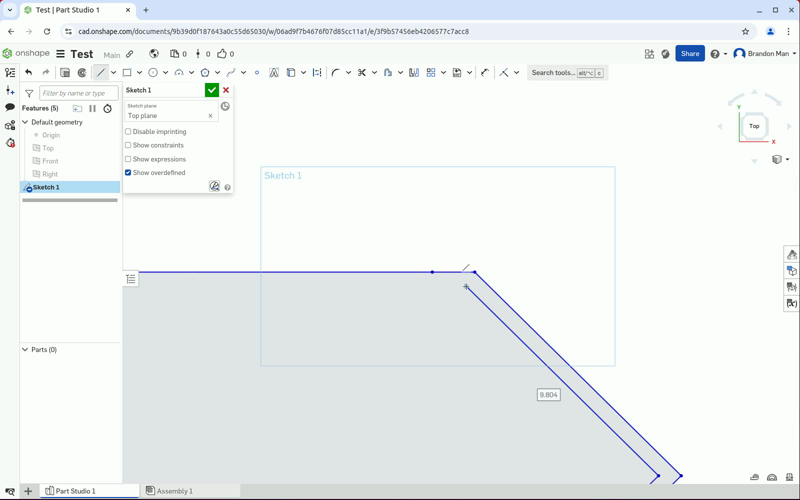
scroll(-6)
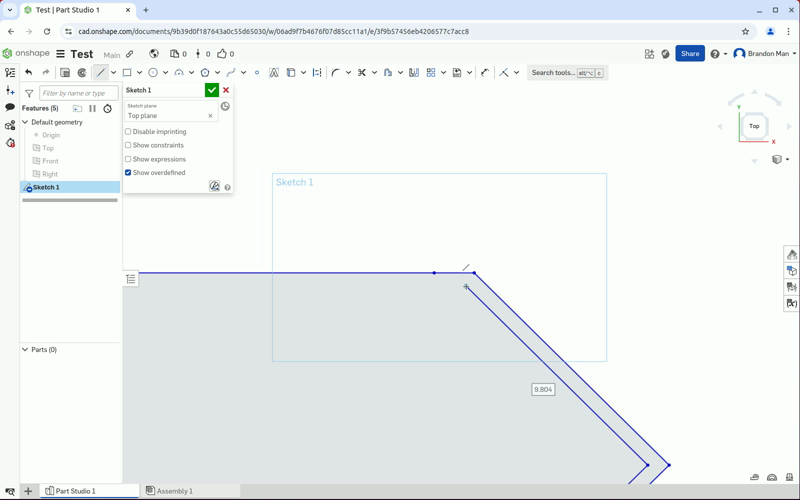
scroll(-6)
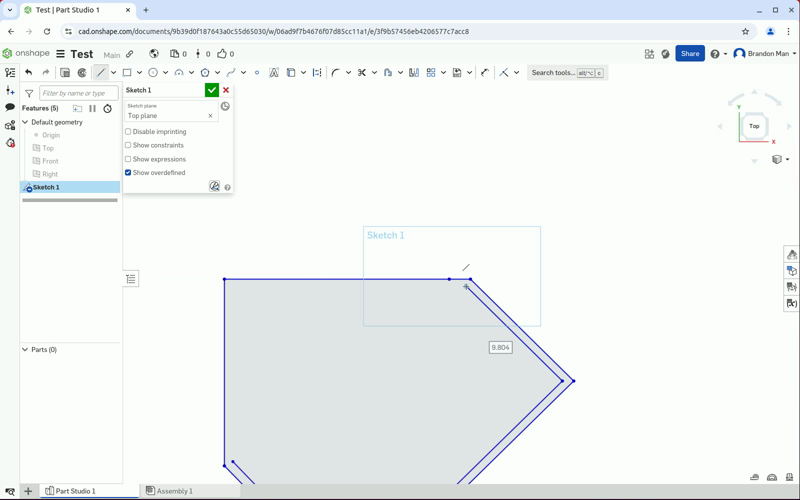
scroll(-6)
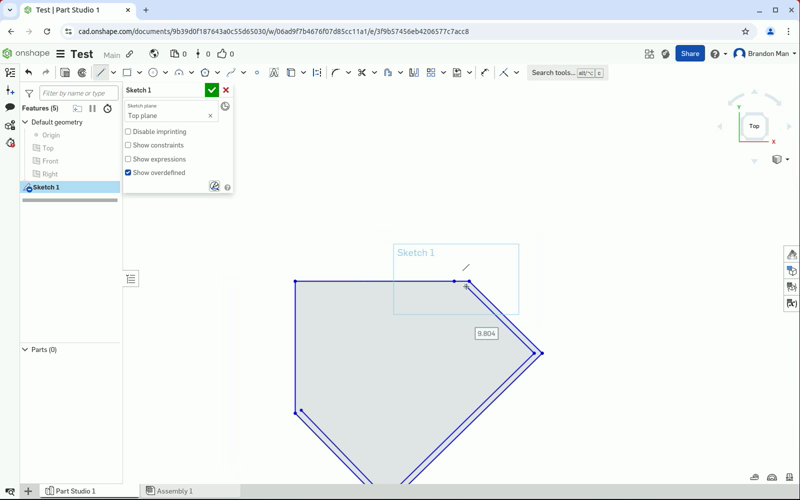
scroll(-6)
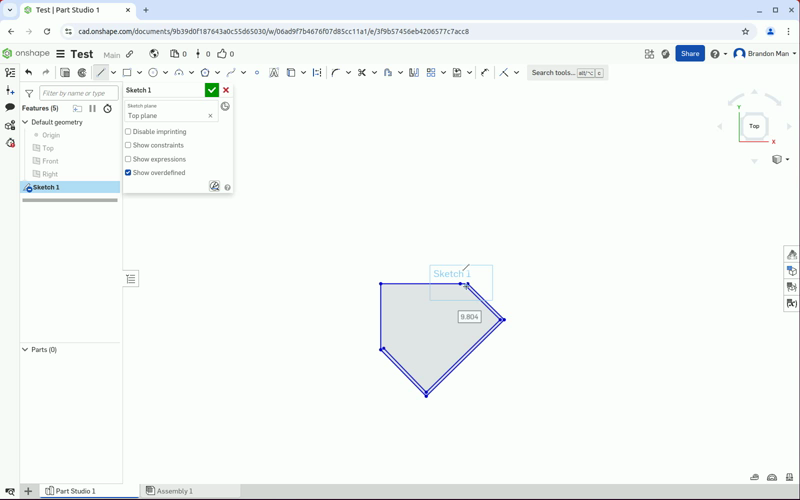
key_up(shift)
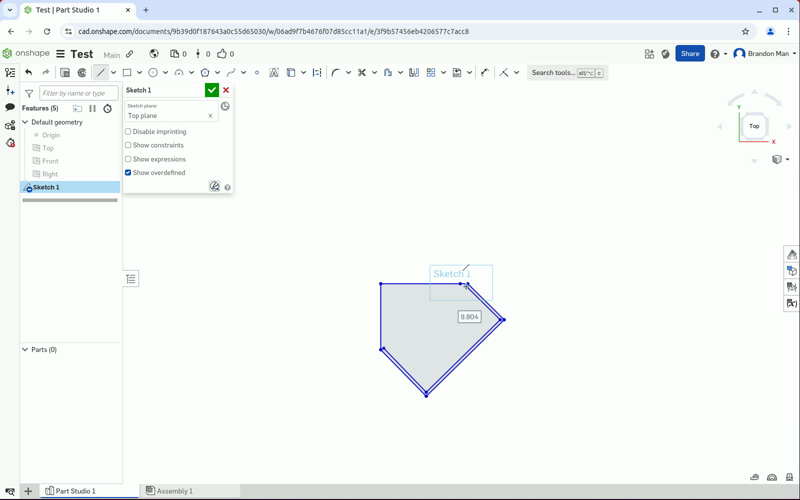
key_down(shift)
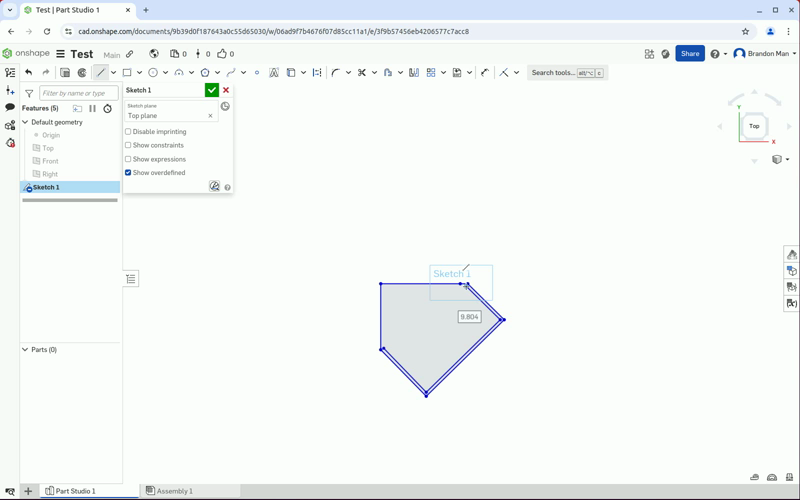
mouse_move(496, 286)
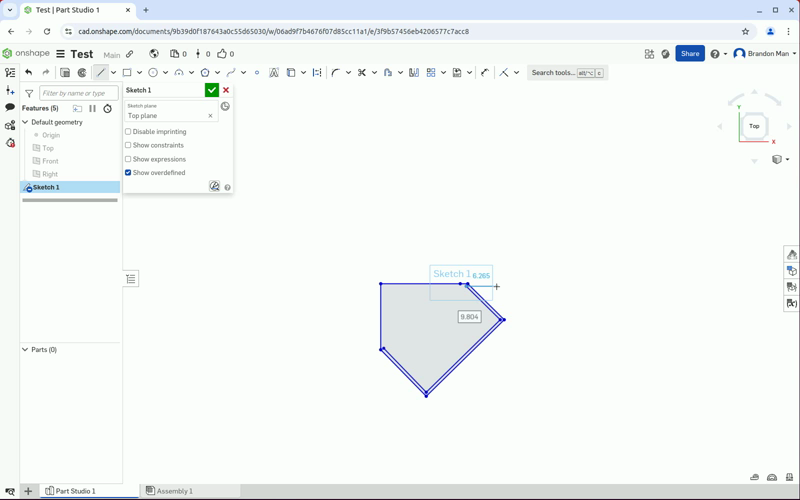
mouse_move(460, 286)
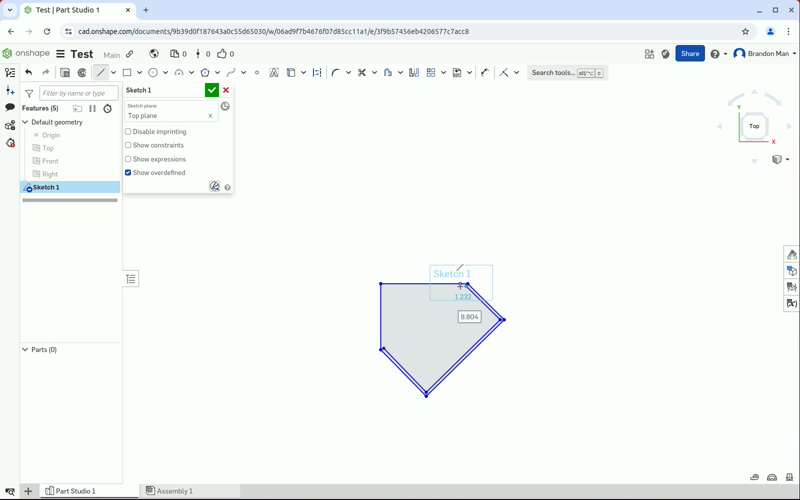
scroll(6)
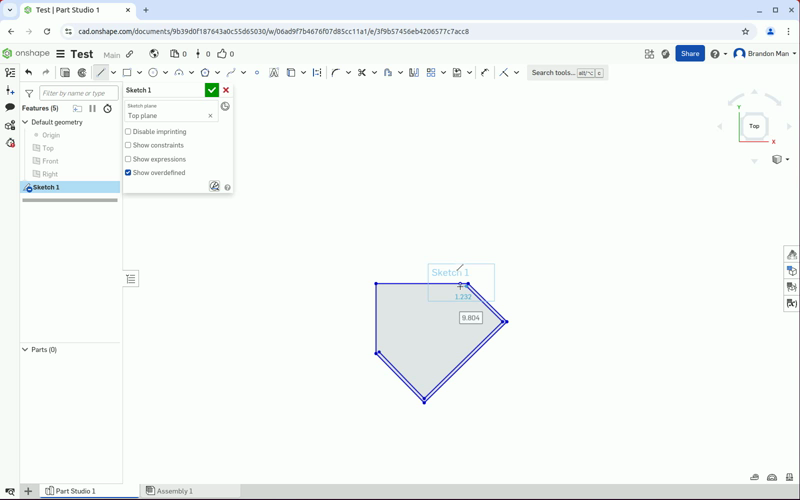
scroll(6)
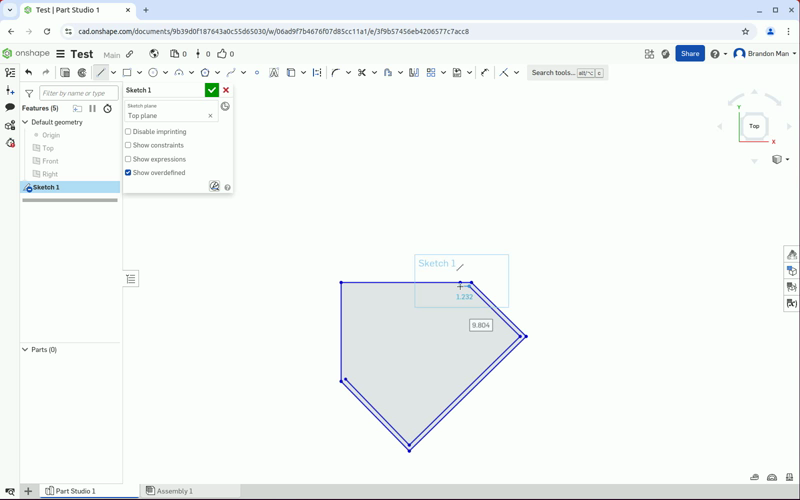
scroll(6)
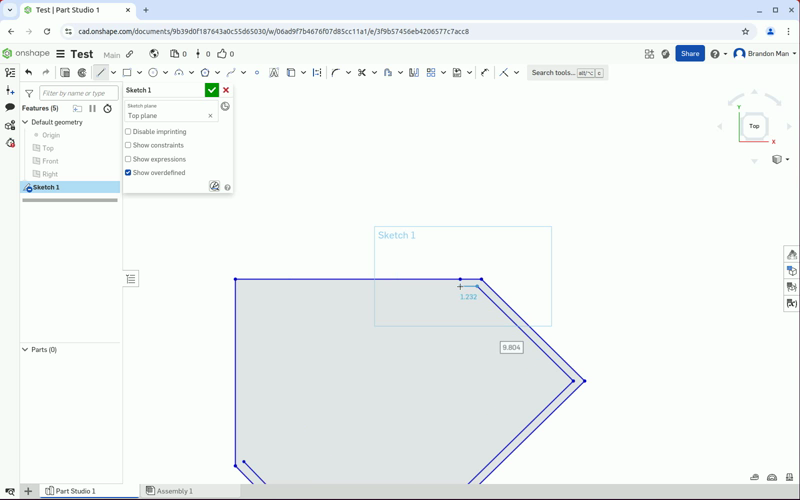
scroll(6)
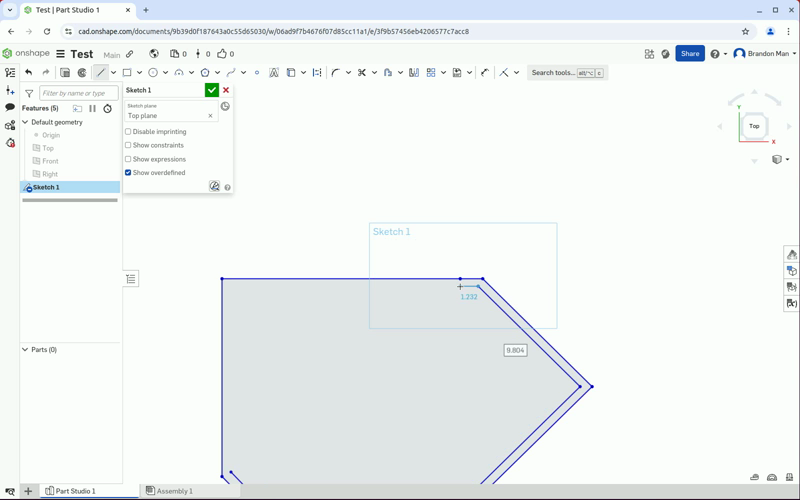
scroll(6)
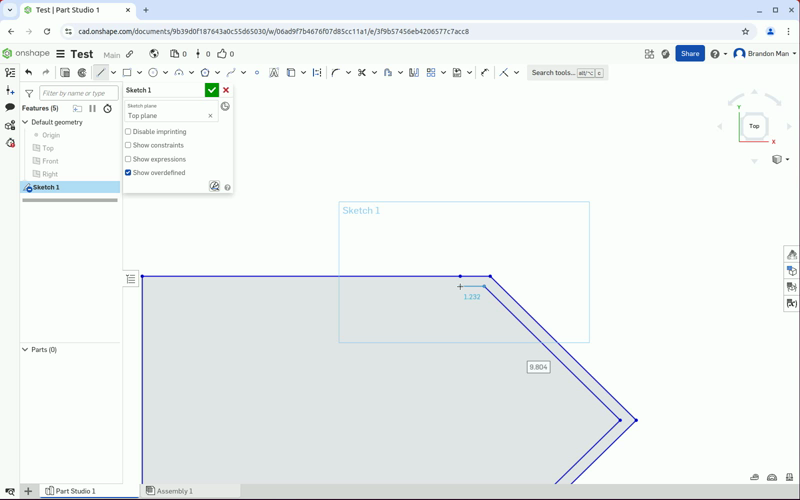
scroll(6)
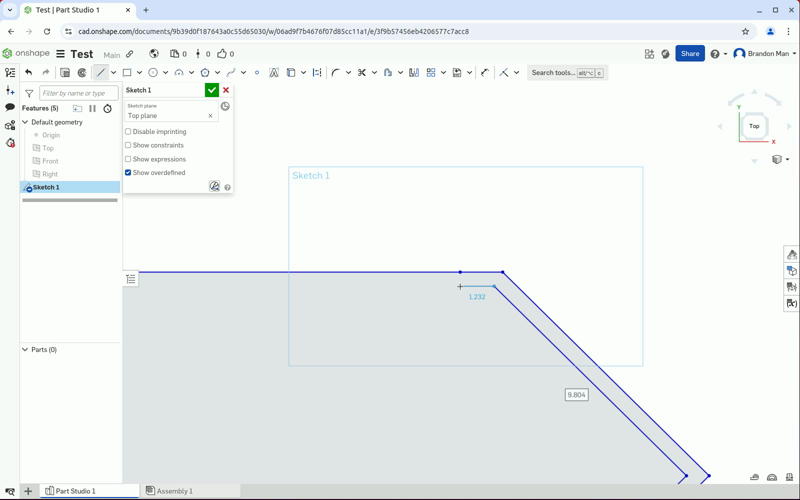
scroll(6)
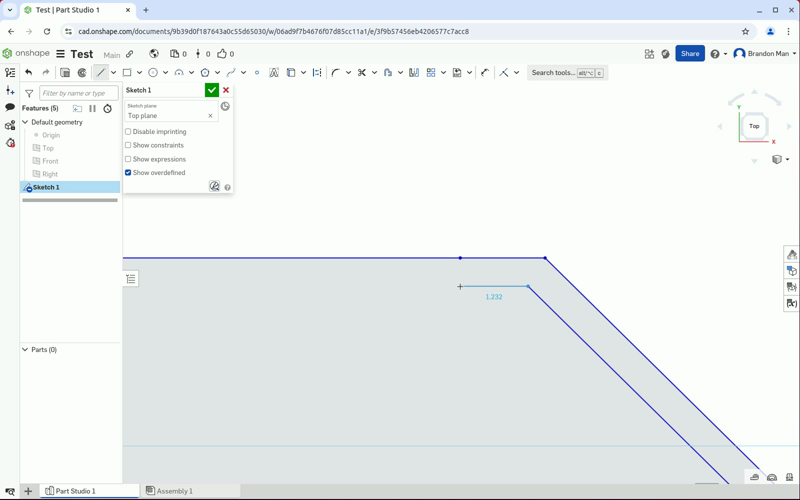
click(460, 286)
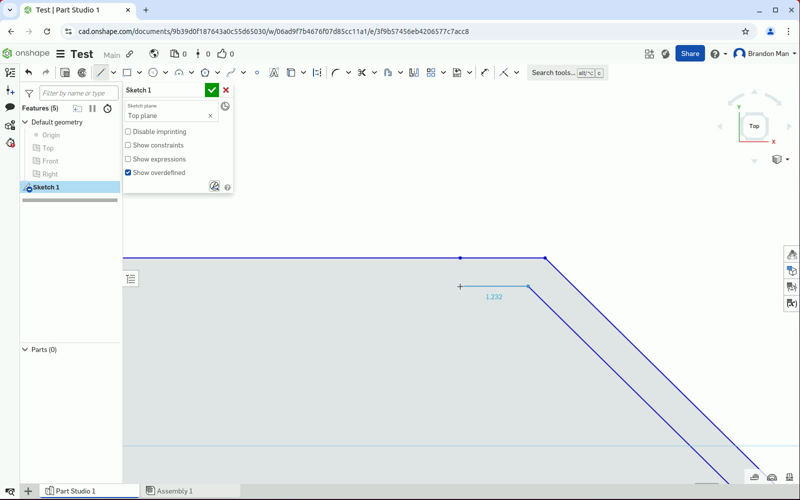
scroll(-6)
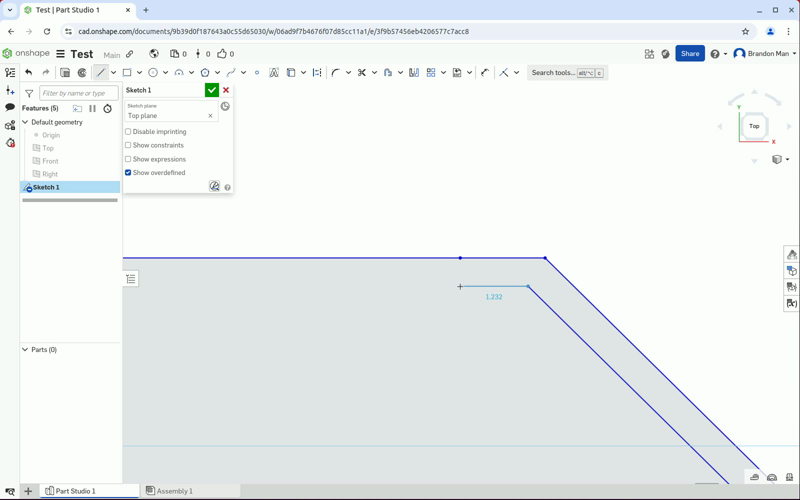
scroll(-6)
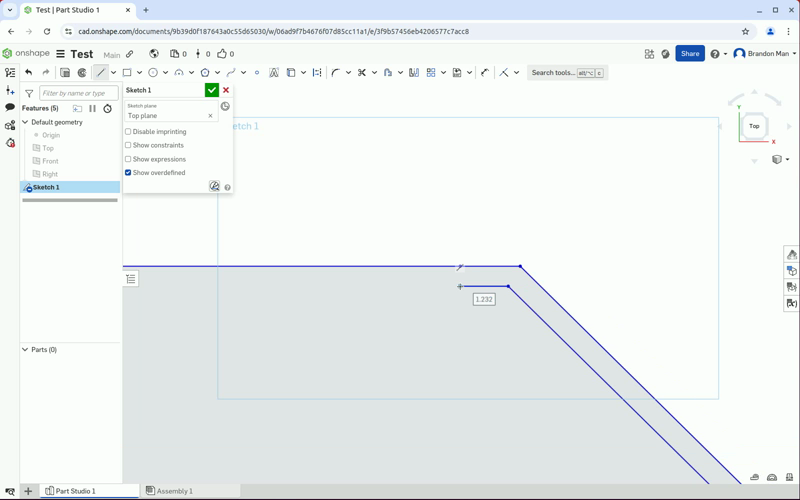
scroll(-6)
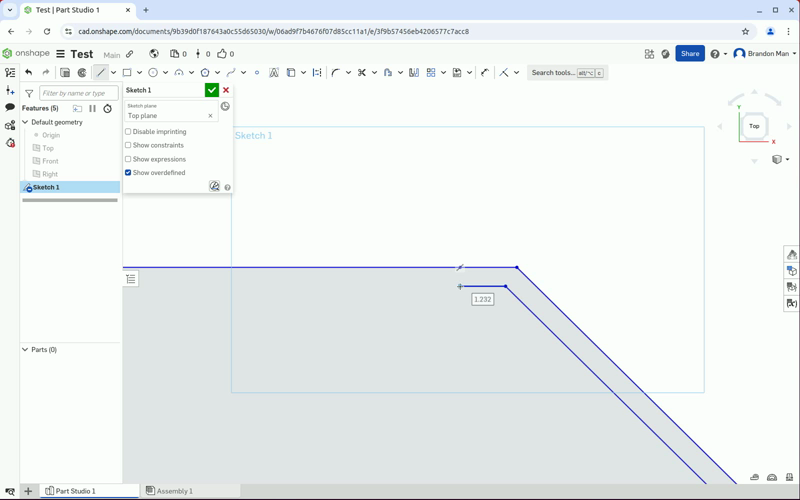
scroll(-6)
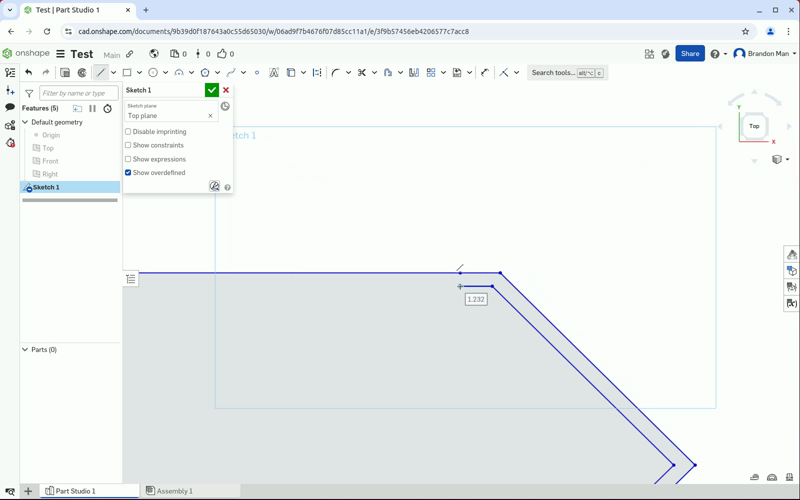
scroll(-6)
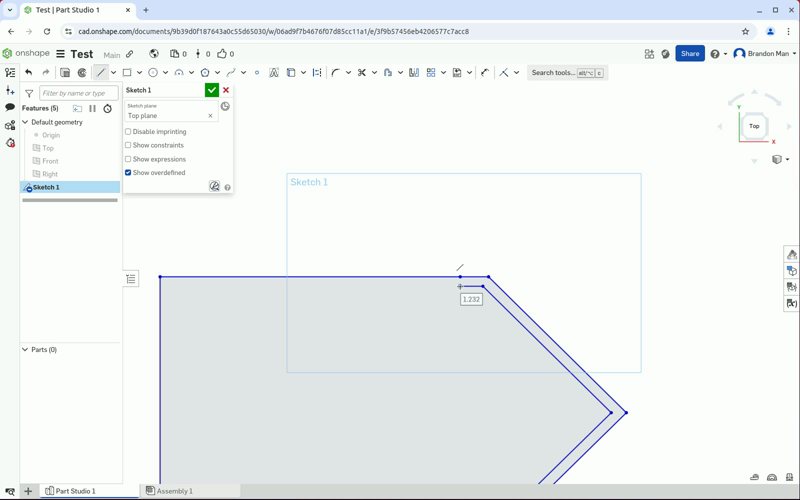
scroll(-6)
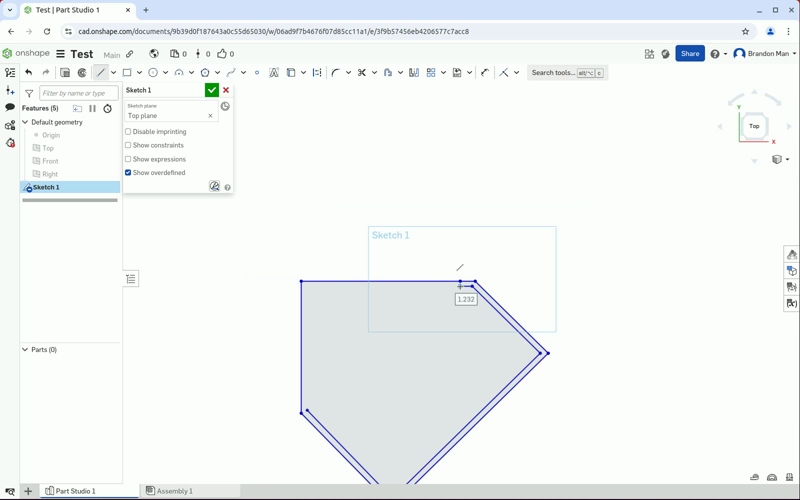
scroll(-6)
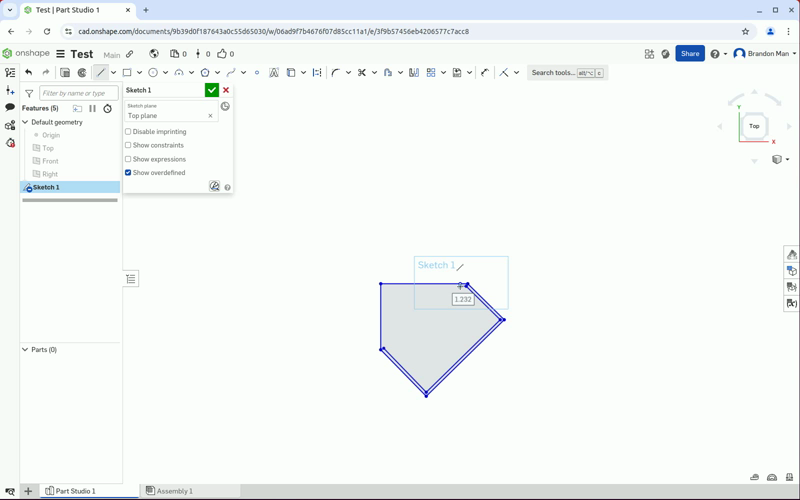
key_up(shift)
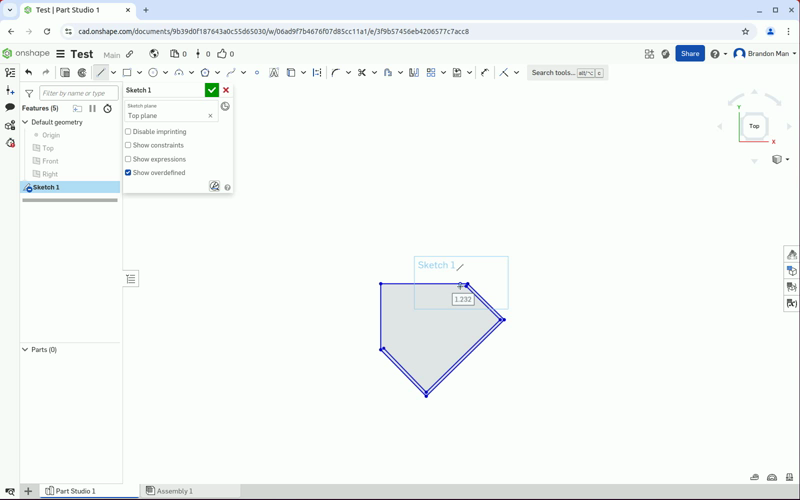
key_down(shift)
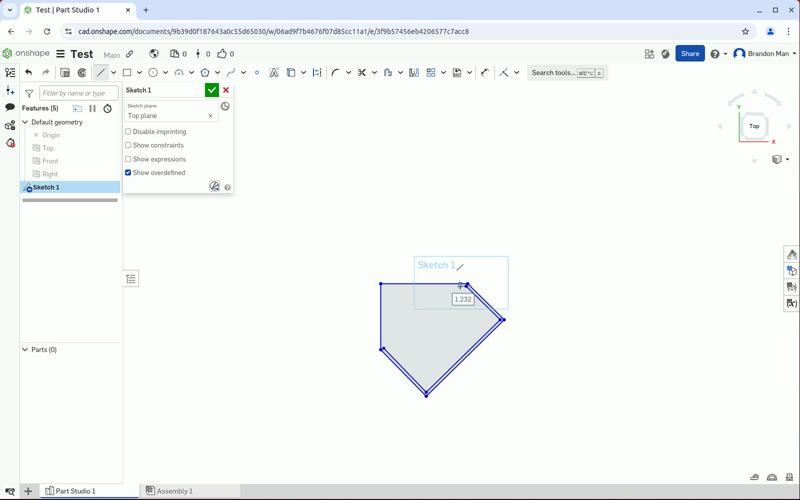
mouse_move(383, 286)
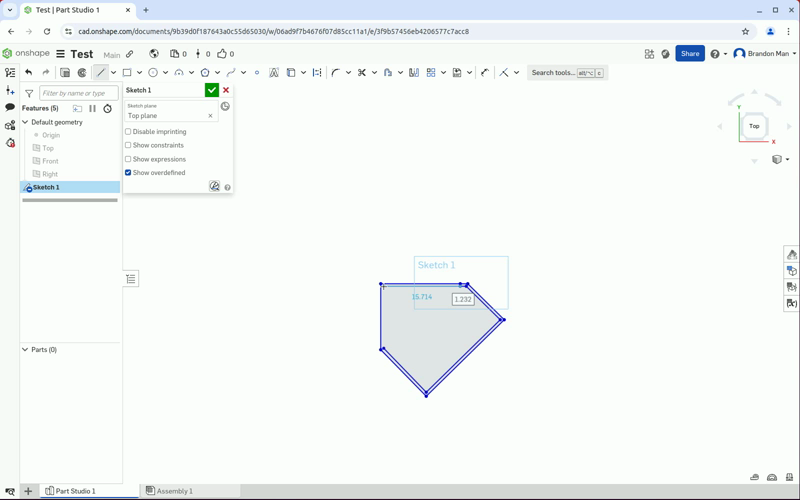
scroll(6)
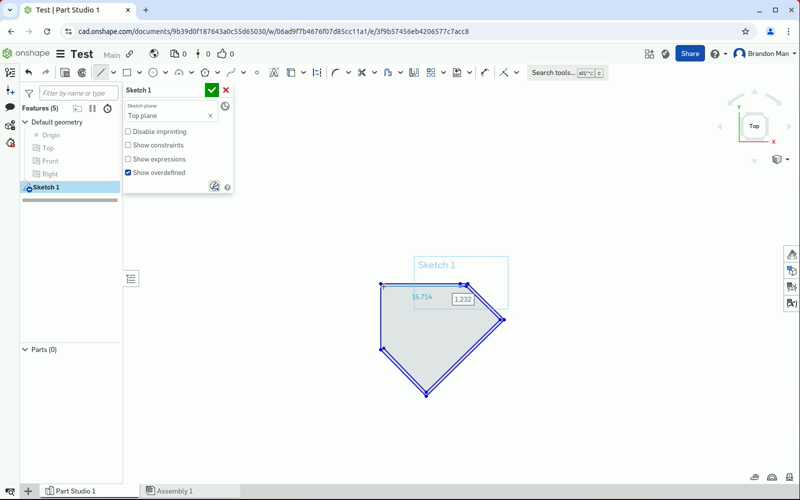
scroll(6)
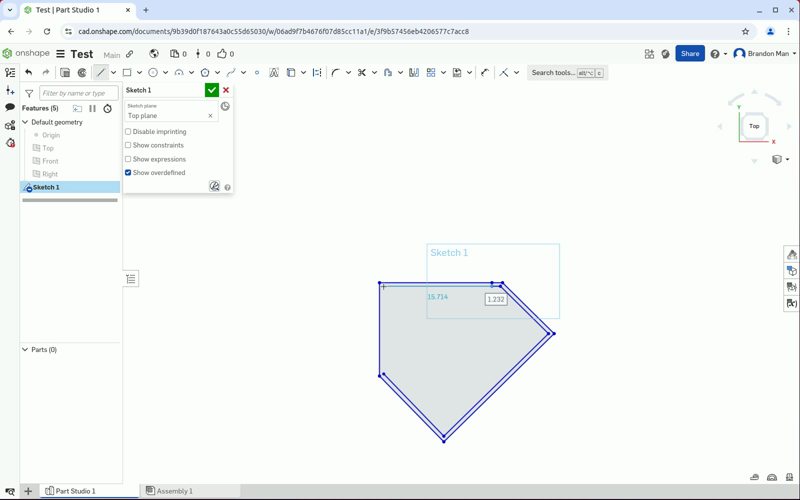
scroll(6)
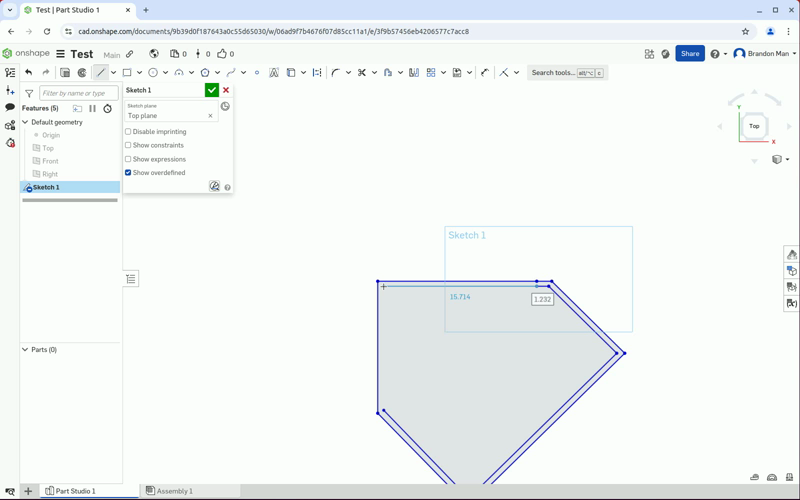
scroll(6)
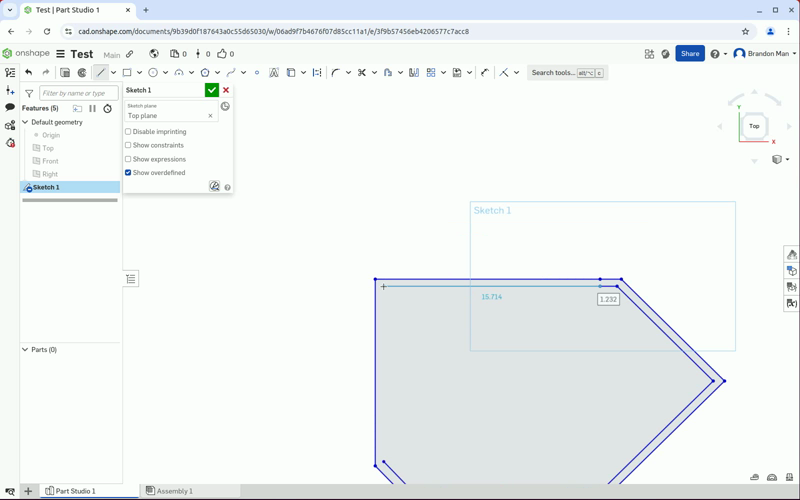
scroll(6)
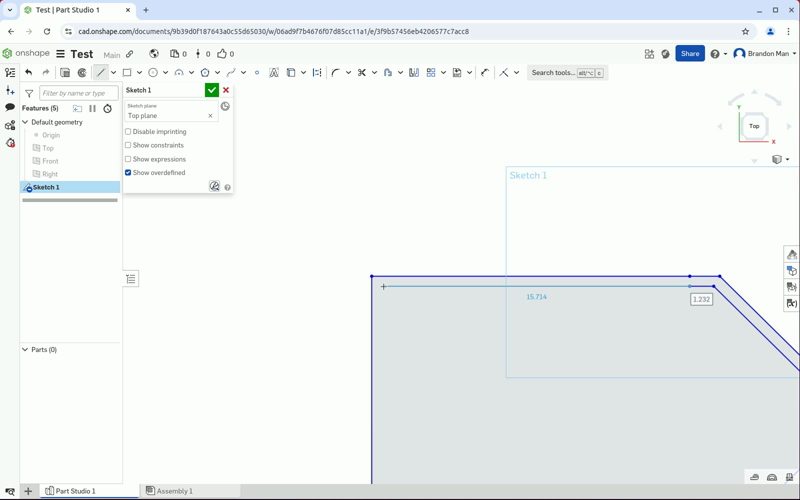
scroll(6)
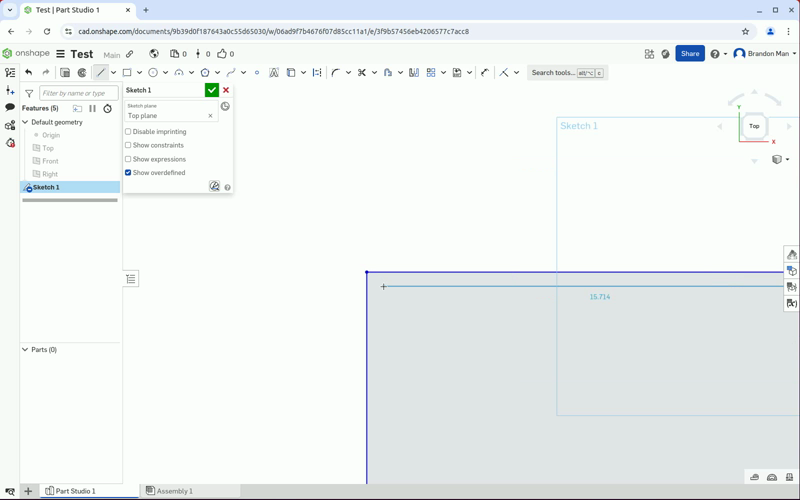
scroll(6)
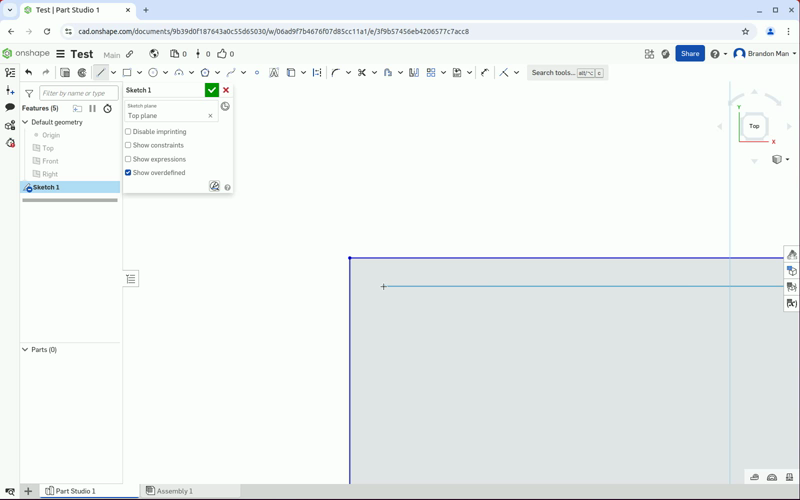
click(383, 286)
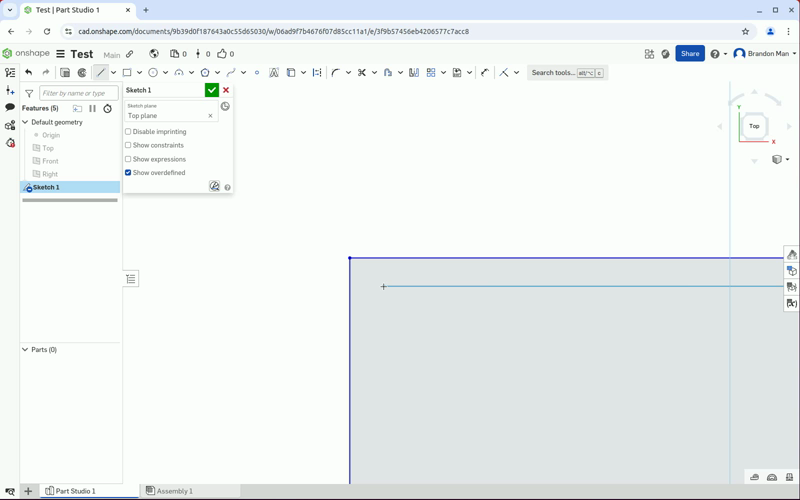
scroll(-6)
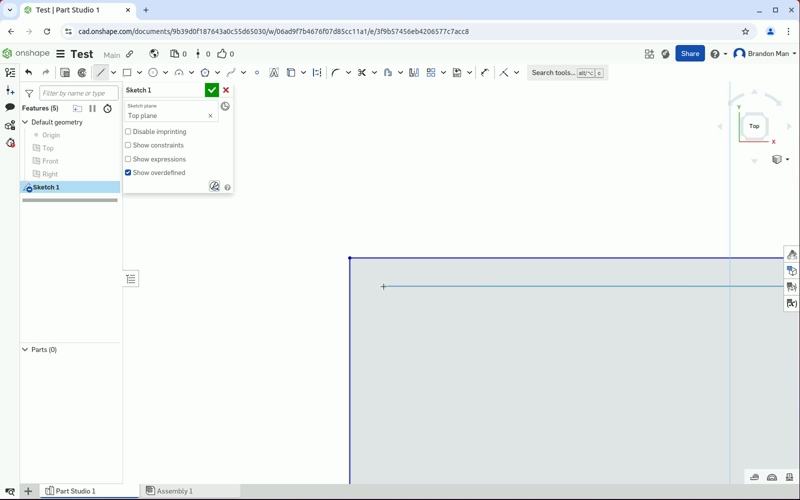
scroll(-6)
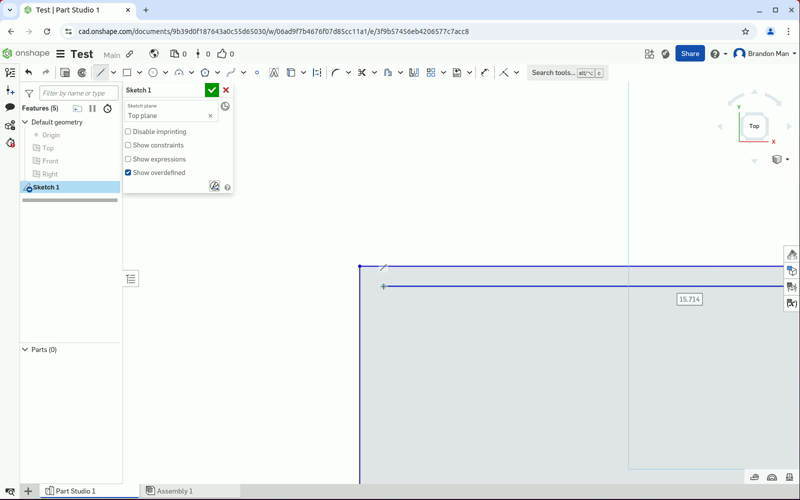
scroll(-6)
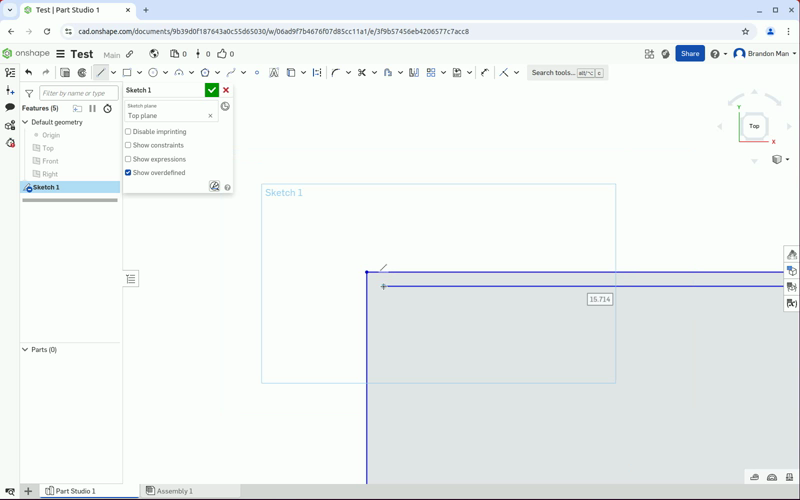
scroll(-6)
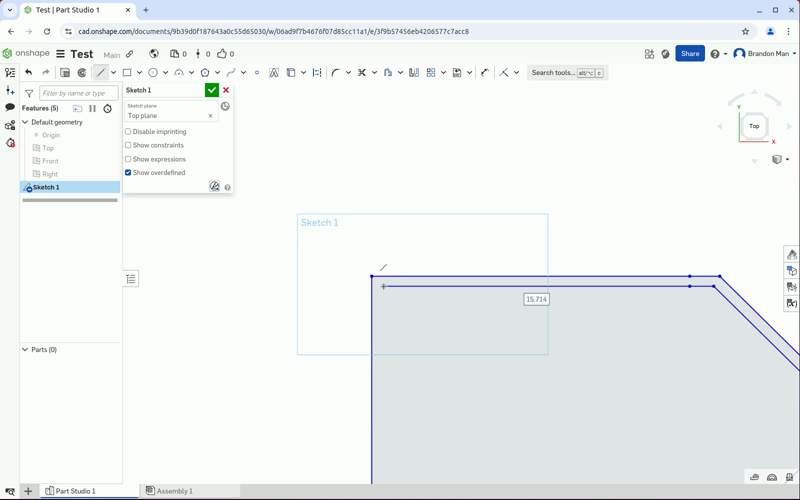
scroll(-6)
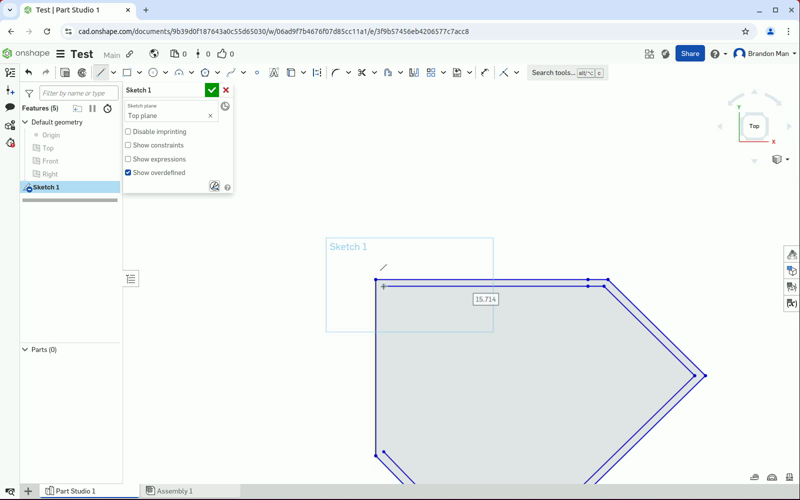
scroll(-6)
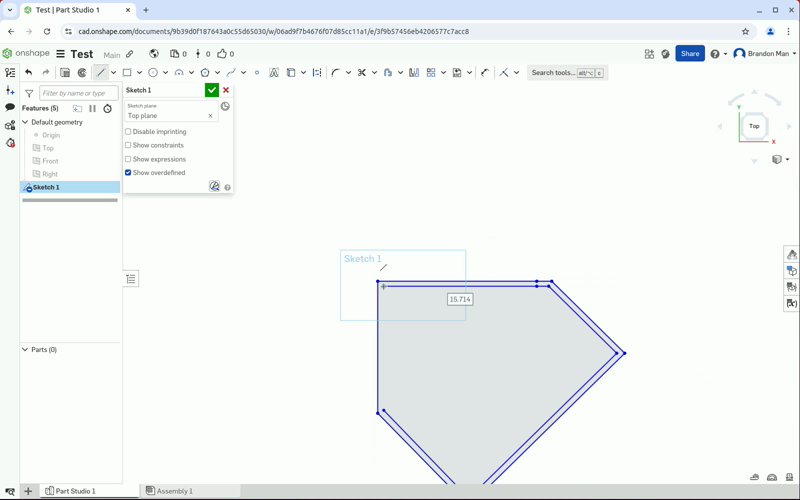
scroll(-6)
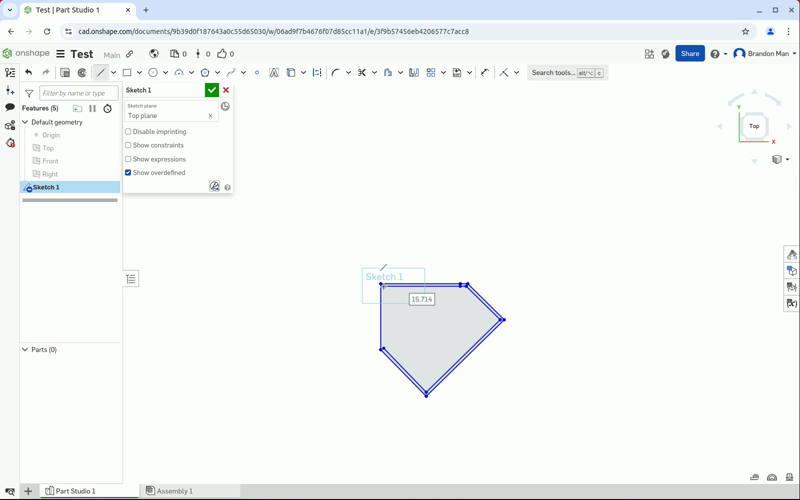
key_up(shift)
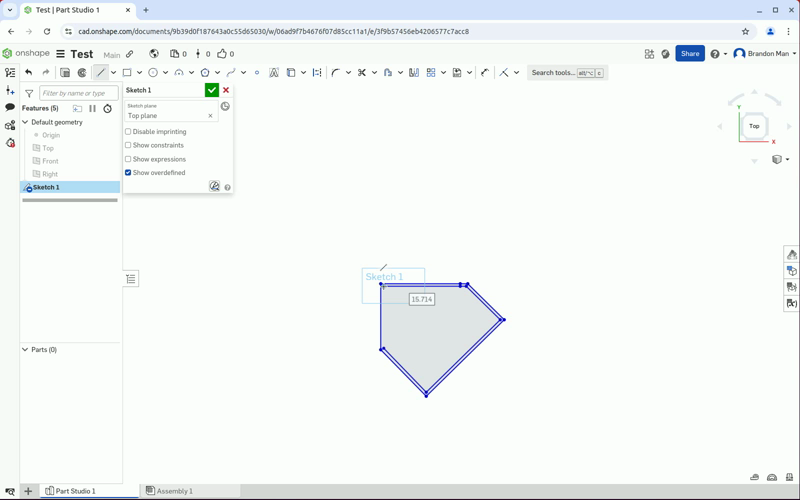
key_down(shift)
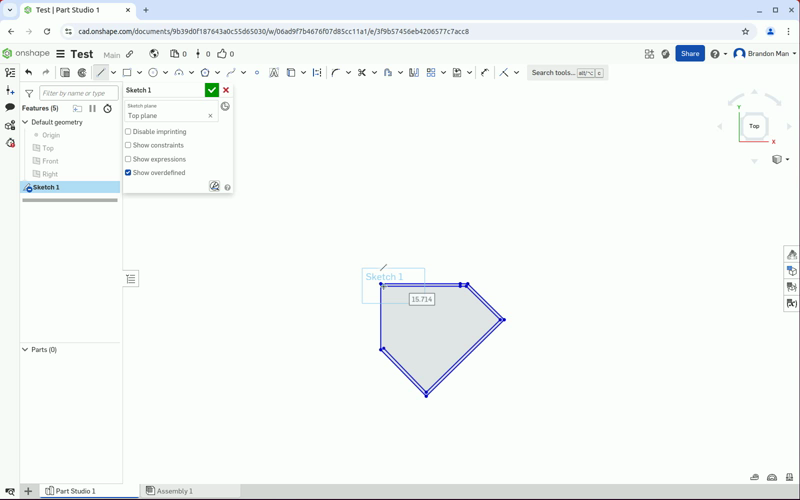
mouse_move(383, 348)
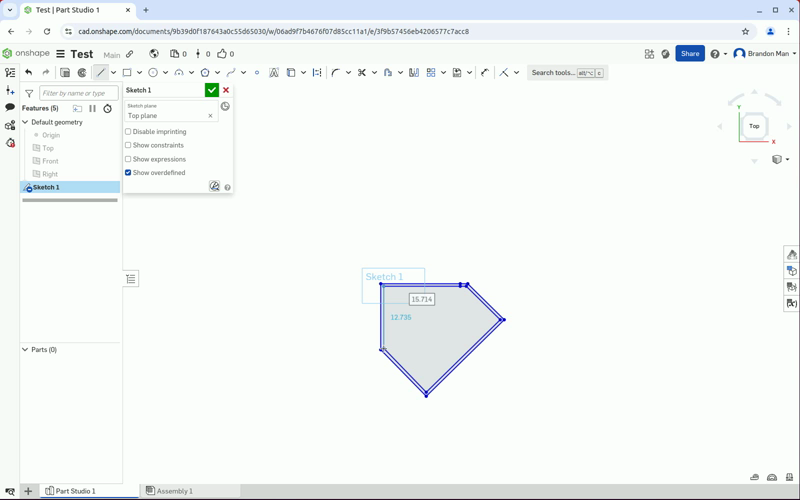
scroll(6)
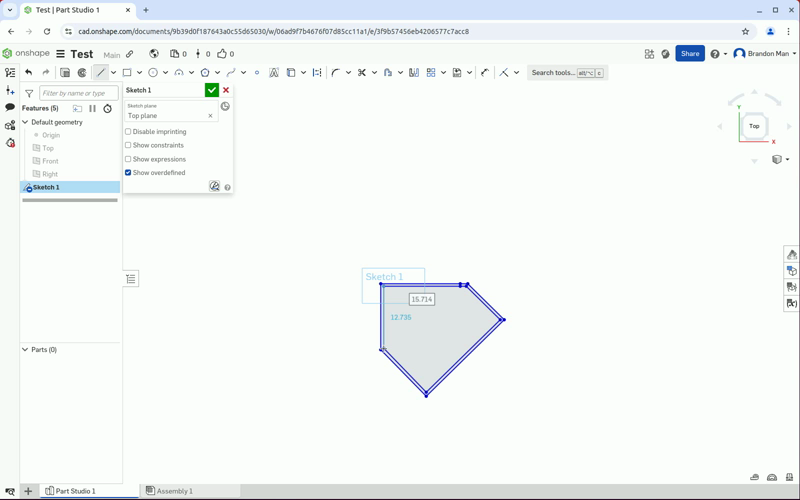
scroll(6)
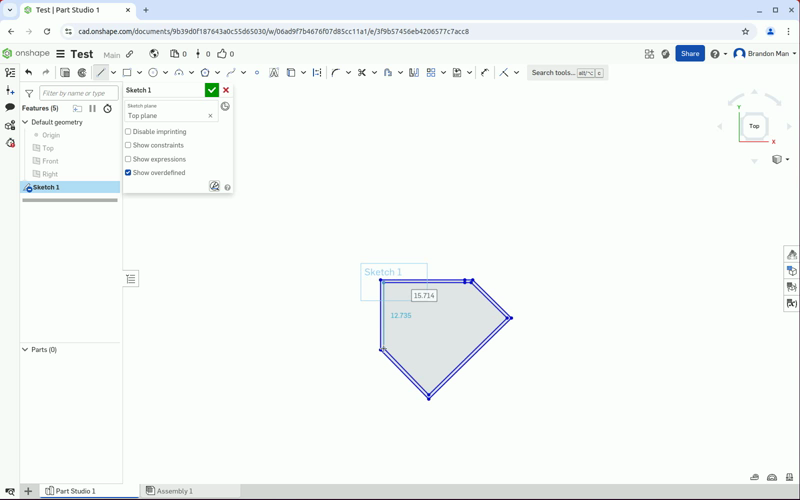
scroll(6)
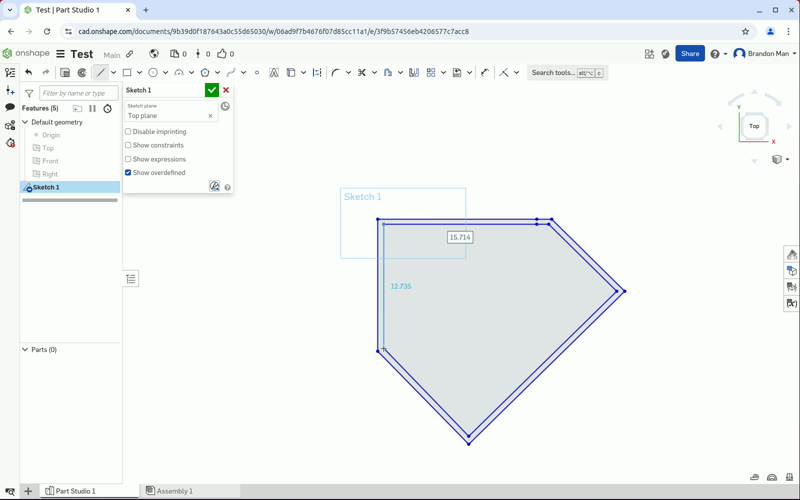
scroll(6)
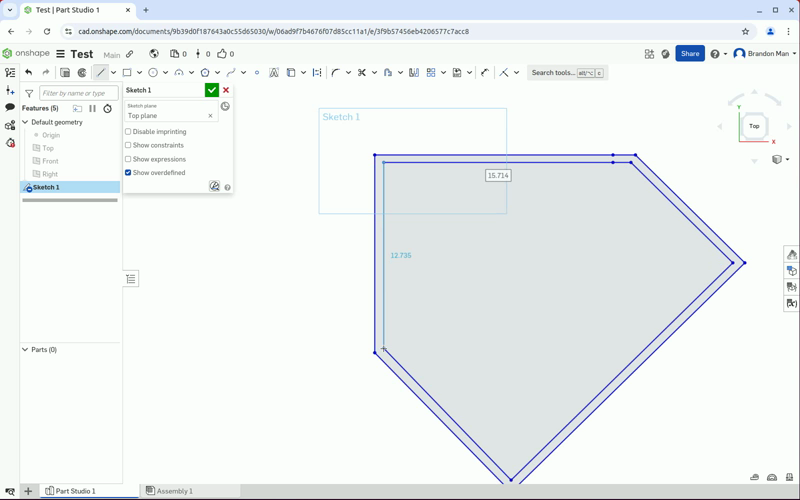
scroll(6)
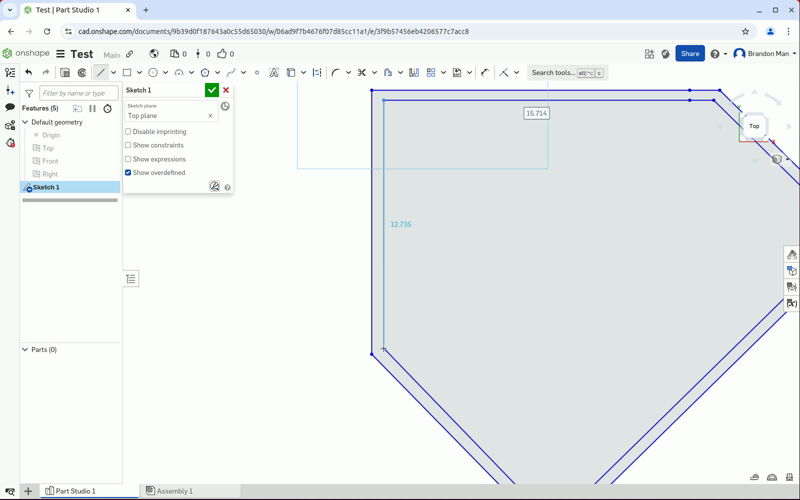
scroll(6)
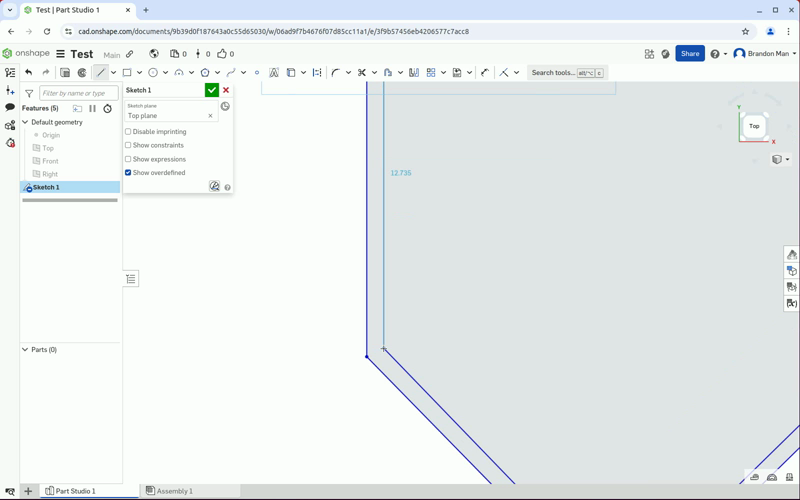
scroll(6)
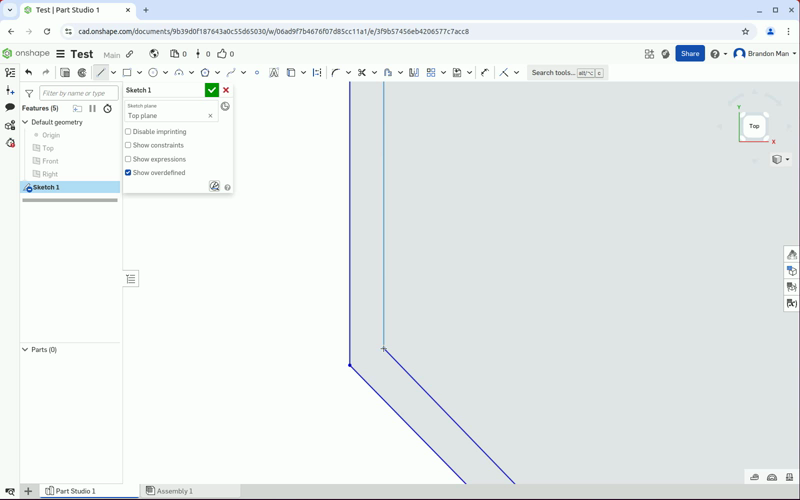
key_up(shift)
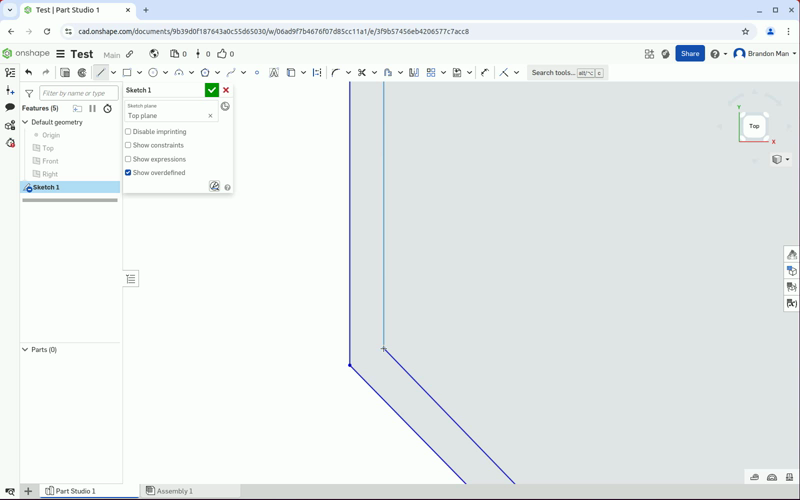
click(383, 348)
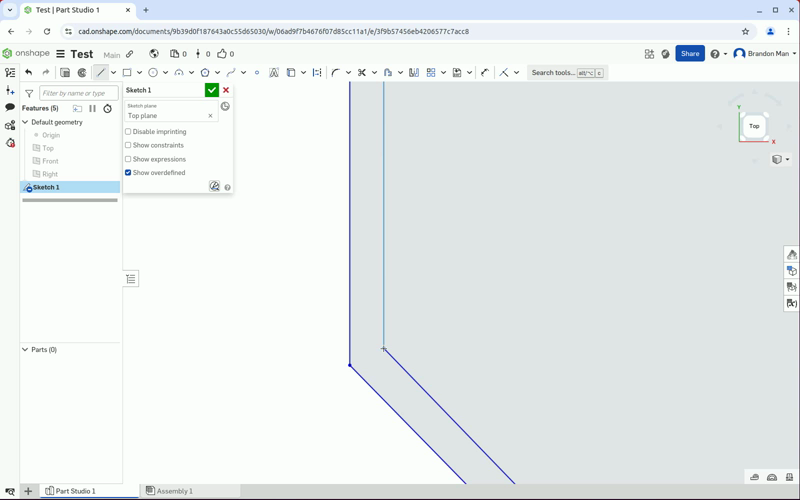
scroll(-6)
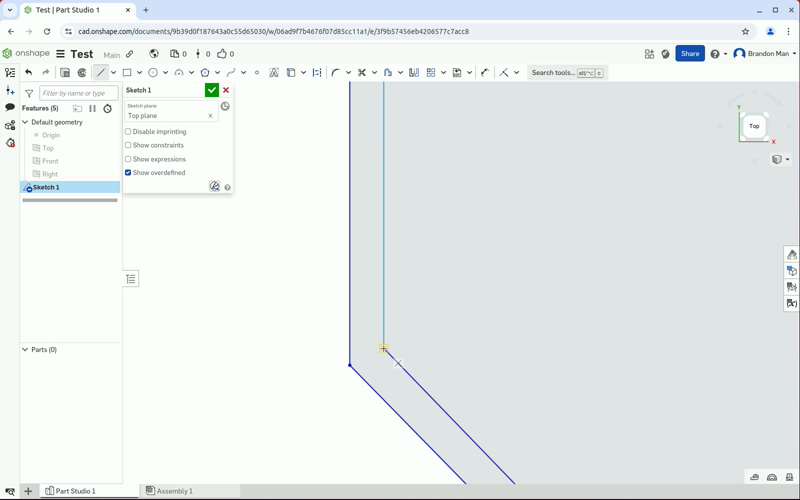
scroll(-6)
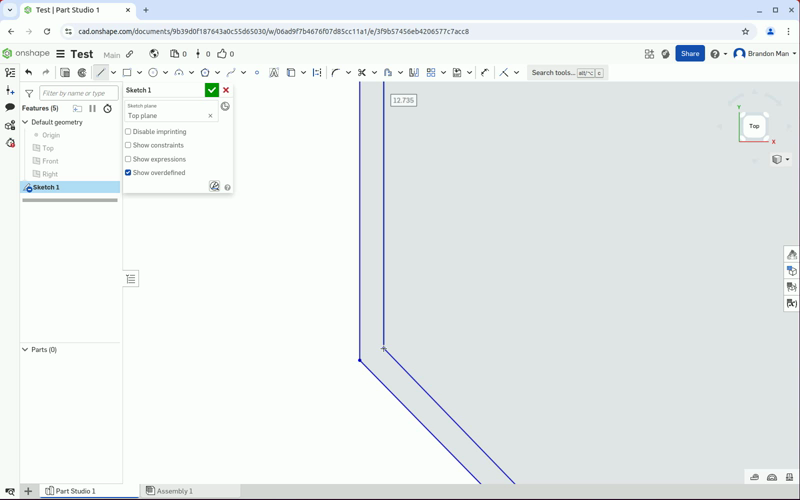
scroll(-6)
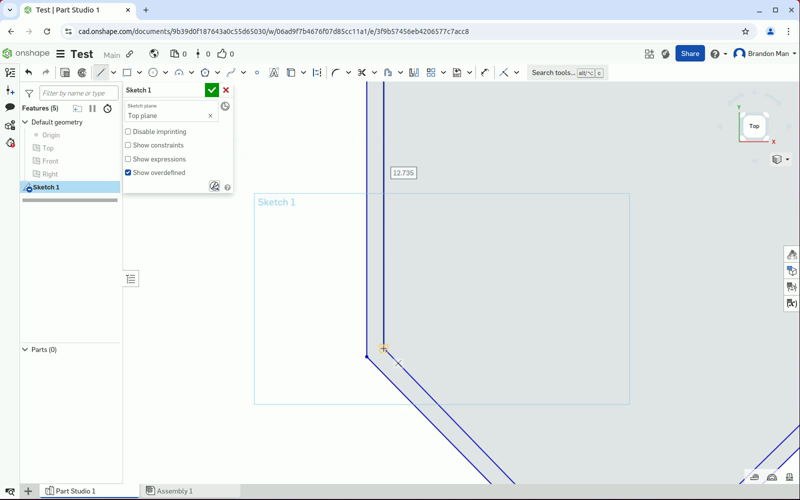
scroll(-6)
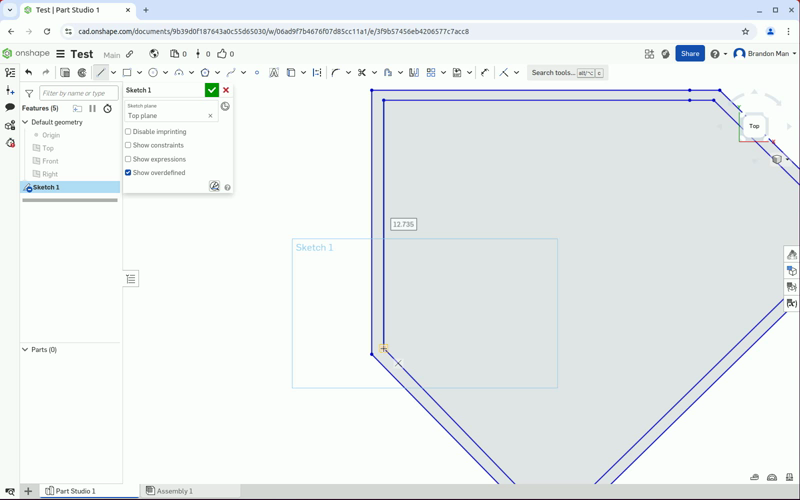
scroll(-6)
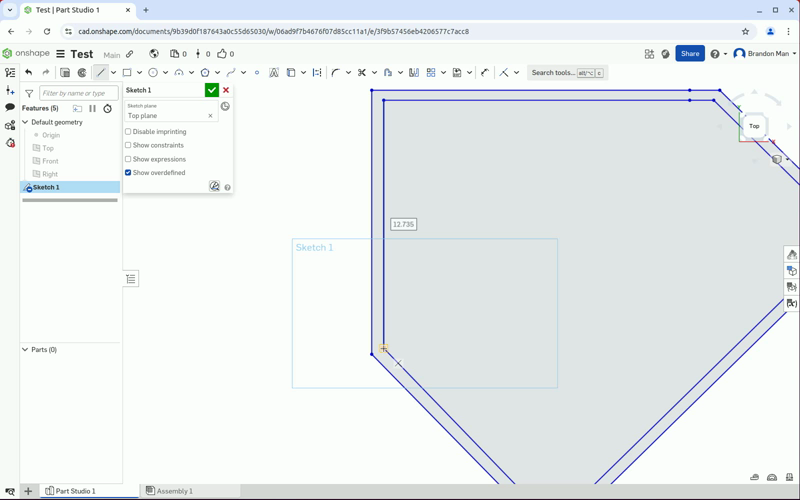
scroll(-6)
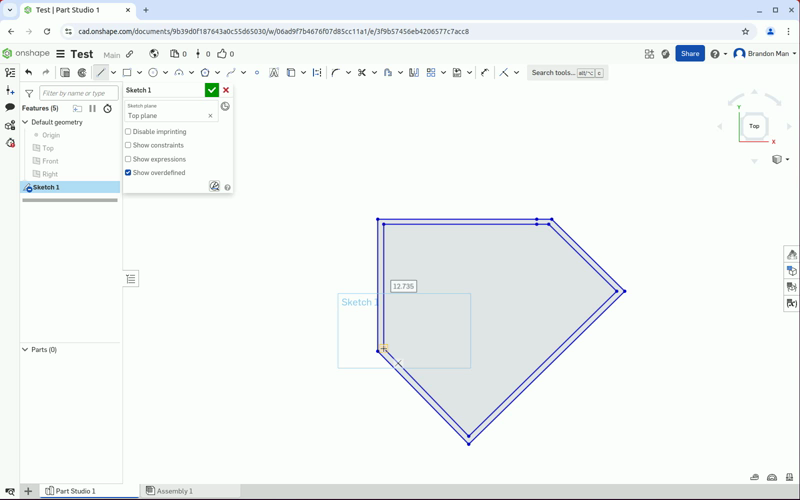
scroll(-6)
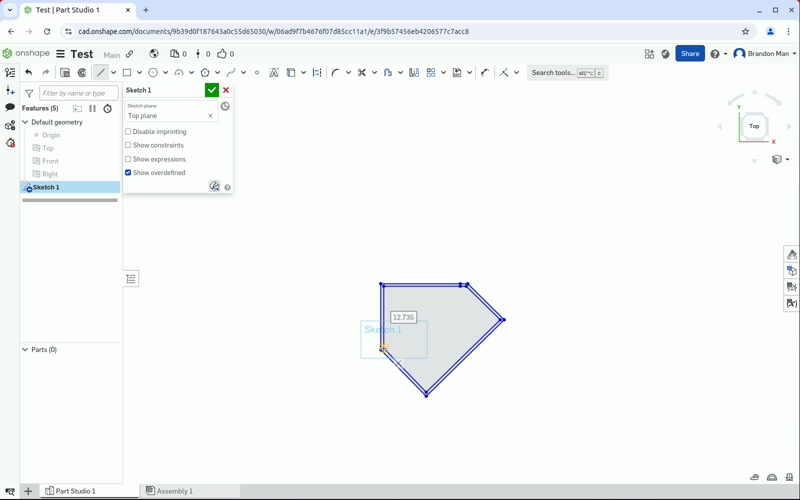
key(esc)
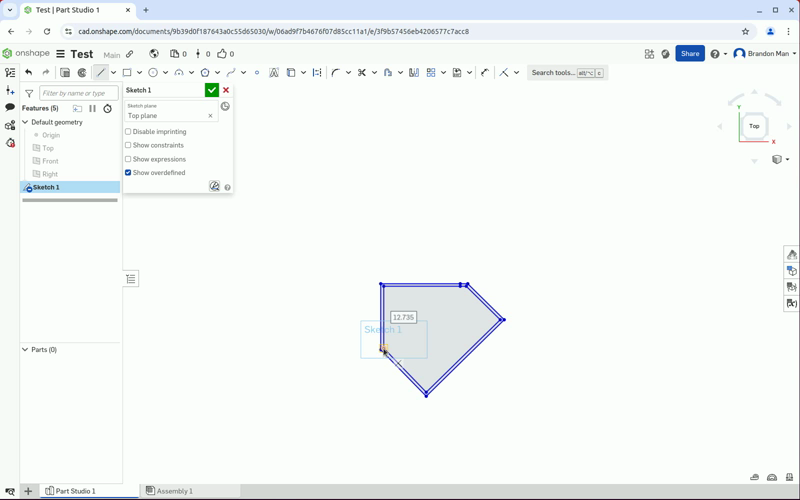
mouse_move(480, 340)
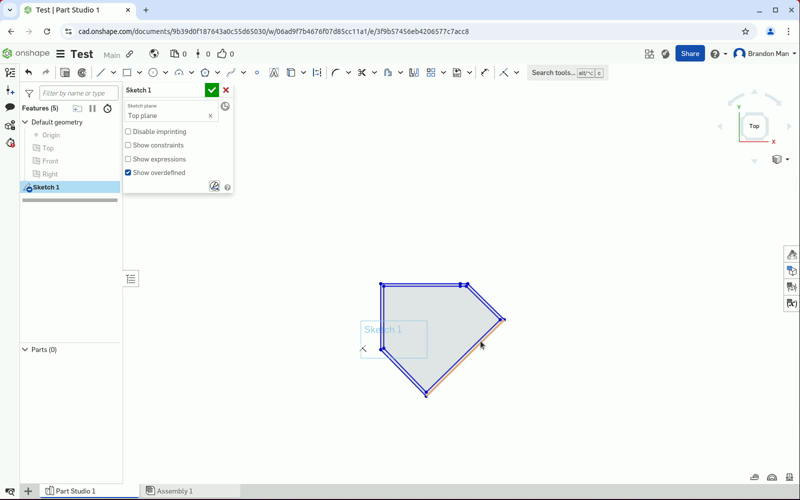
scroll(6)
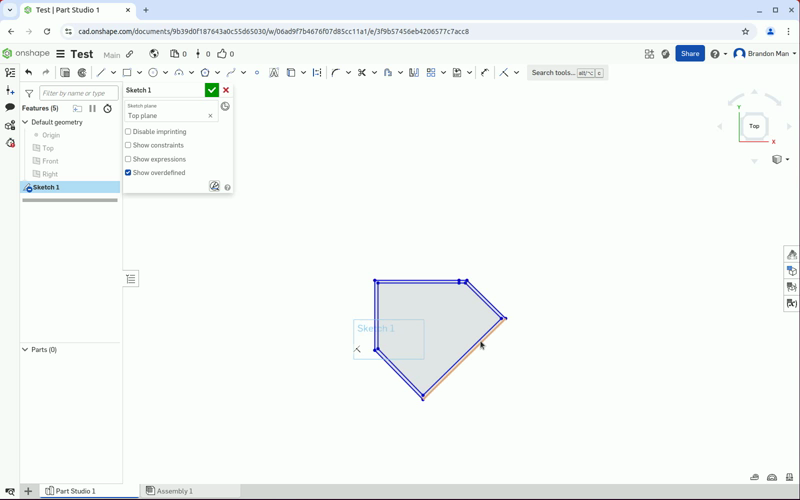
scroll(6)
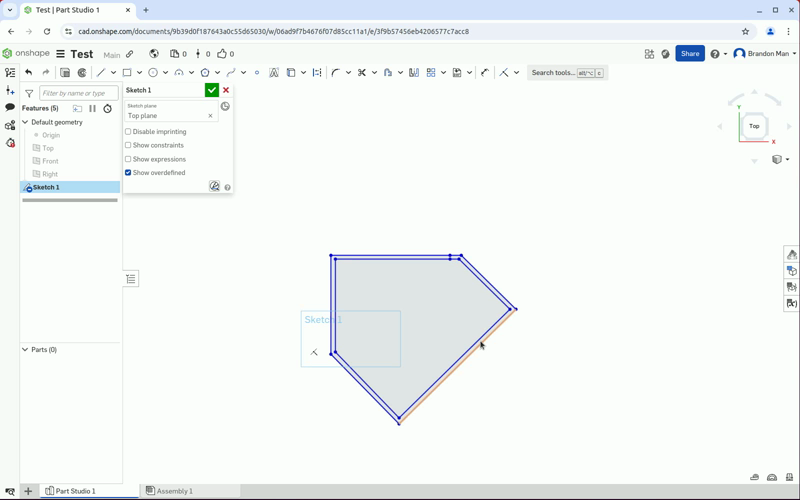
scroll(6)
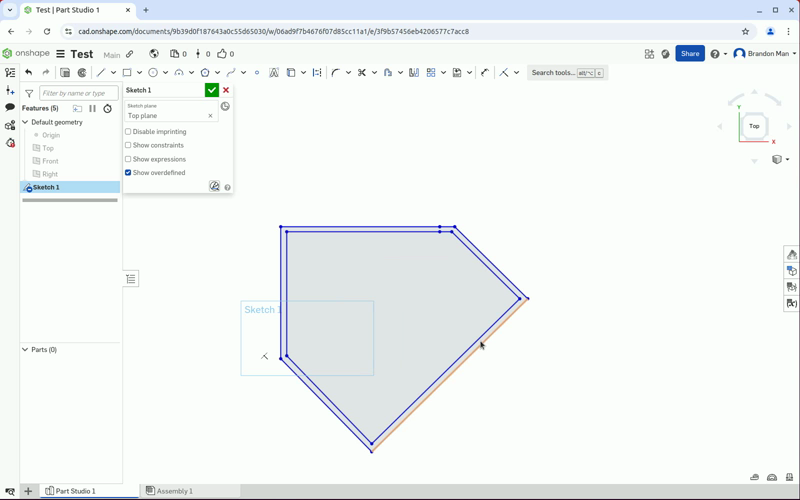
scroll(6)
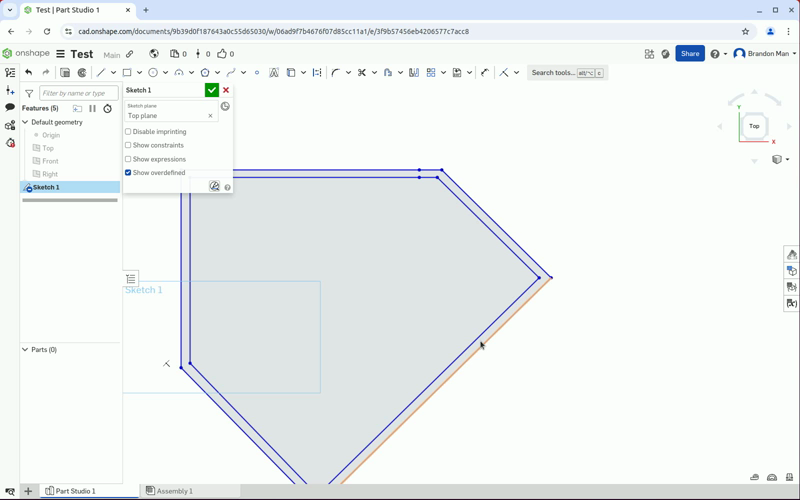
scroll(6)
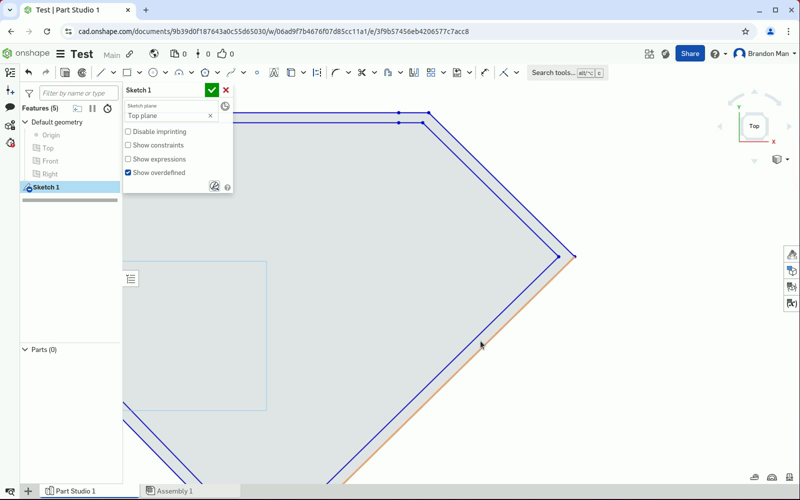
scroll(6)
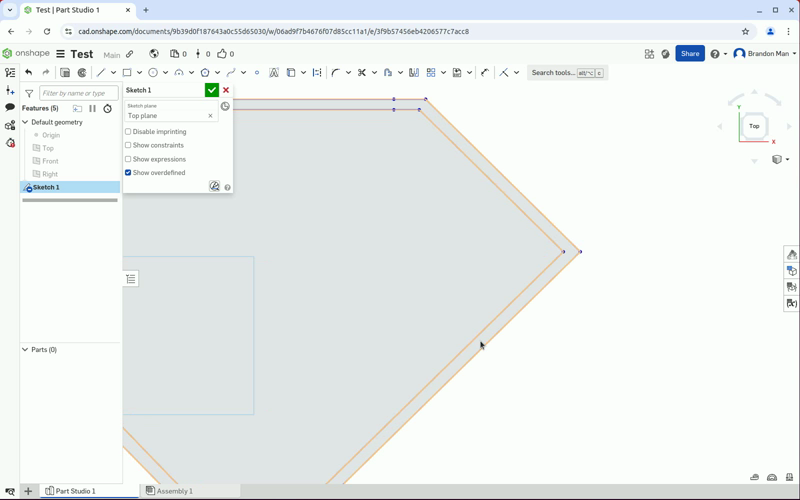
scroll(6)
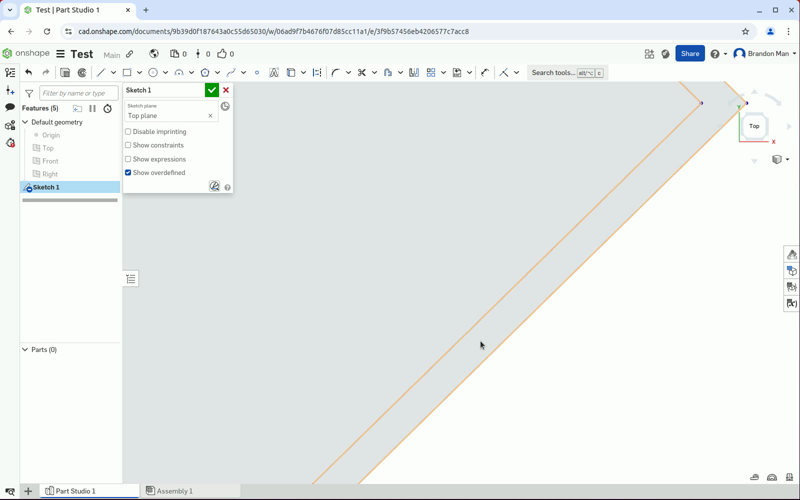
click(480, 340)
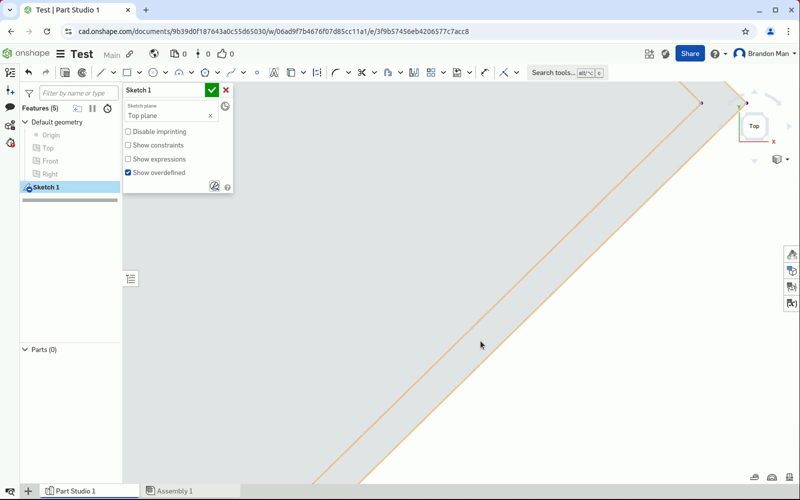
scroll(-6)
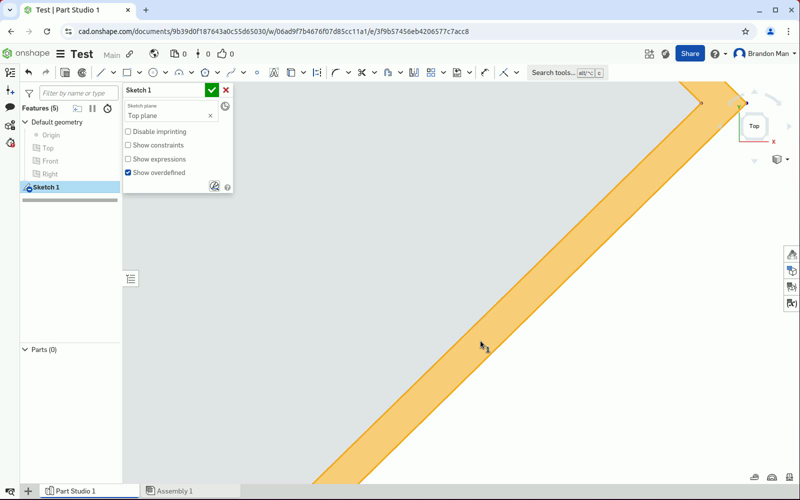
scroll(-6)
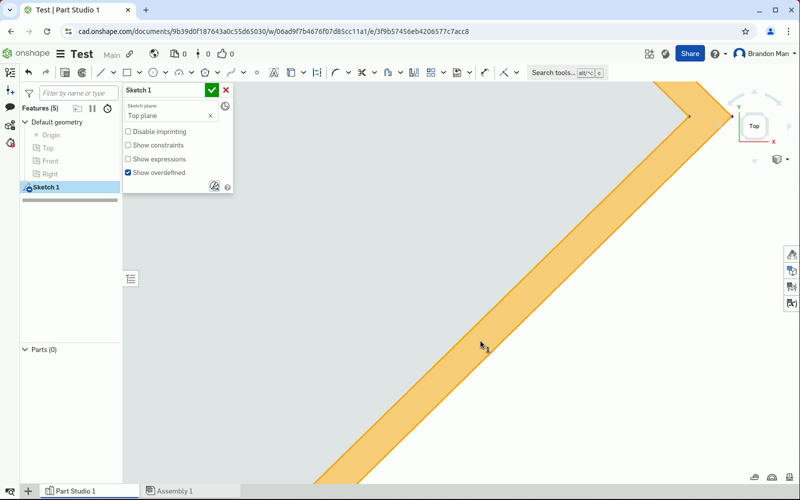
scroll(-6)
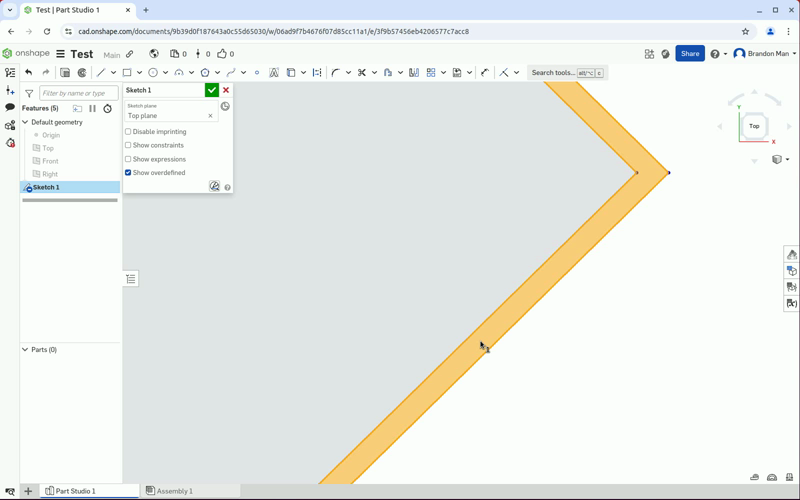
scroll(-6)
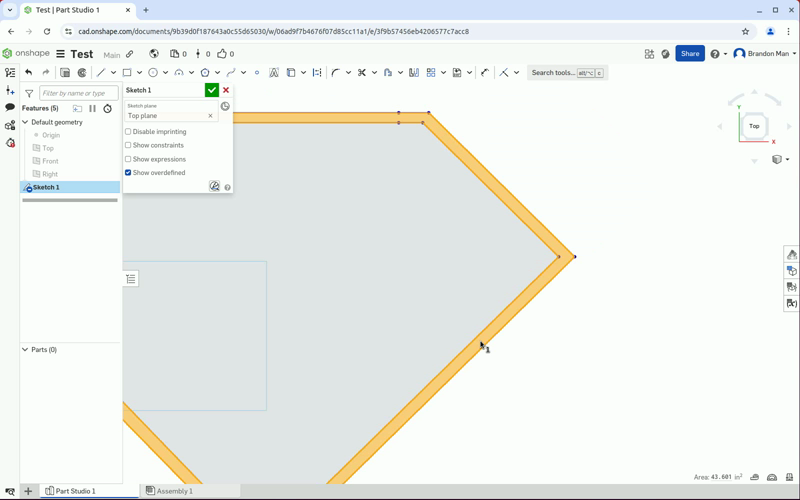
scroll(-6)
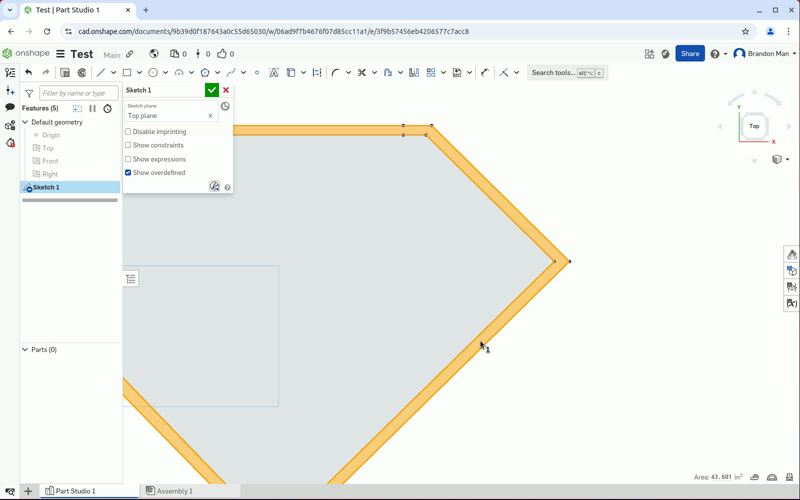
scroll(-6)
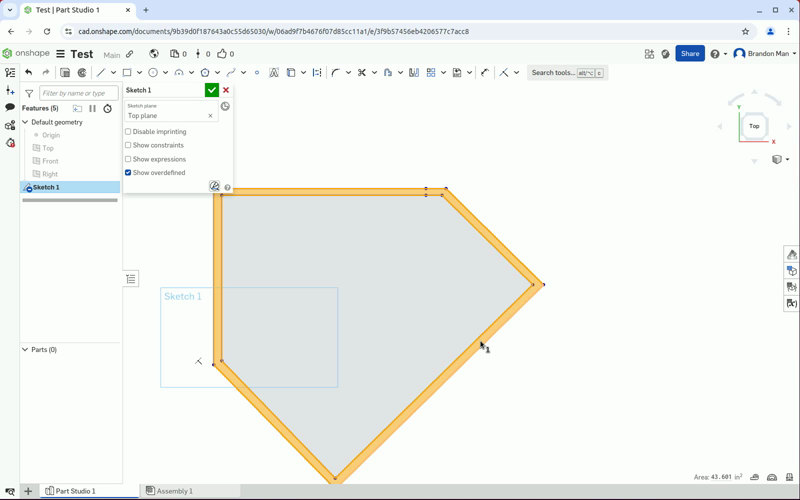
scroll(-6)
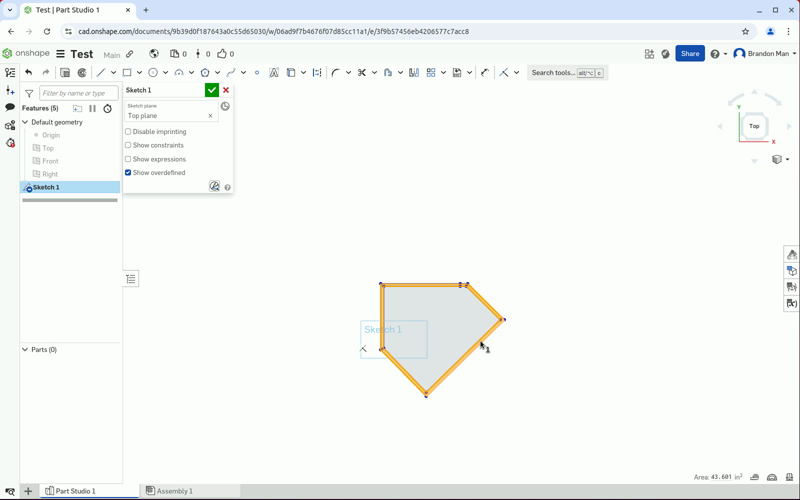
mouse_move(73, 352)
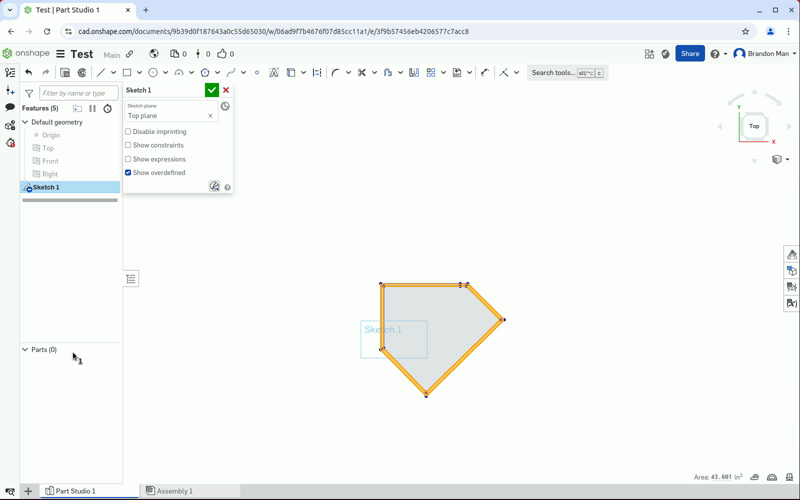
key(shift+y)
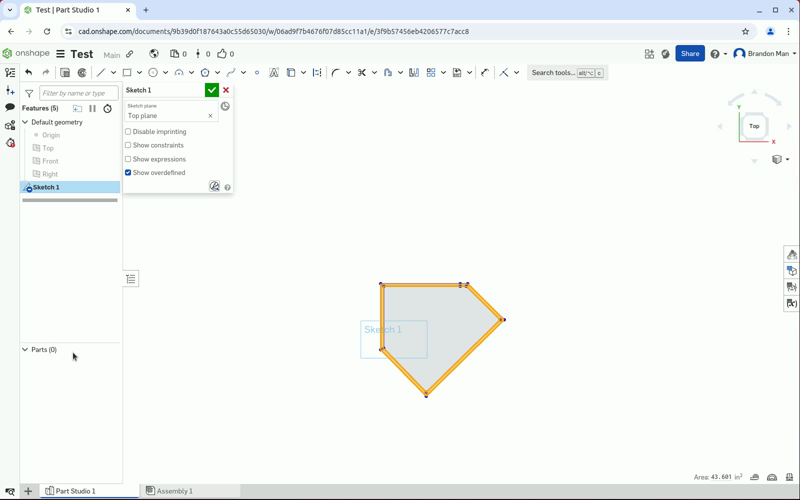
key(shift+e)
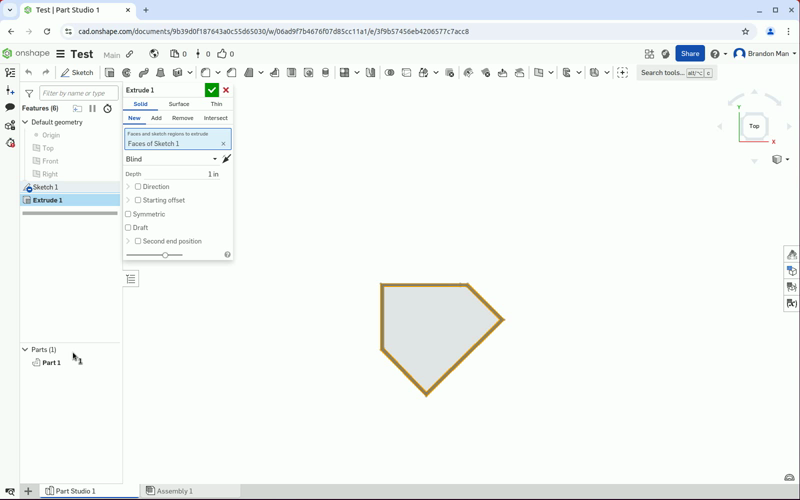
mouse_move(143, 106)
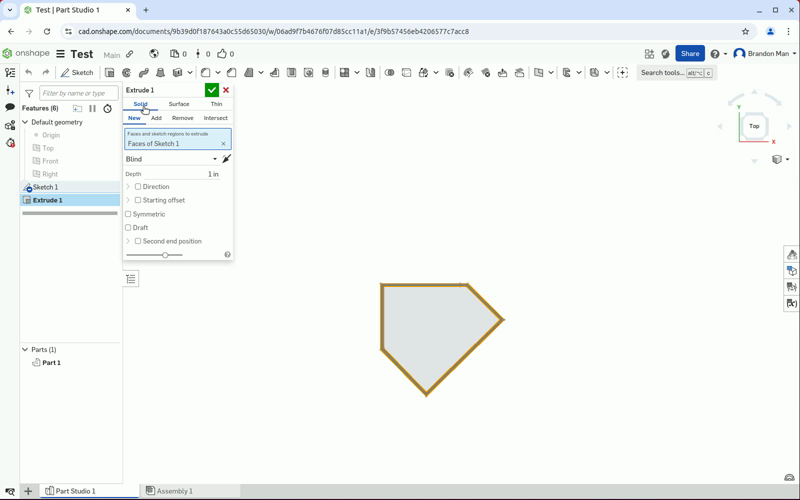
click(143, 106)
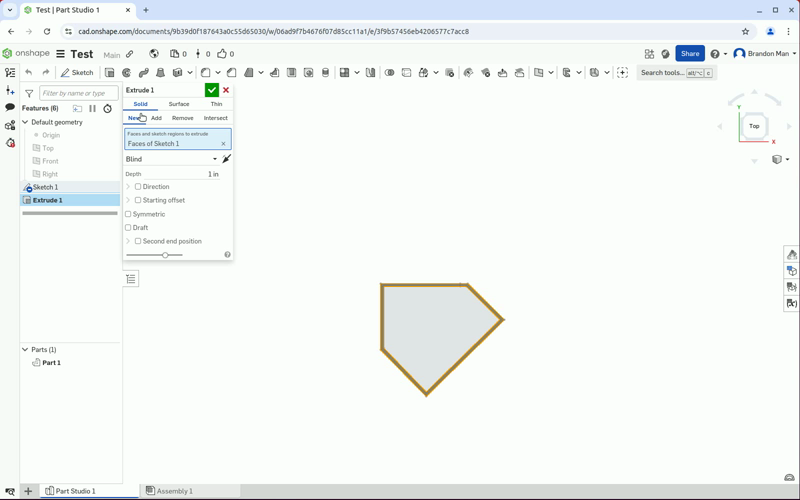
mouse_move(137, 120)
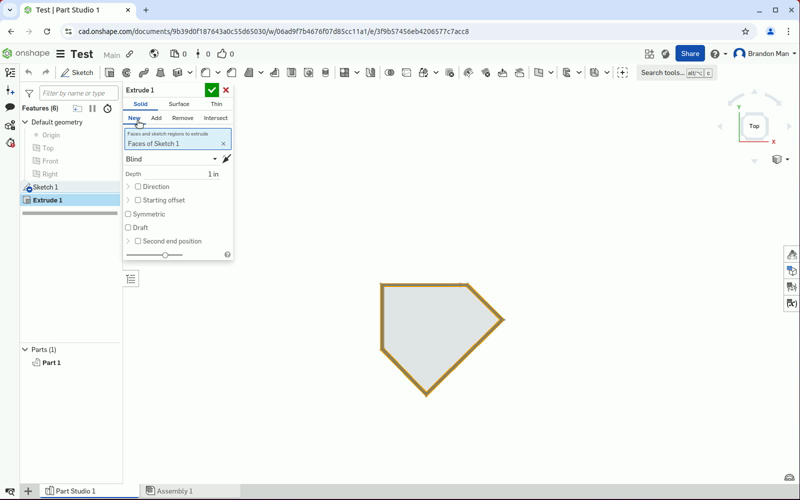
click(137, 120)
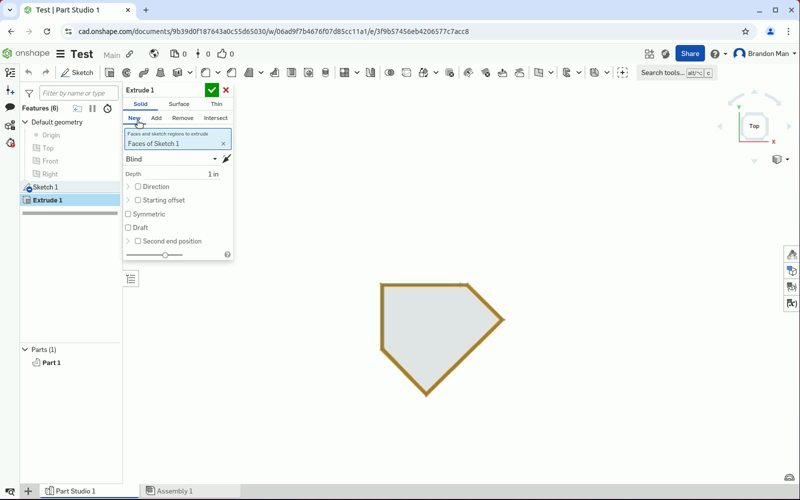
key(tab, 4)
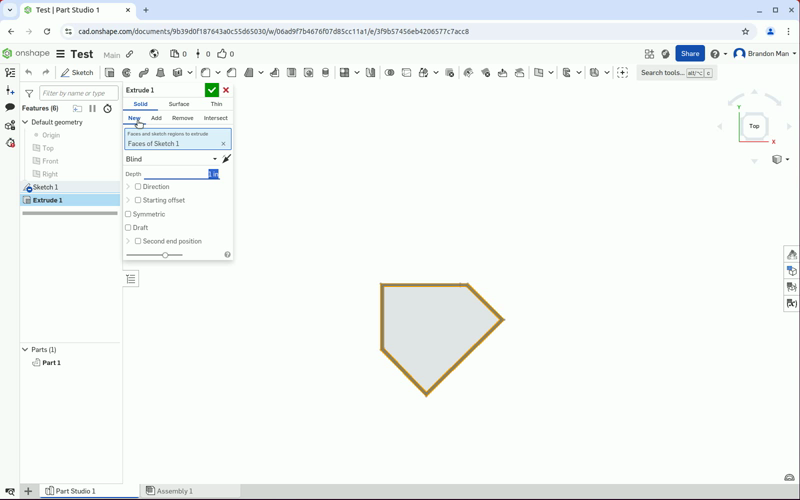
text(12.036)
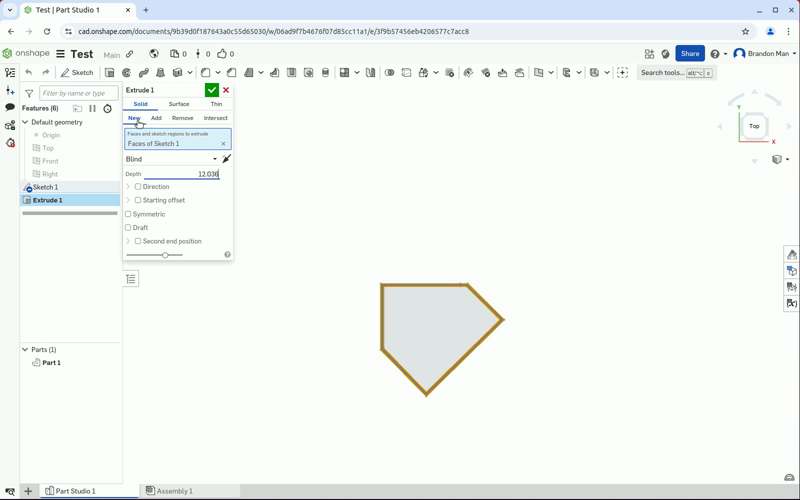
key(enter)
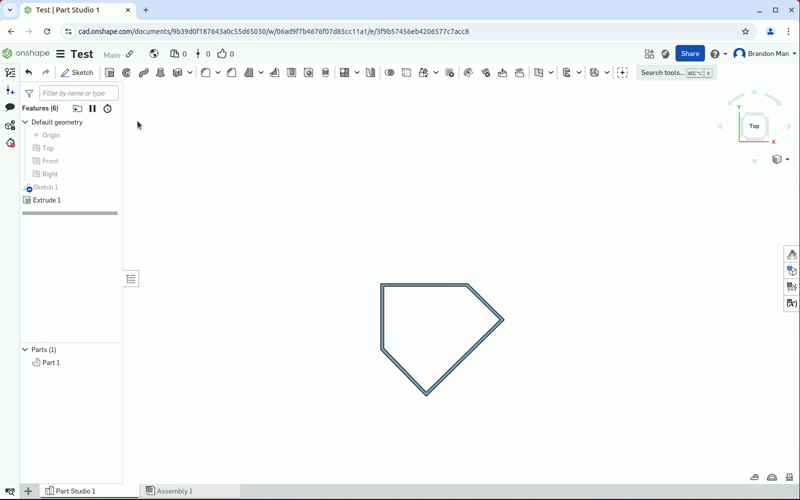
key(shift+h)
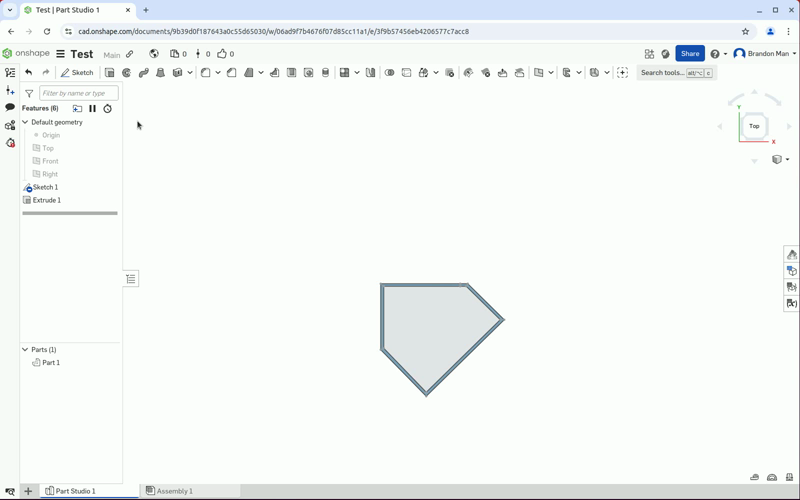
key(shift+h)
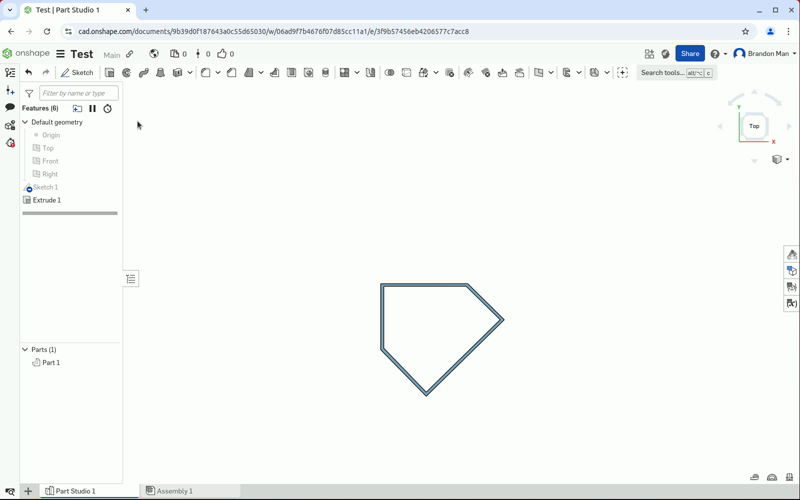
mouse_move(73, 189)
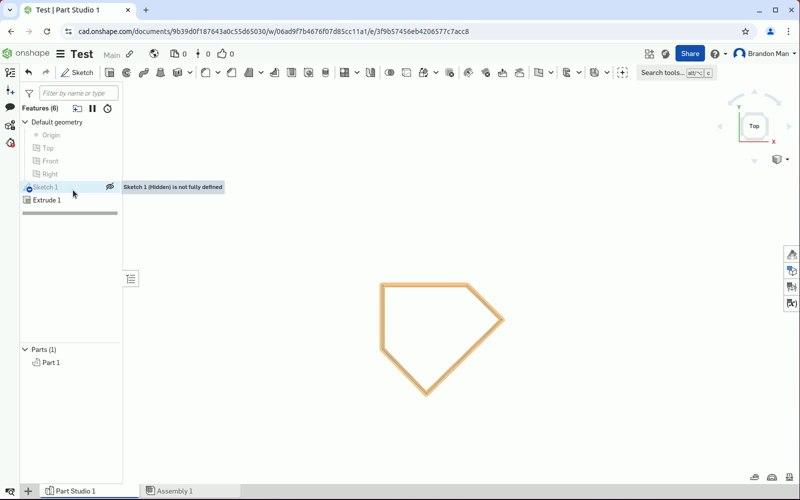
click(73, 189)
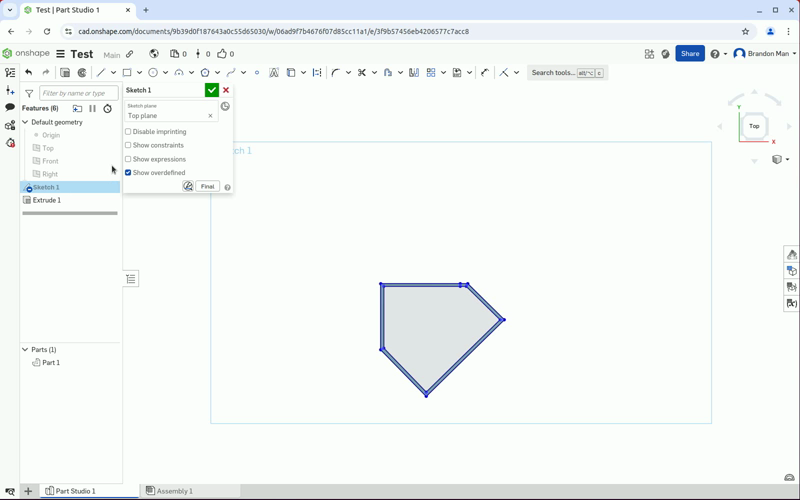
mouse_move(229, 92)
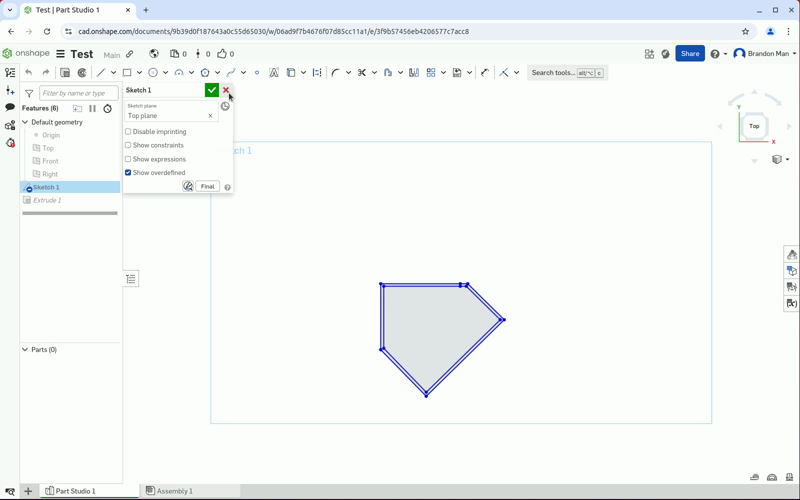
click(229, 92)
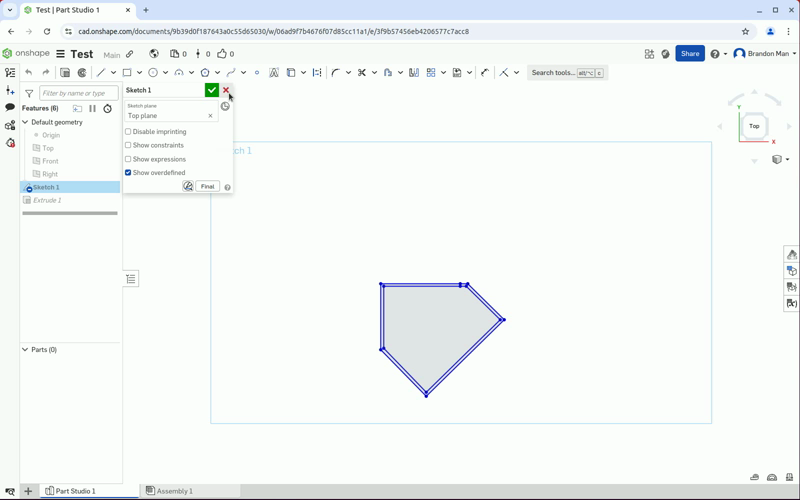
key(shift+s)
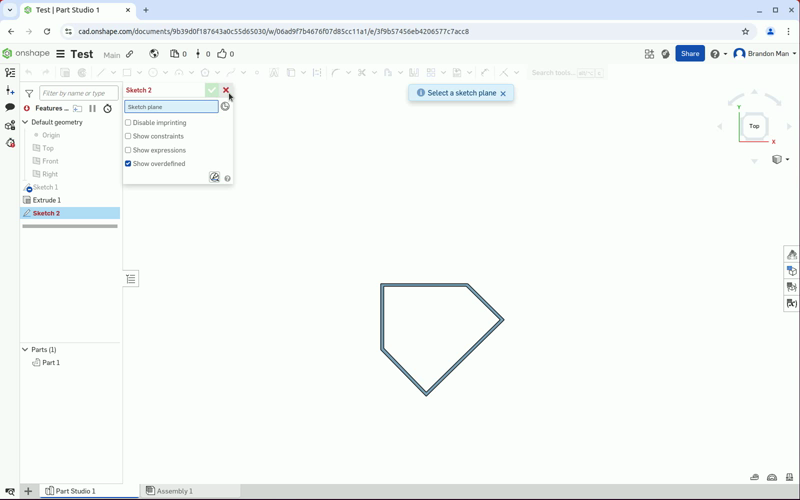
mouse_move(73, 150)
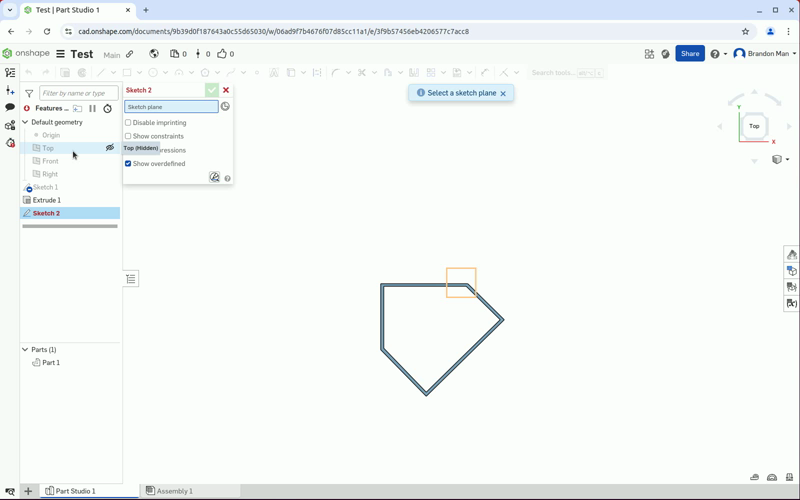
click(73, 150)
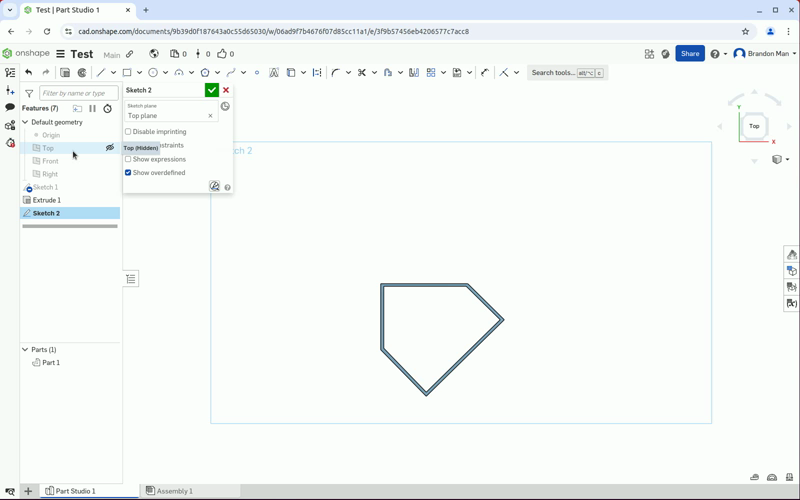
mouse_move(73, 352)
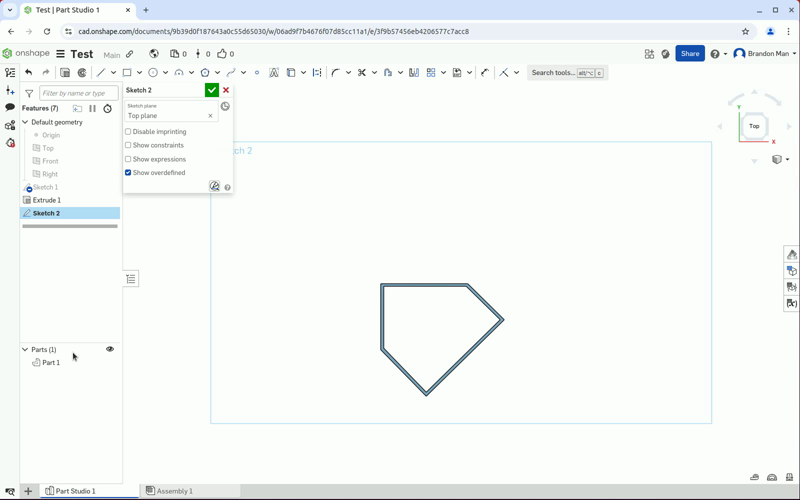
key(y)
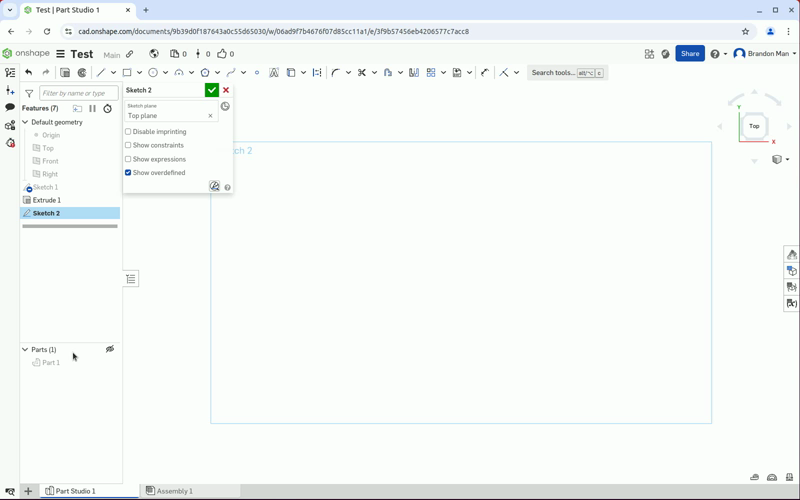
key(l)
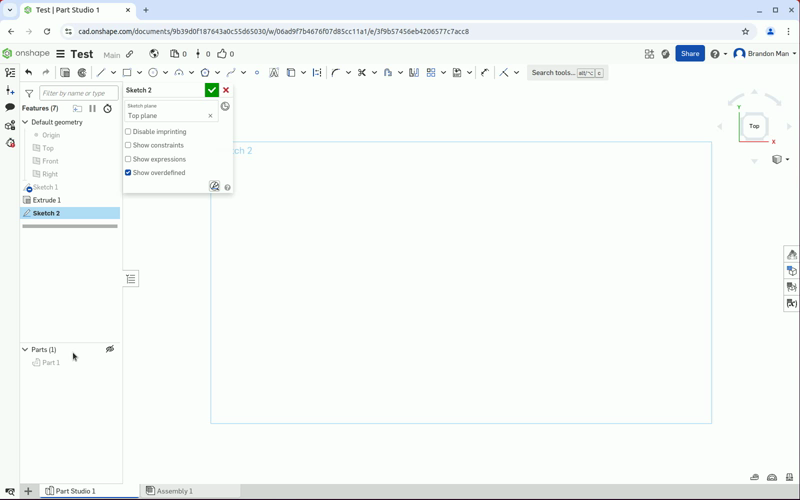
key_down(shift)
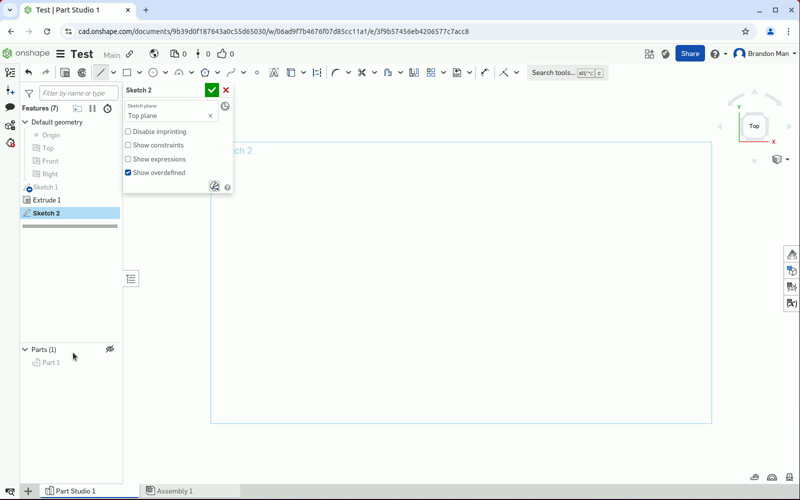
mouse_move(380, 349)
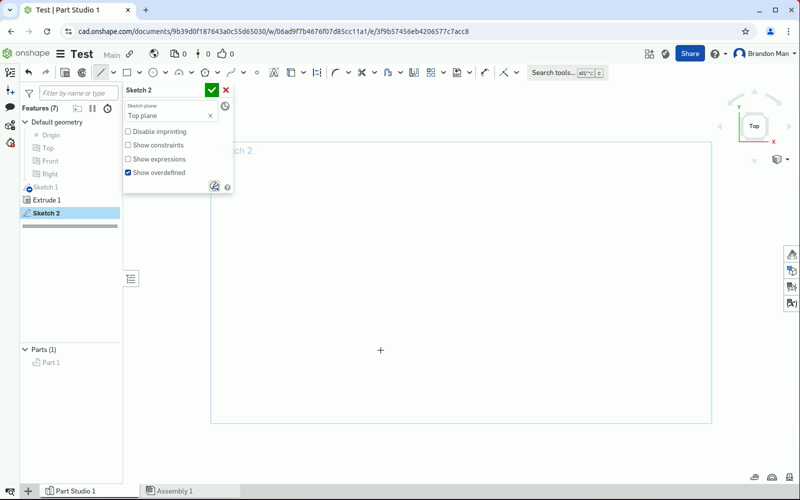
click(380, 349)
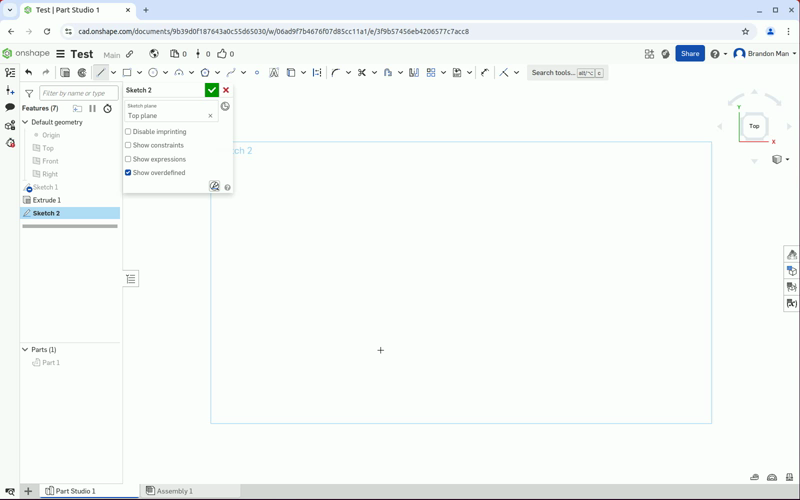
key_up(shift)
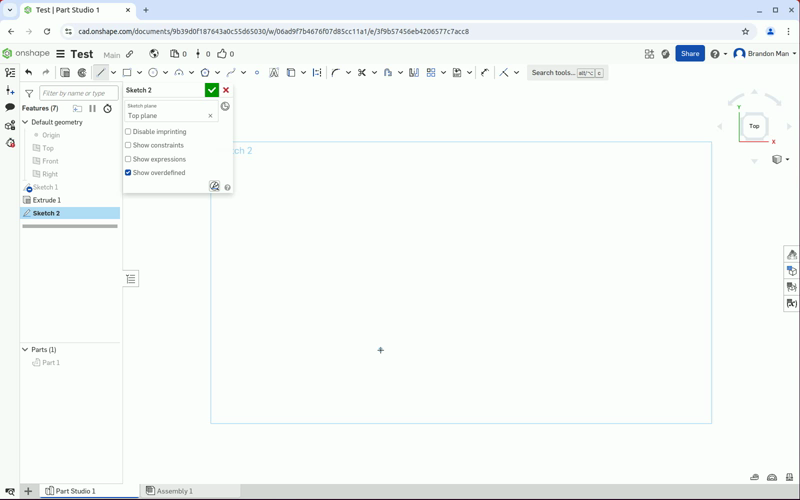
key_down(shift)
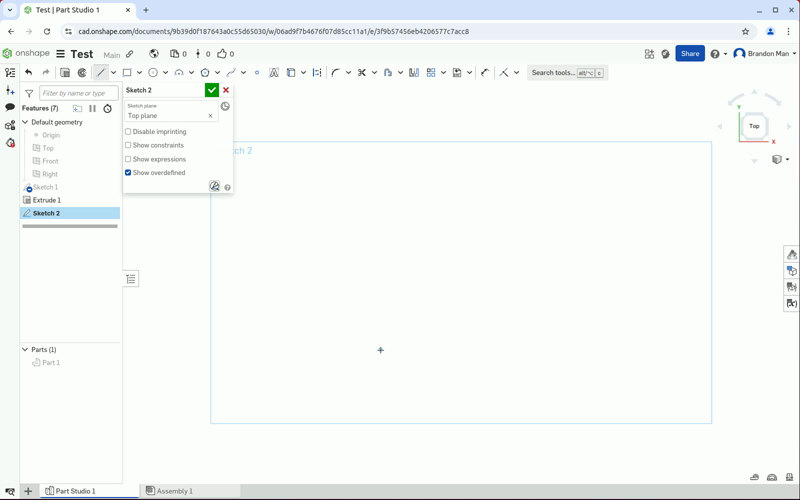
mouse_move(426, 396)
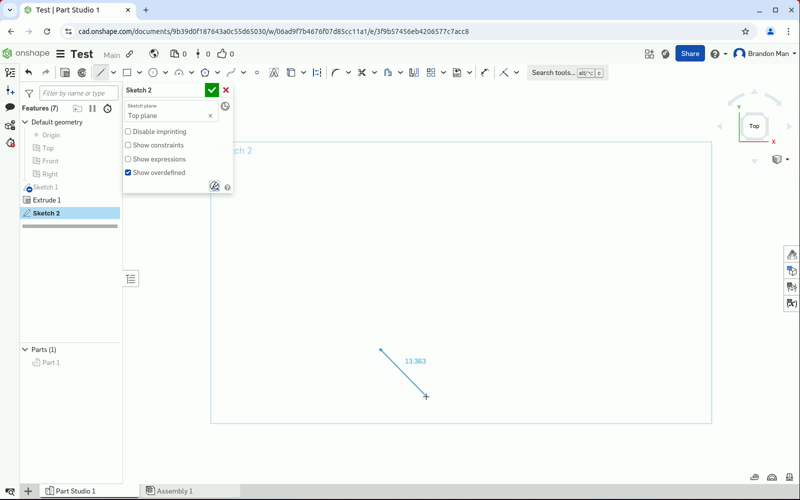
click(426, 396)
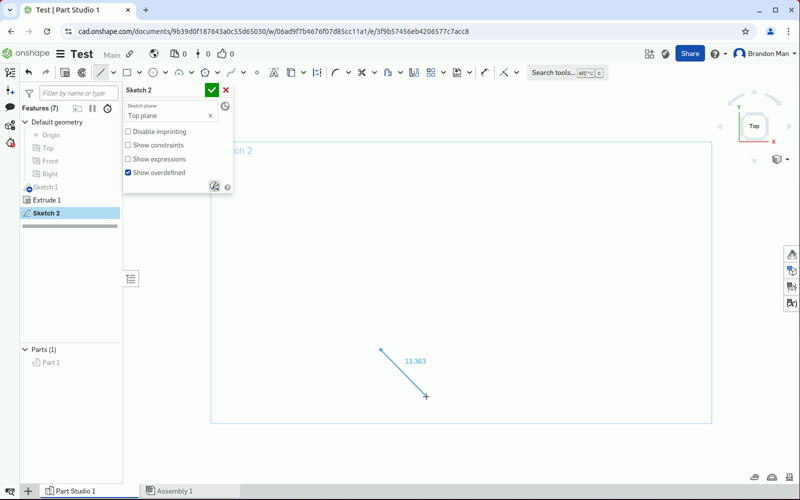
key_up(shift)
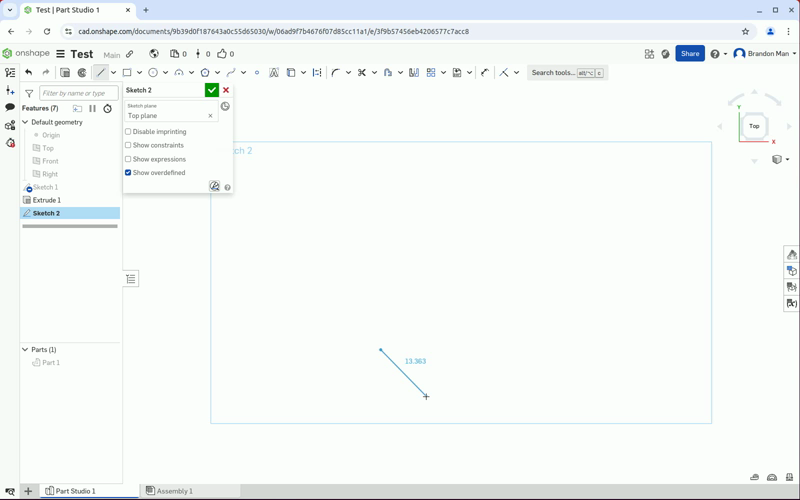
key_down(shift)
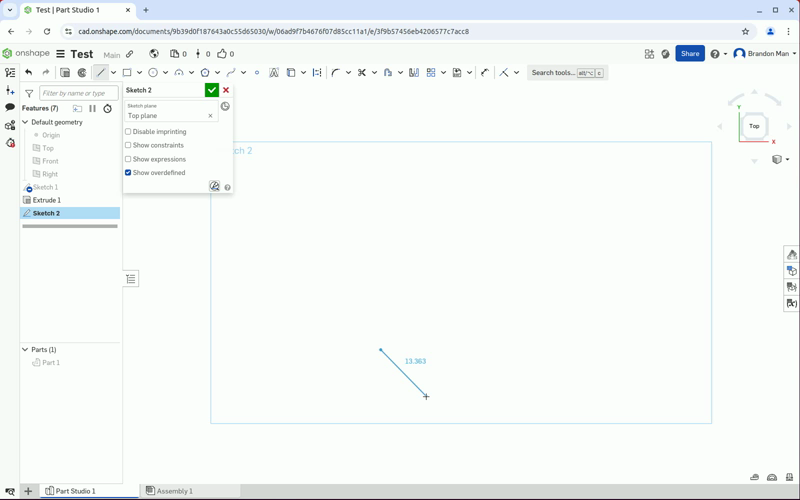
mouse_move(504, 319)
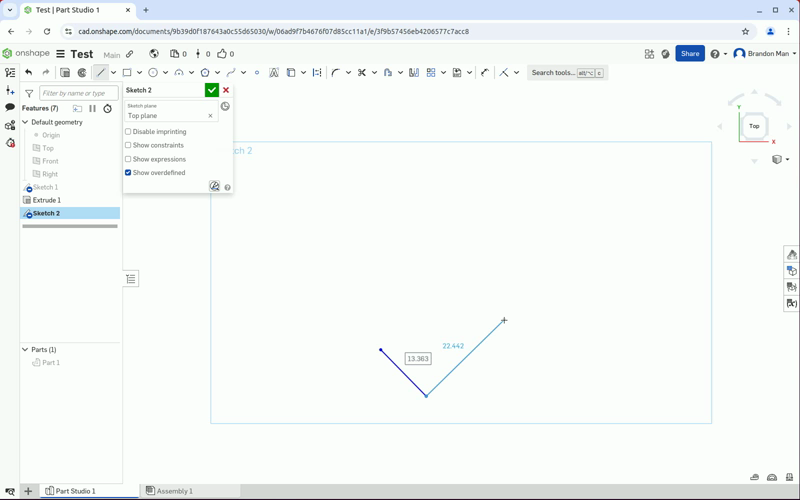
click(504, 319)
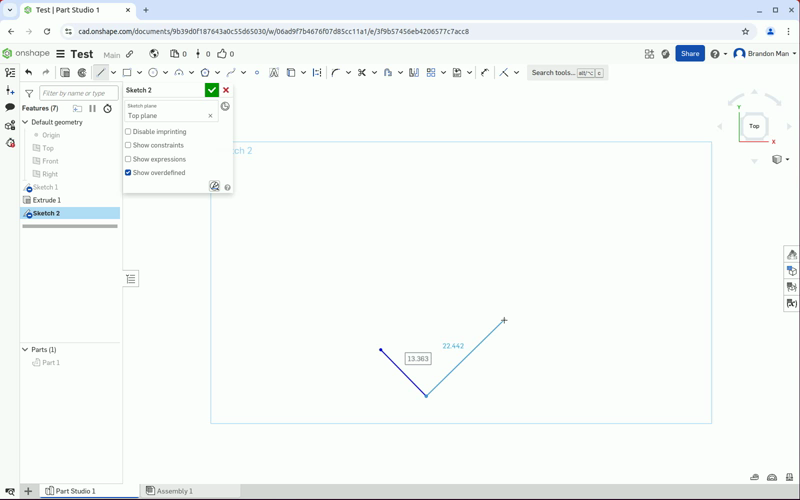
key_up(shift)
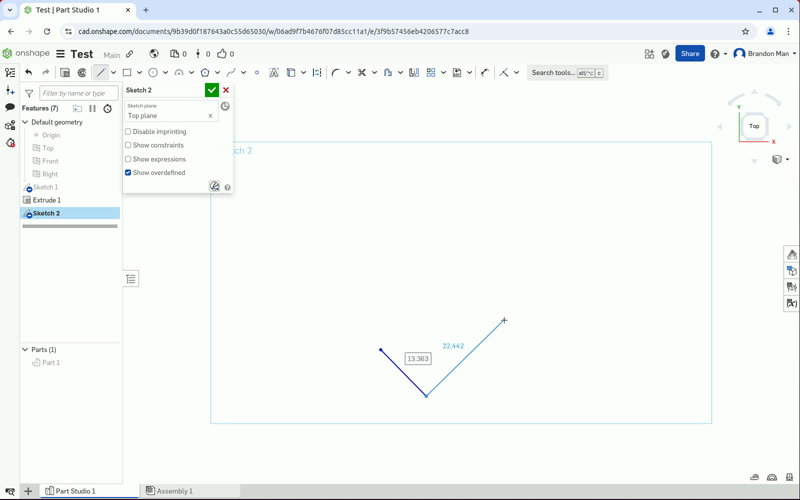
key_down(shift)
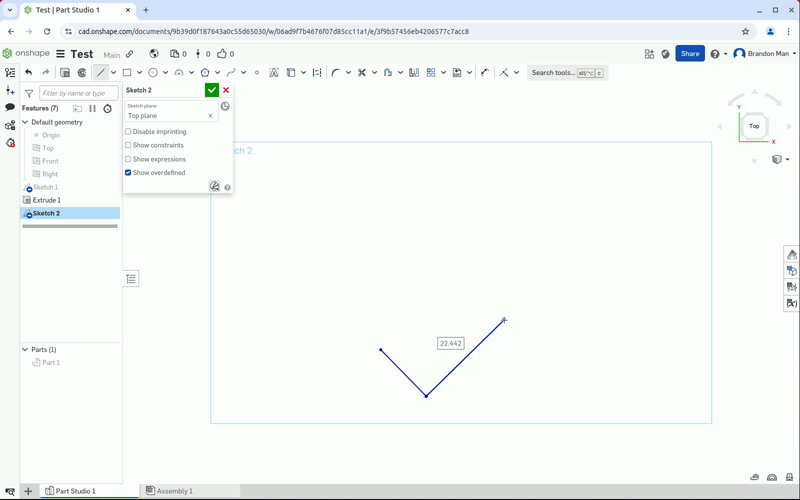
mouse_move(534, 319)
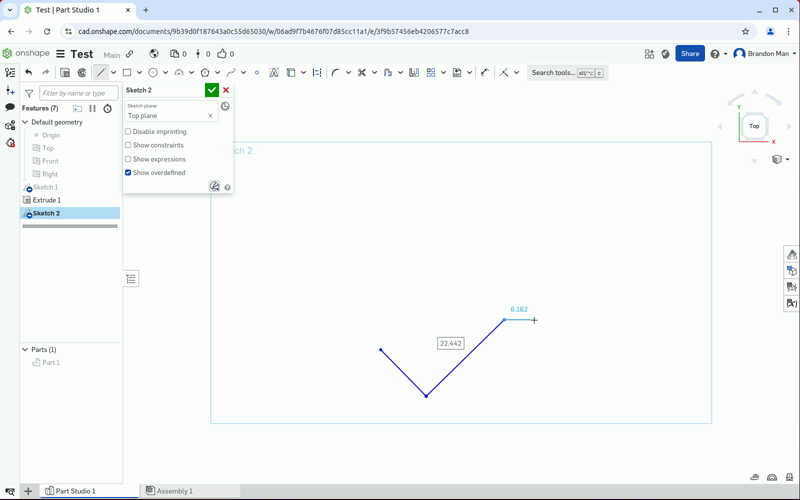
mouse_move(467, 283)
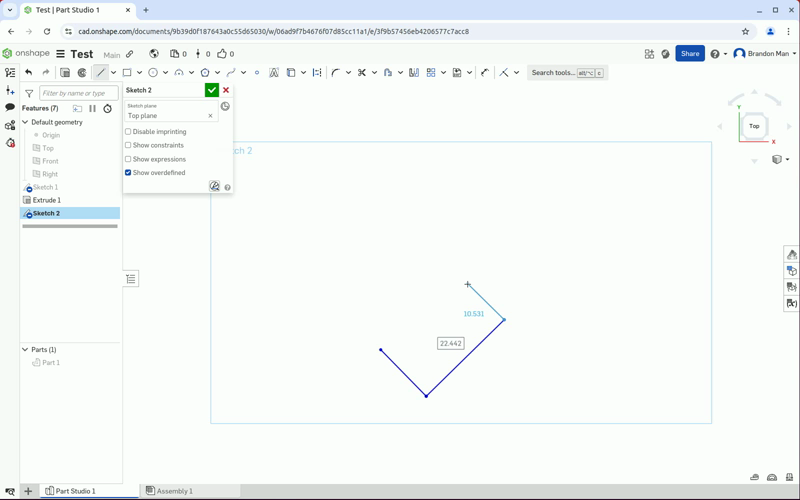
click(467, 283)
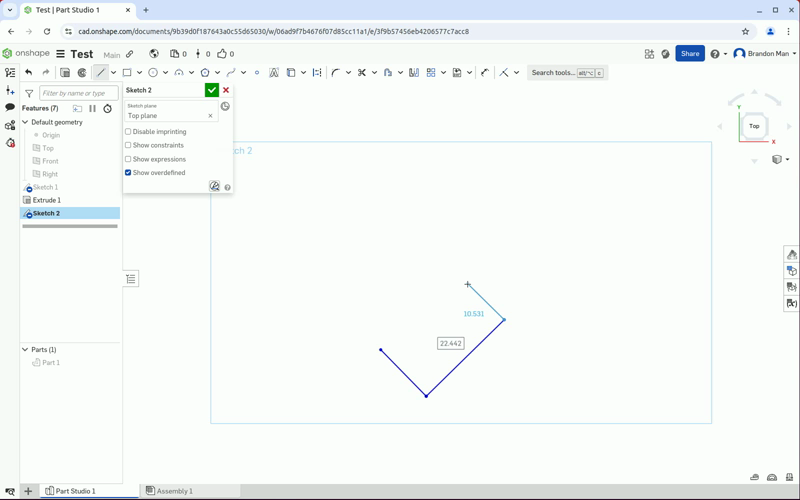
key_up(shift)
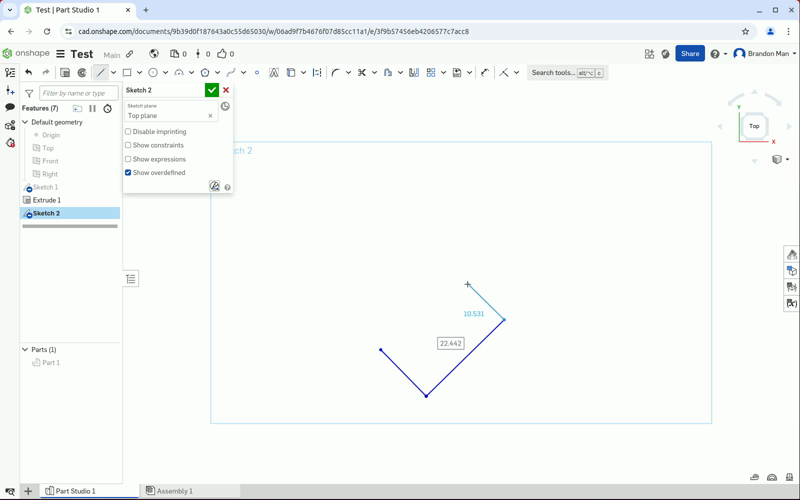
key_down(shift)
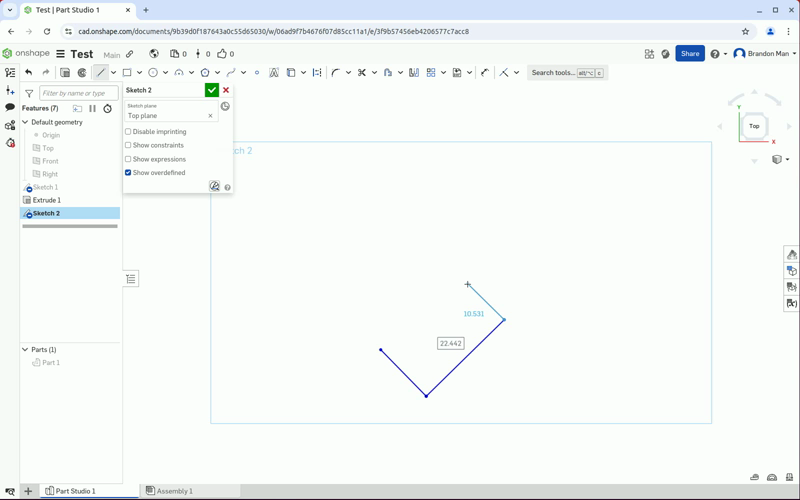
mouse_move(380, 283)
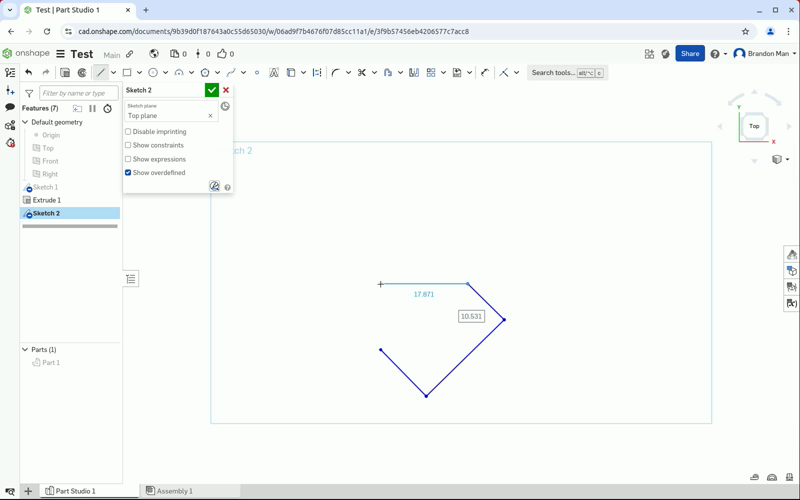
click(380, 283)
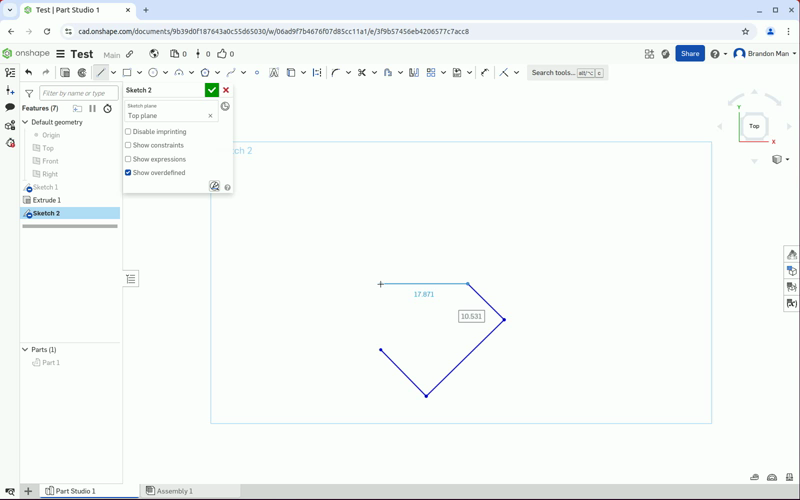
key_up(shift)
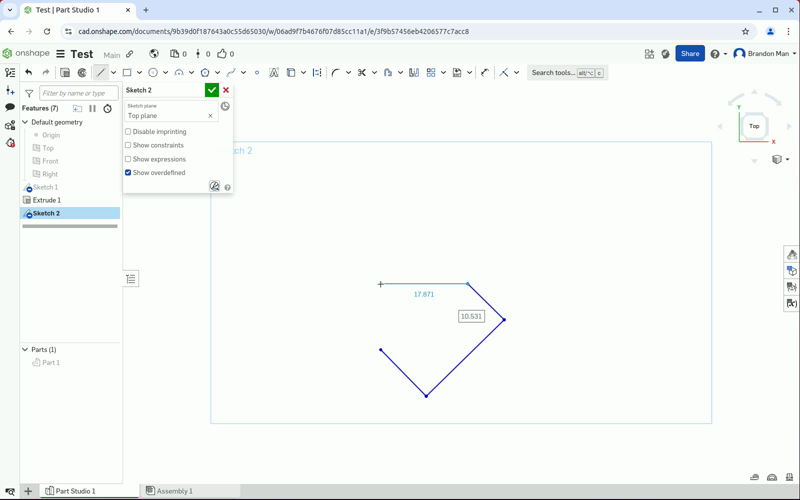
key_down(shift)
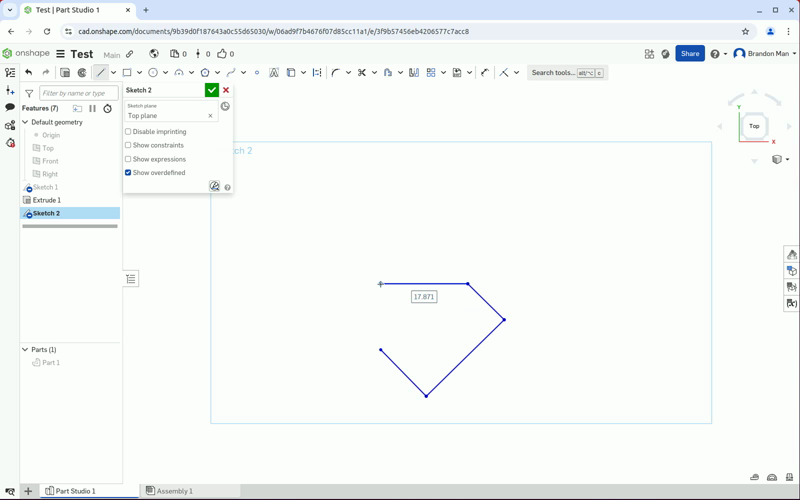
mouse_move(380, 349)
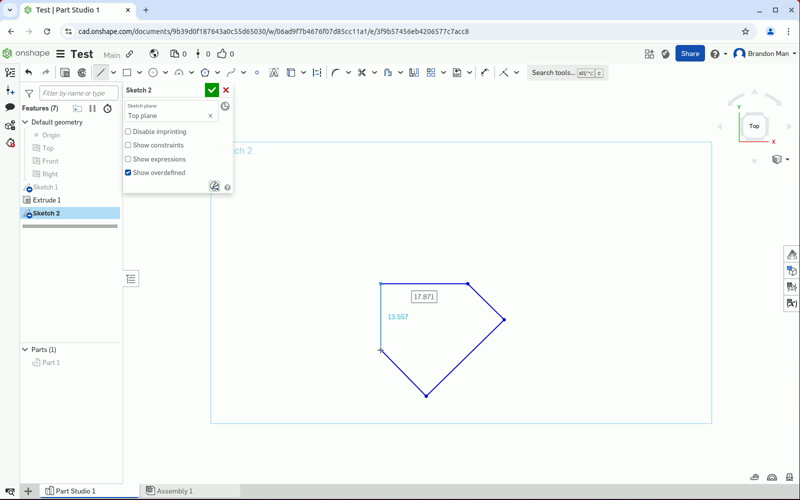
key_up(shift)
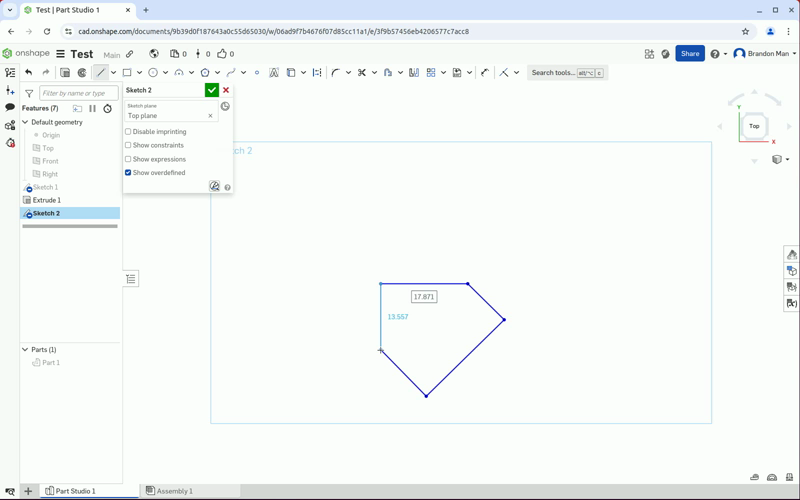
click(380, 349)
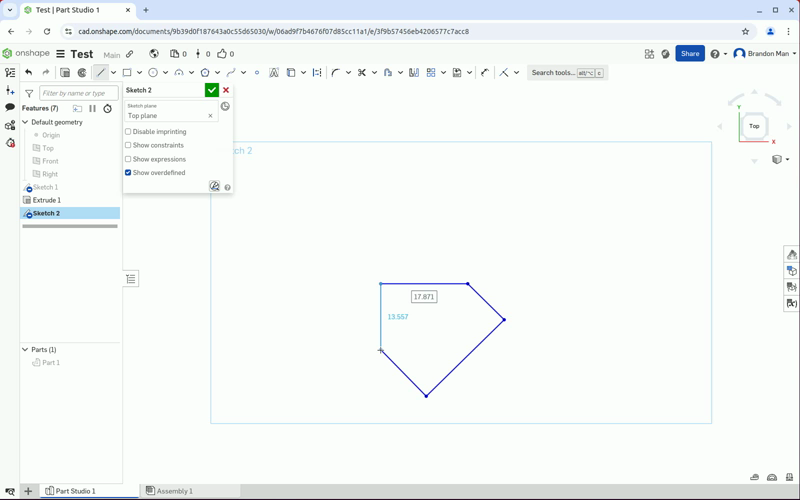
key(esc)
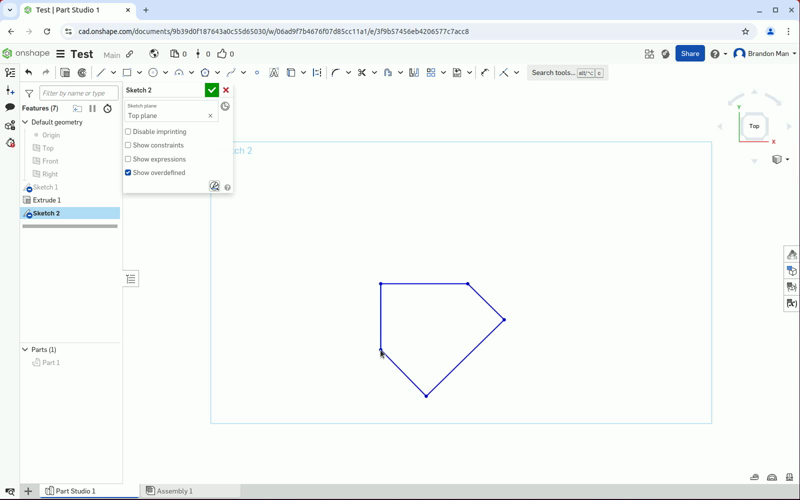
mouse_move(426, 363)
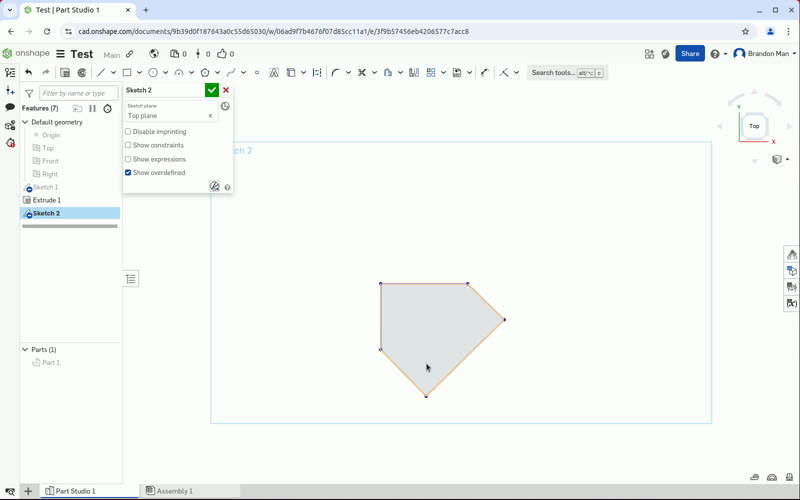
click(426, 363)
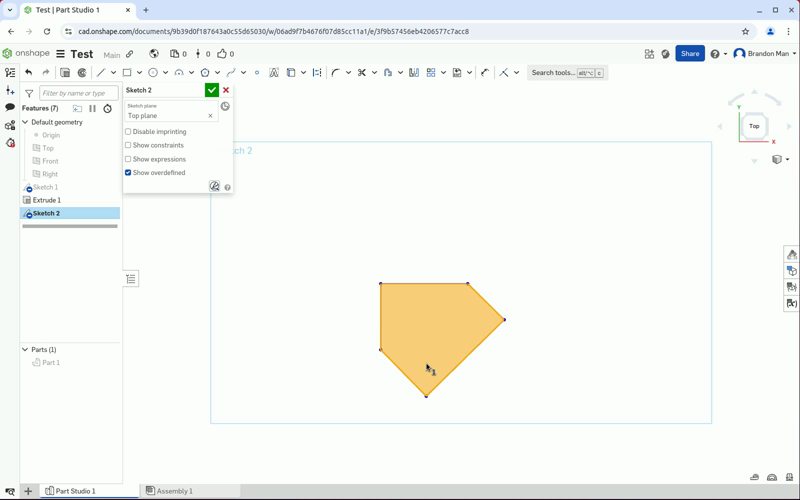
mouse_move(73, 352)
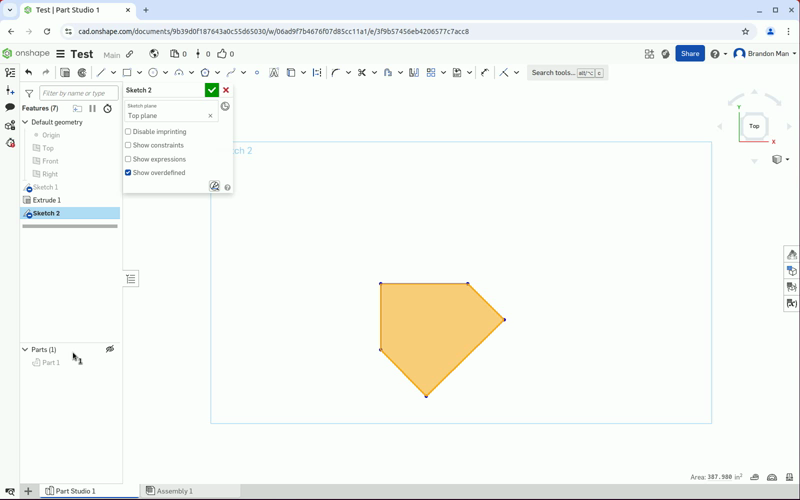
key(shift+y)
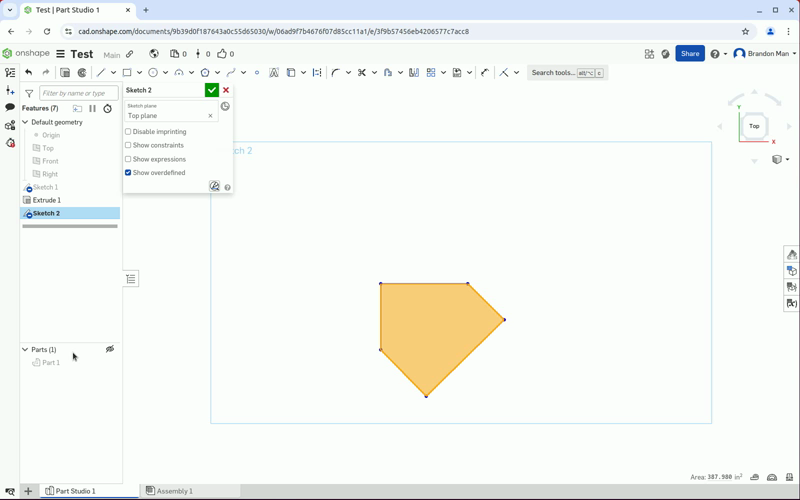
key(shift+e)
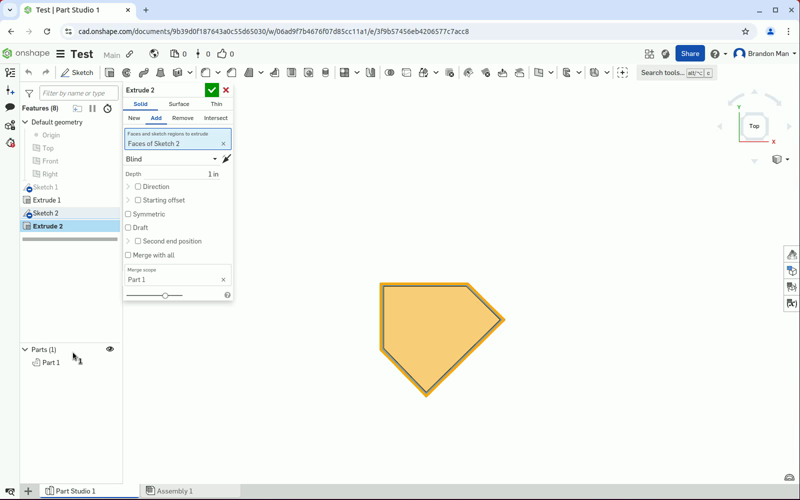
mouse_move(143, 106)
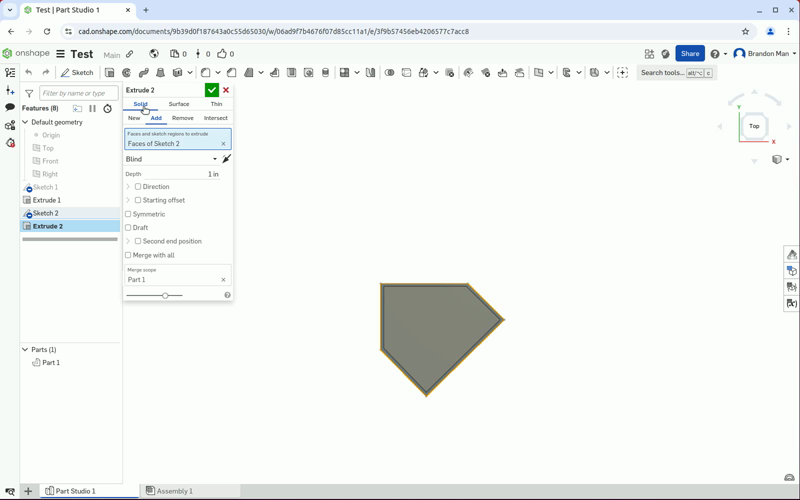
click(143, 106)
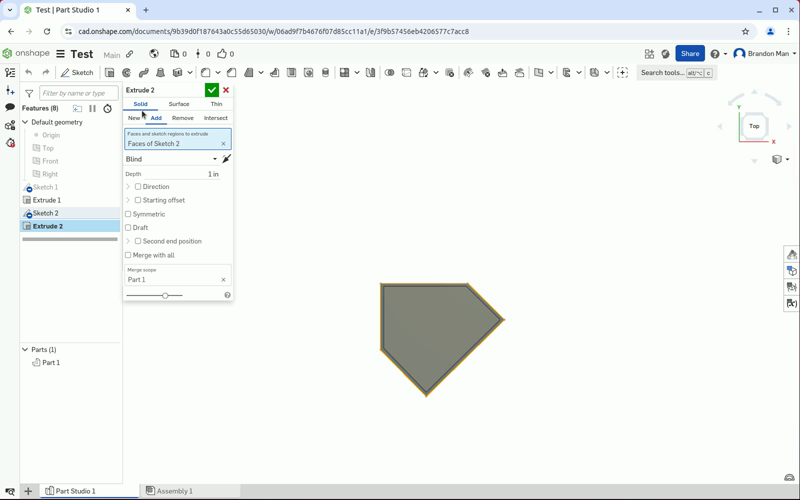
mouse_move(137, 120)
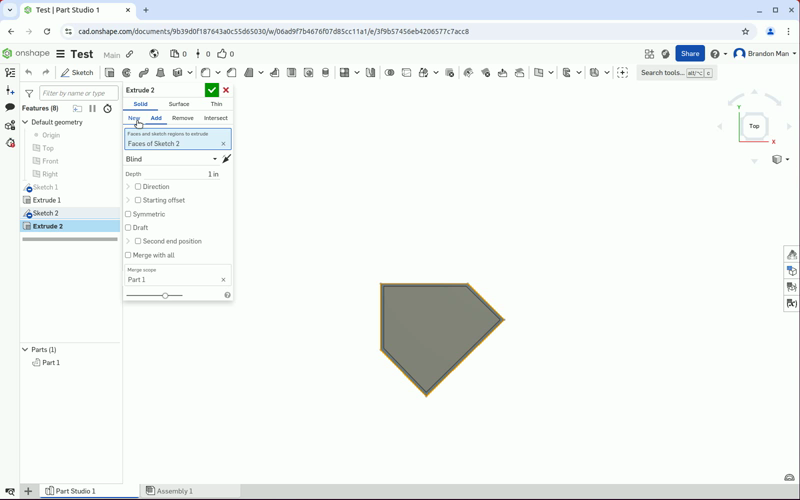
click(137, 120)
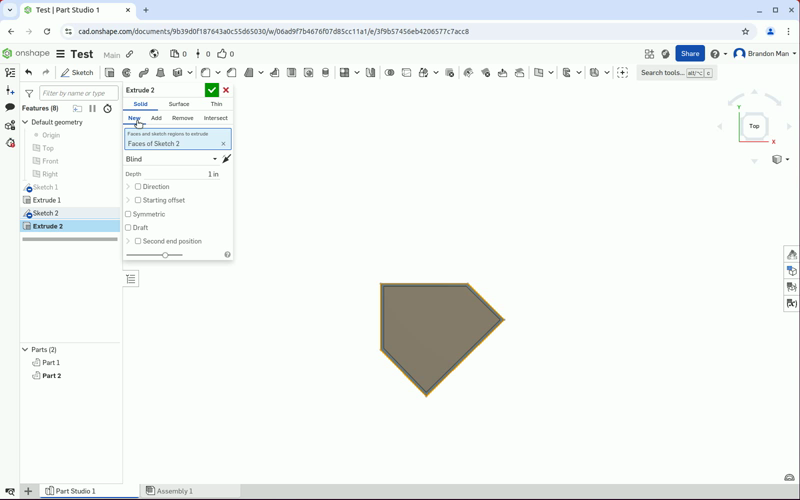
key(tab, 4)
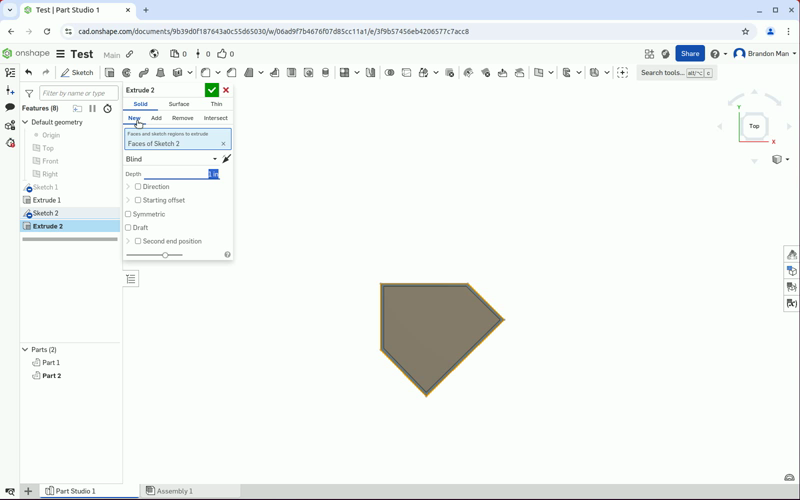
text(-0.481)
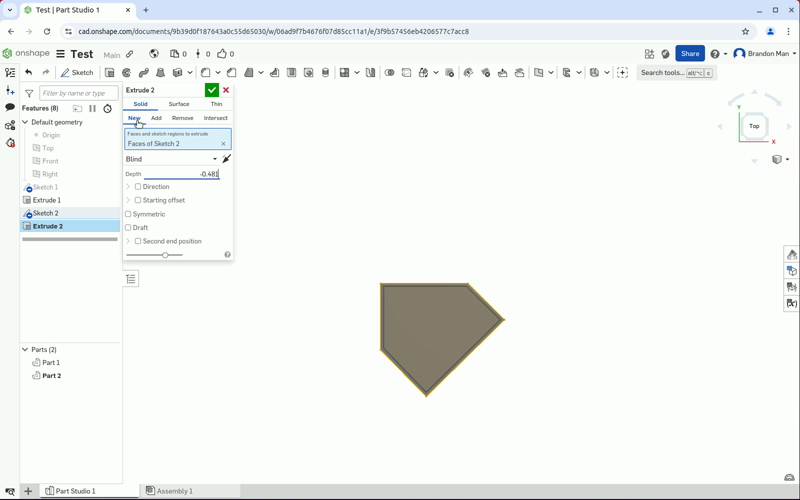
key(enter)
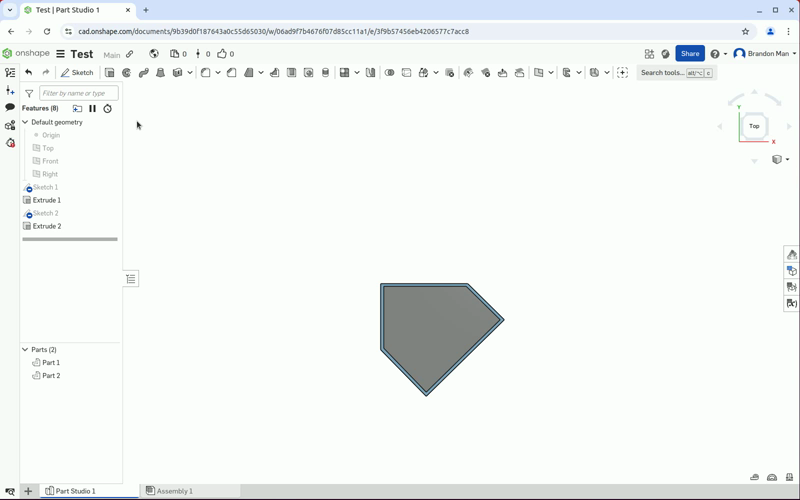
key(shift+h)
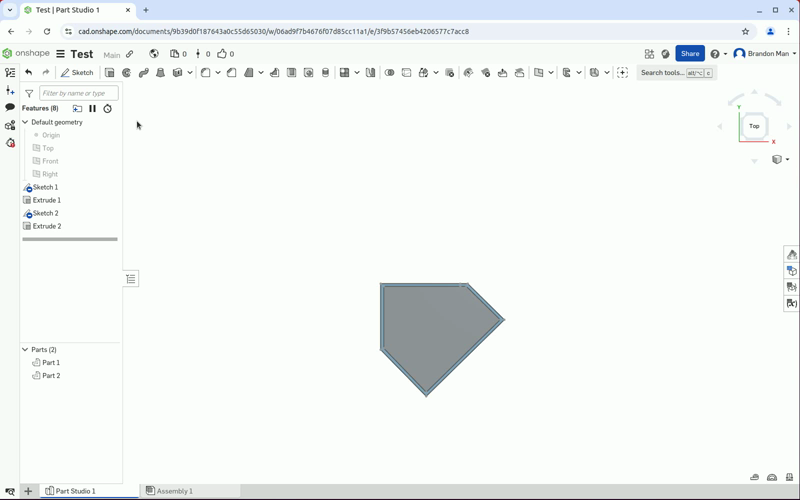
key(shift+h)
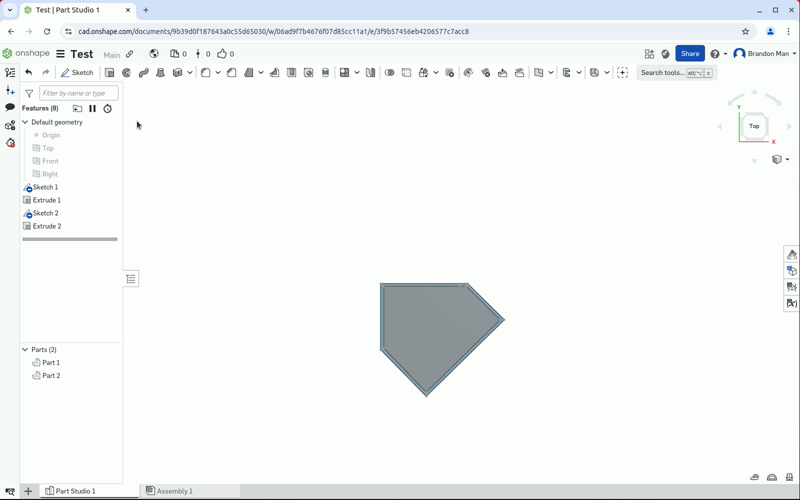
key(shift+7)
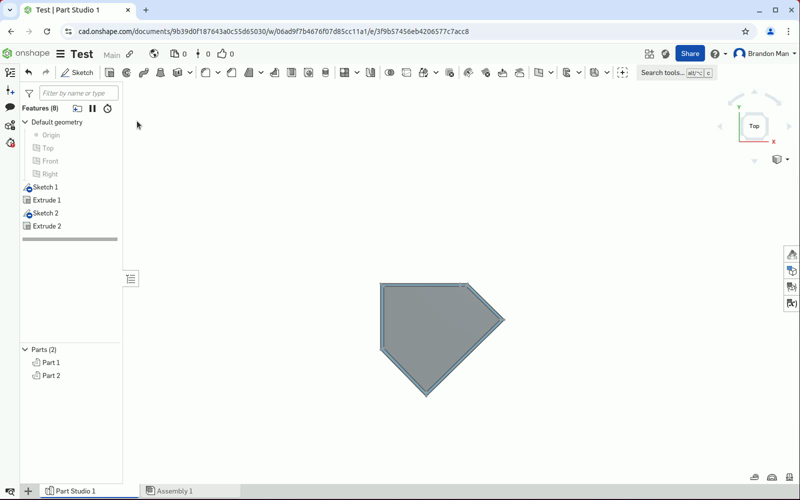
key(up, 3)
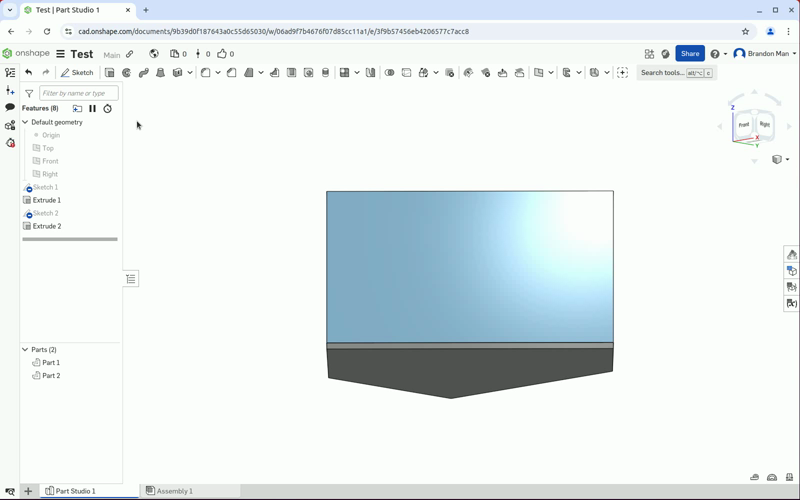
key(left, 3)
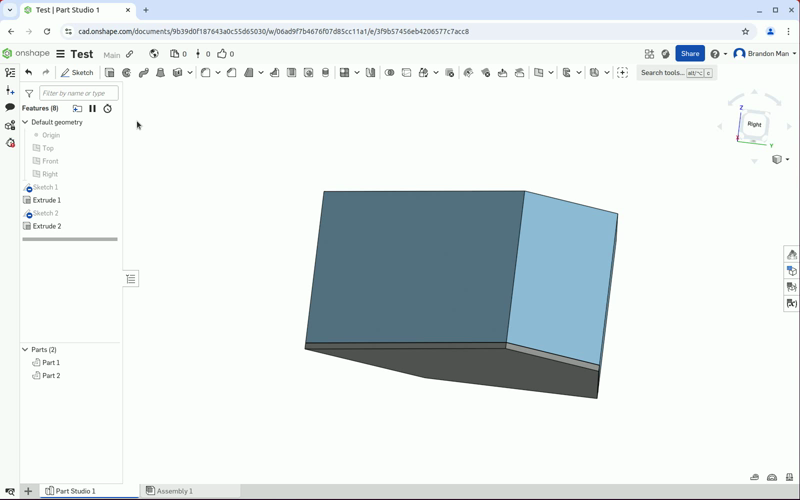
key(right, 3)
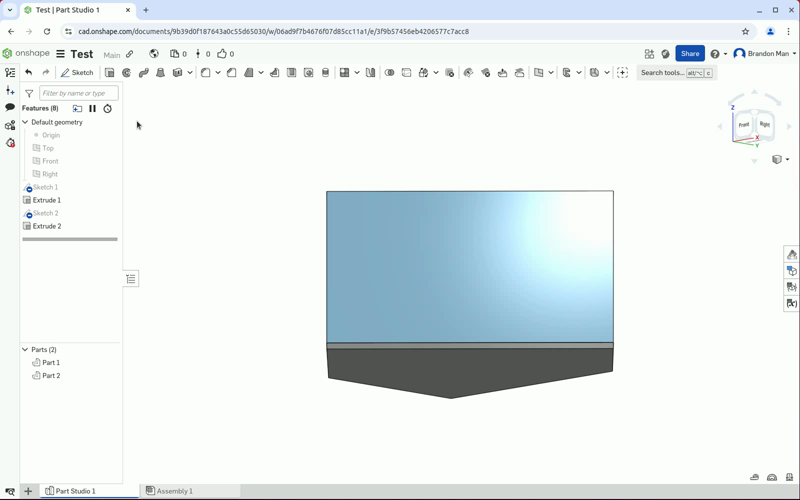
key(down, 3)
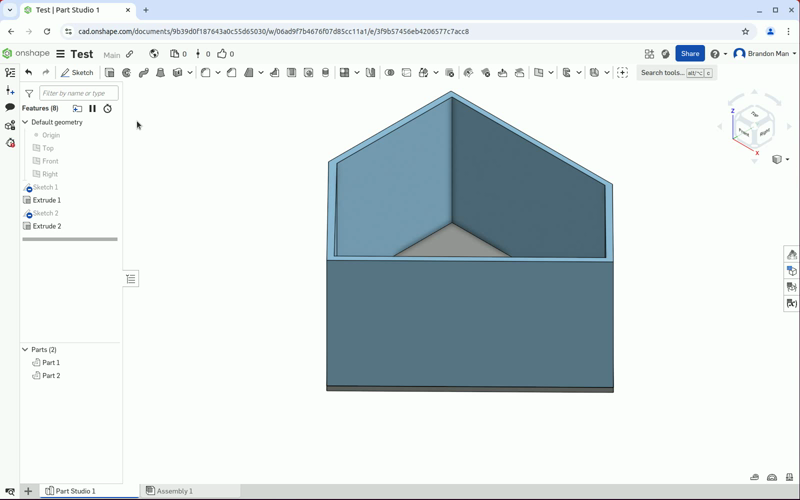
mouse_move(73, 189)
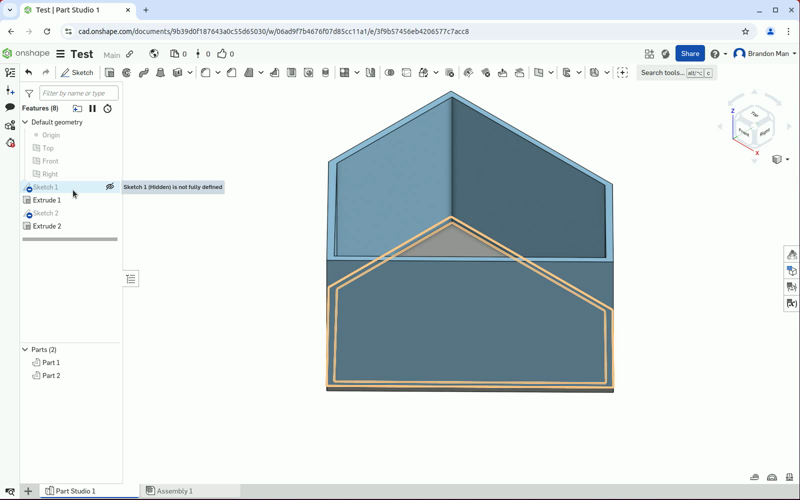
click(73, 189)